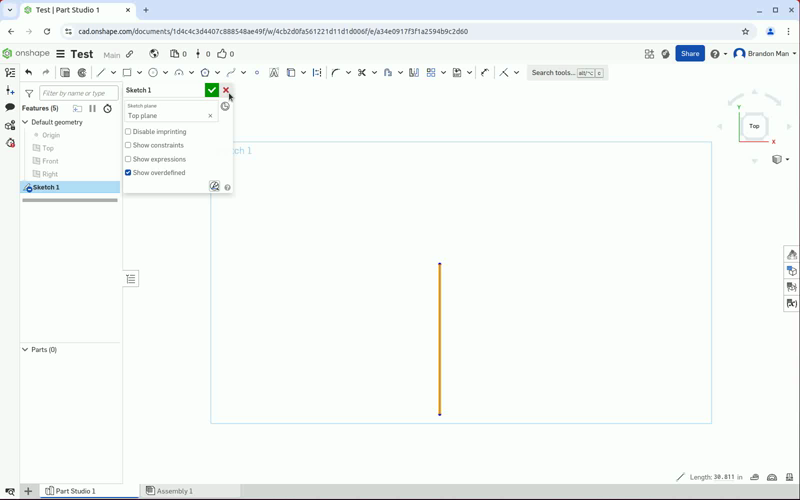
key(shift+h)
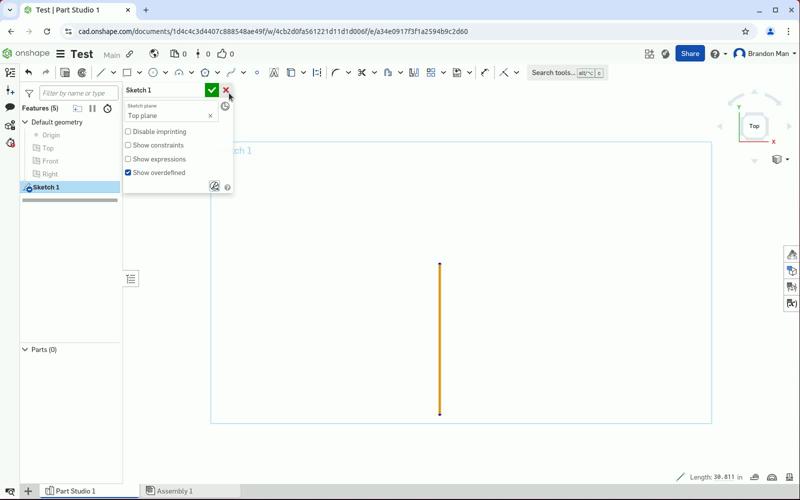
key(shift+s)
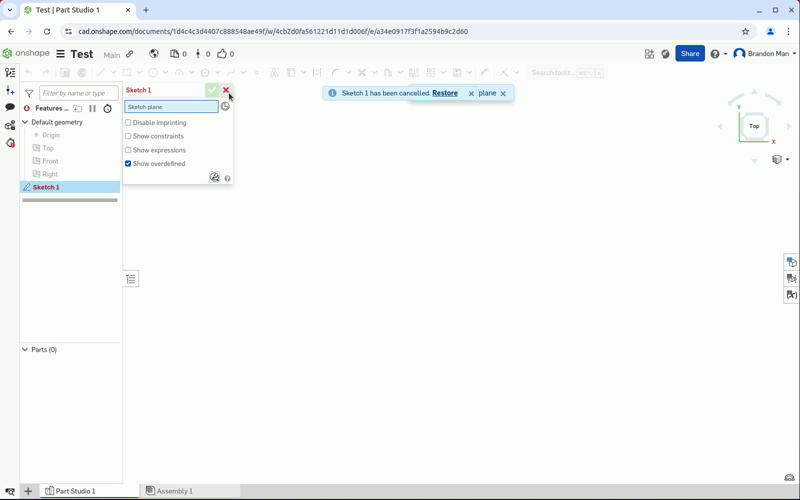
mouse_move(73, 150)
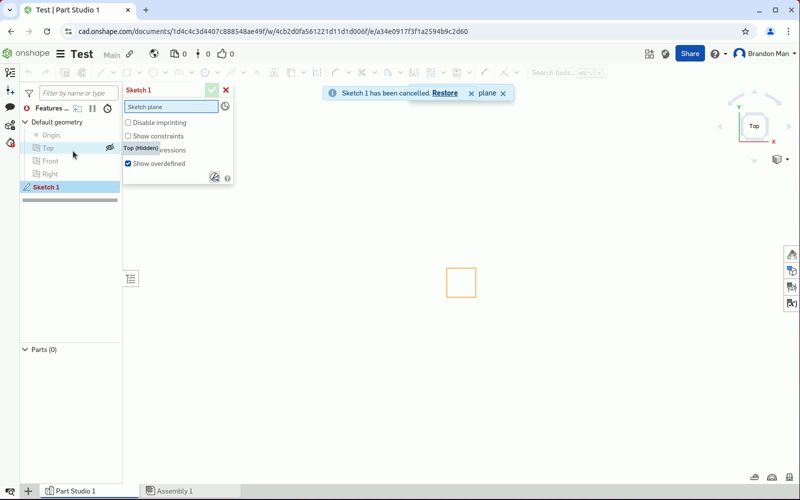
click(73, 150)
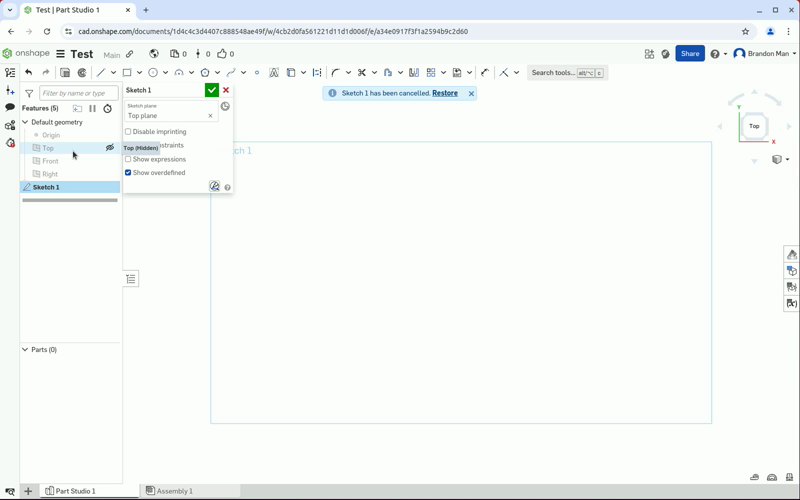
mouse_move(73, 352)
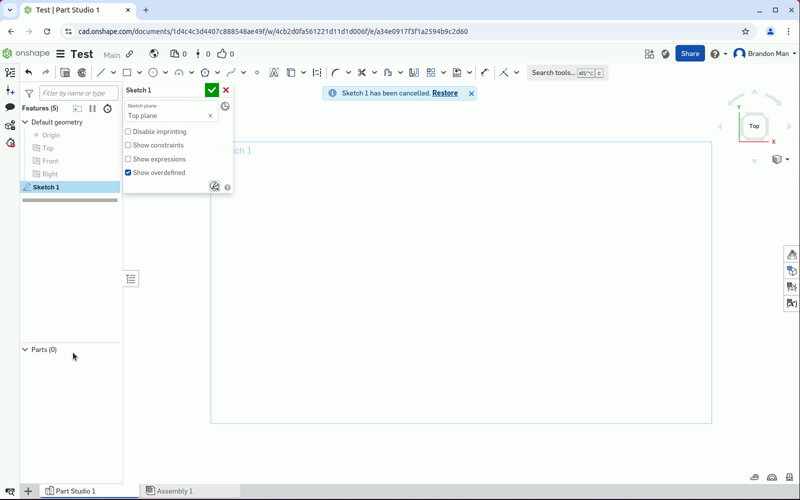
key(y)
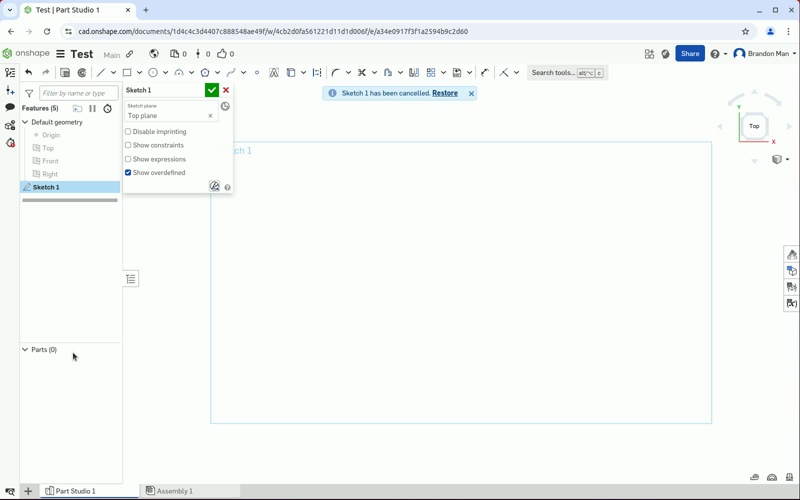
key(c)
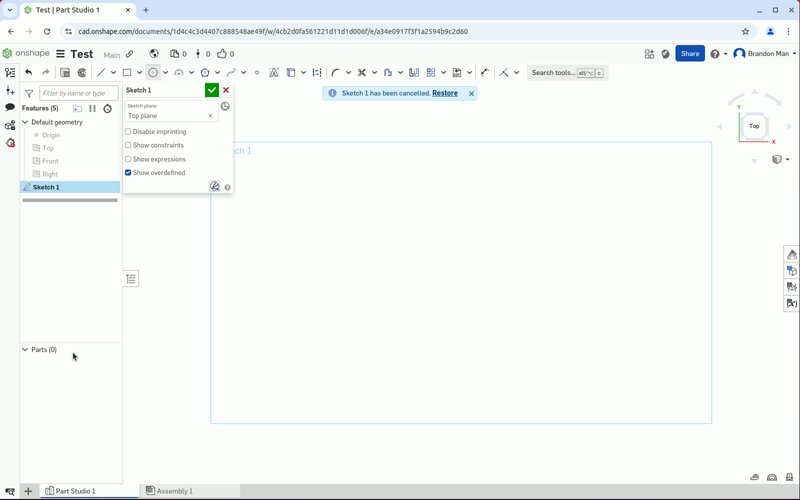
key_down(shift)
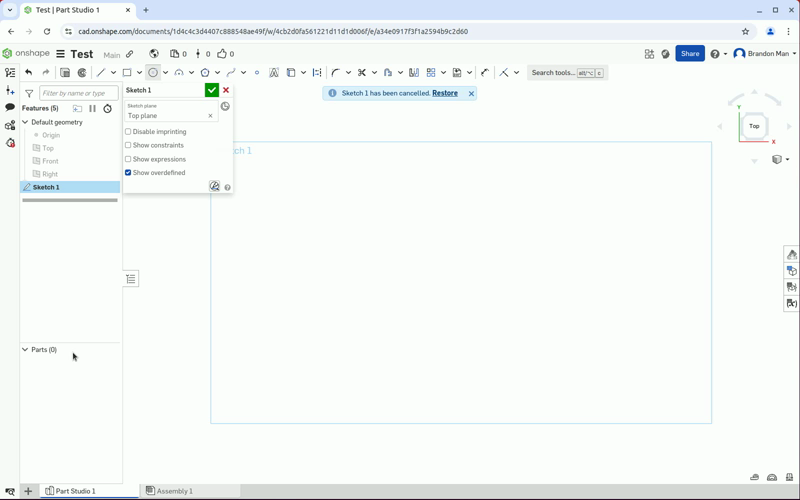
mouse_move(461, 282)
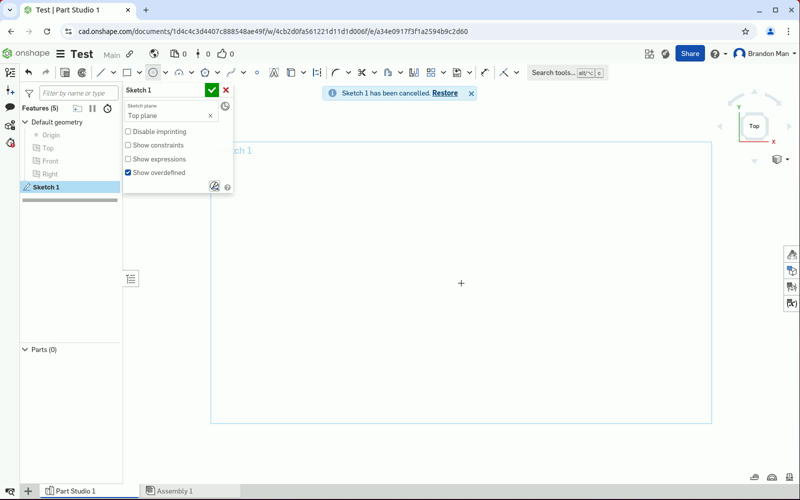
click(461, 282)
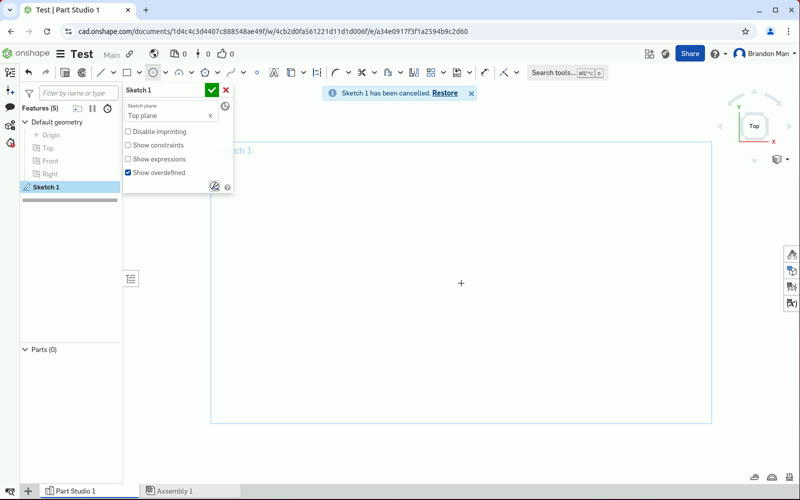
key_up(shift)
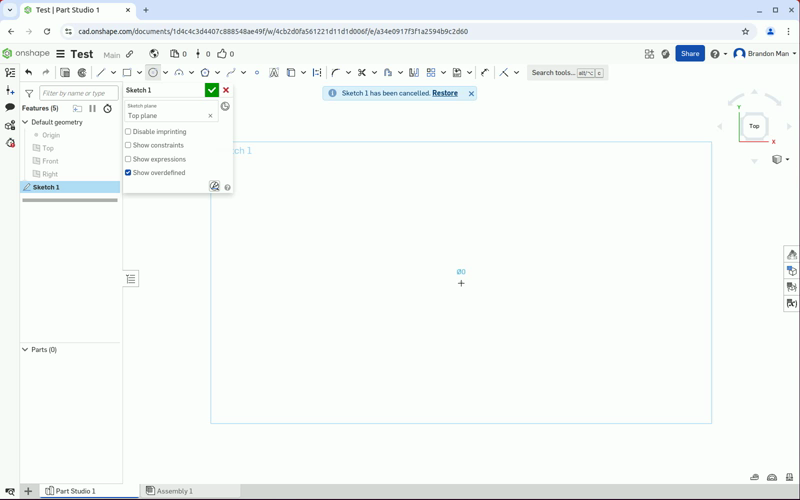
mouse_move(481, 282)
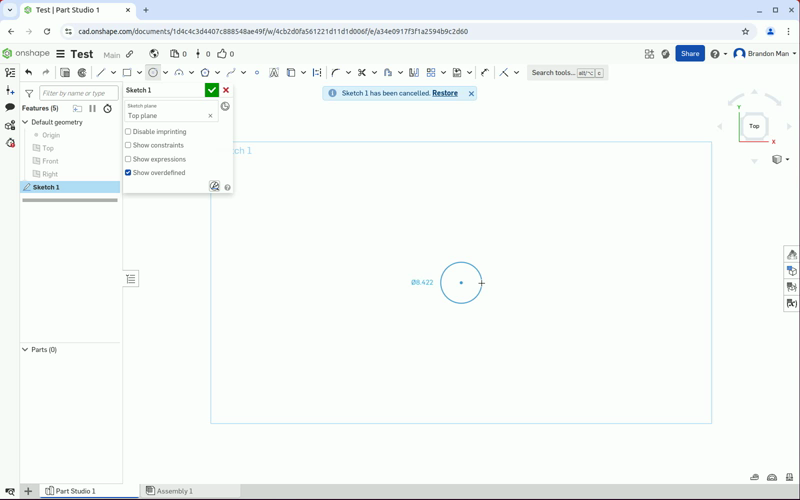
click(481, 282)
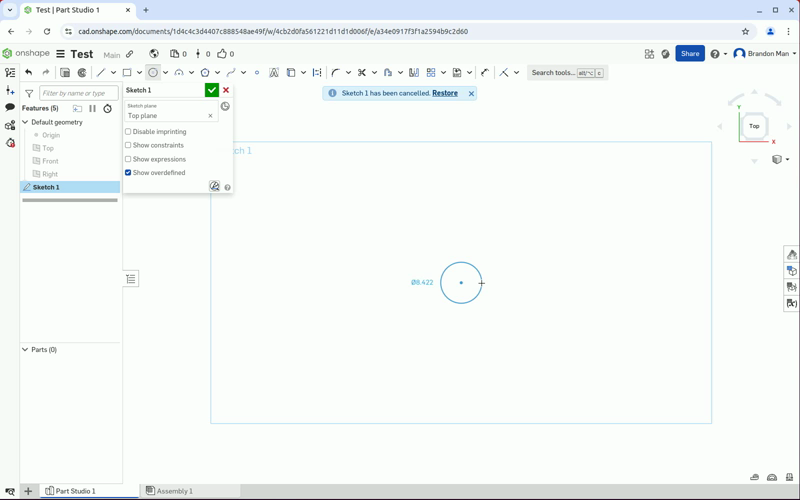
key(esc)
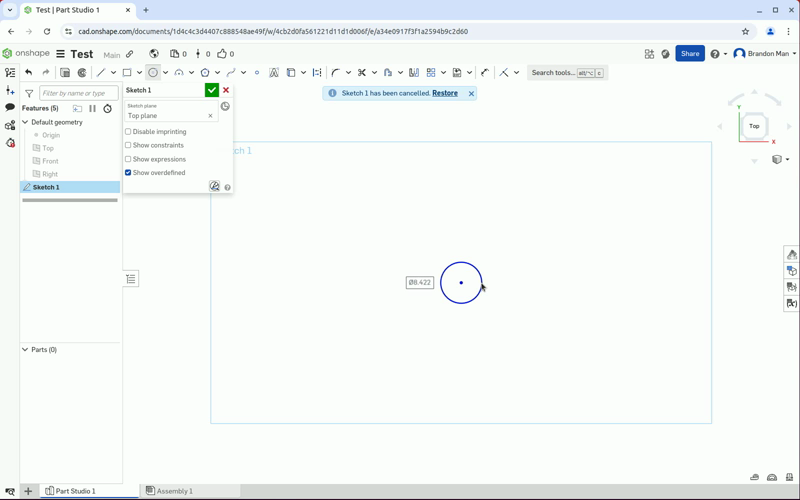
key(c)
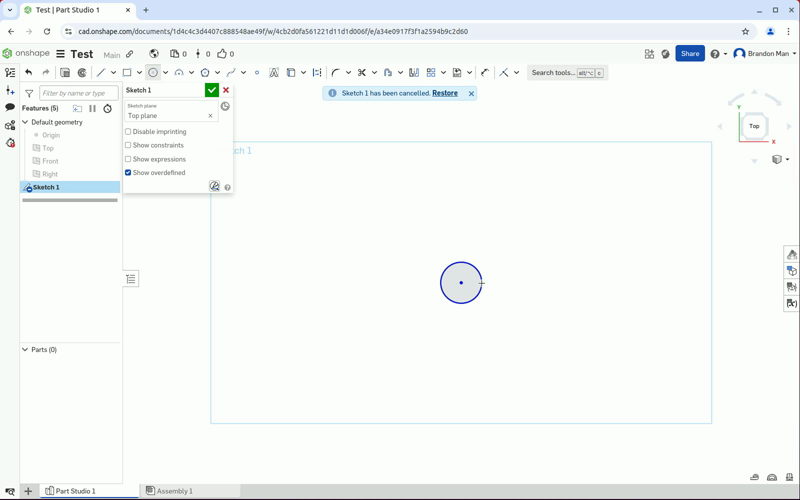
key_down(shift)
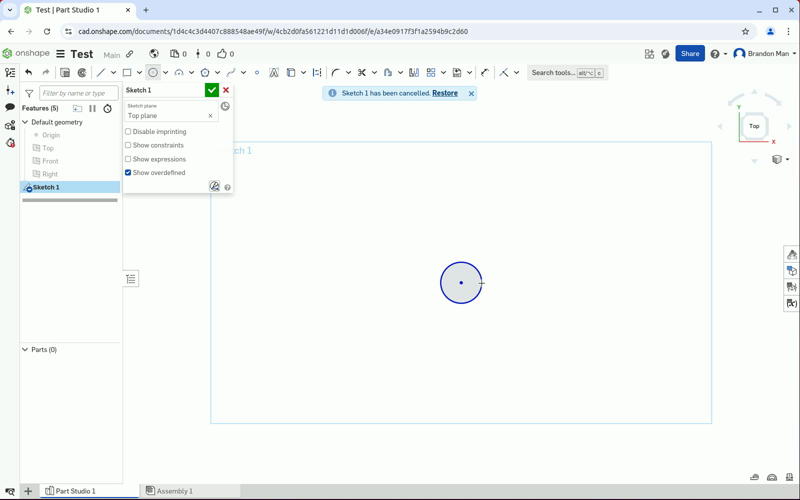
mouse_move(461, 282)
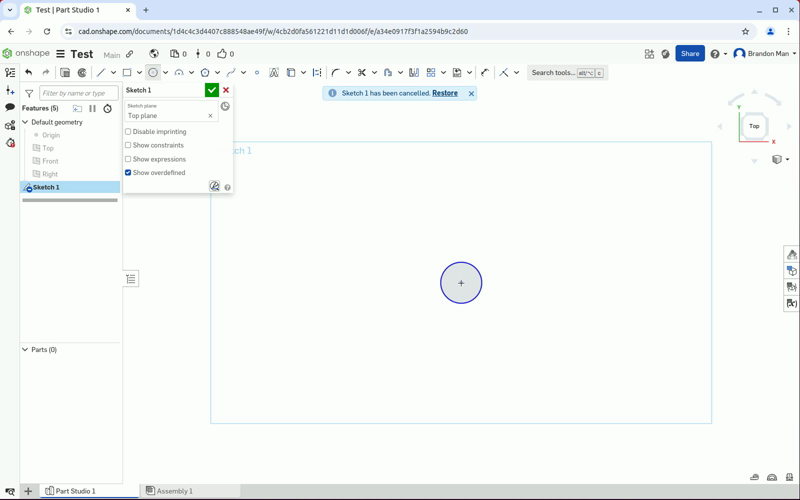
click(461, 282)
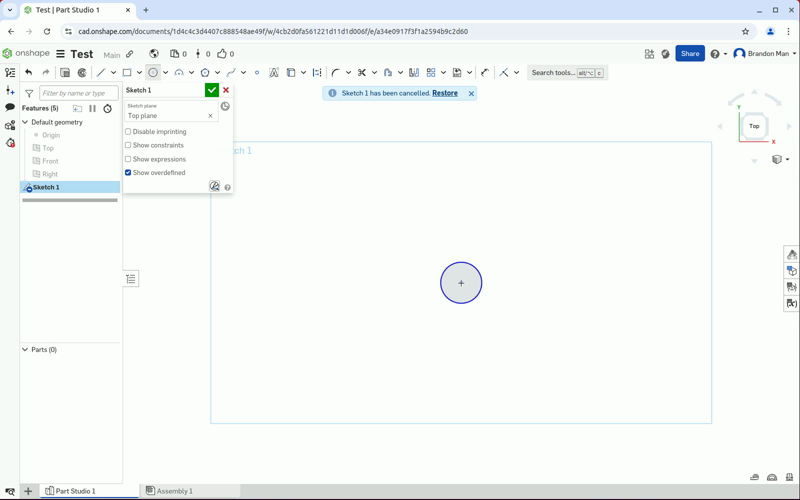
key_up(shift)
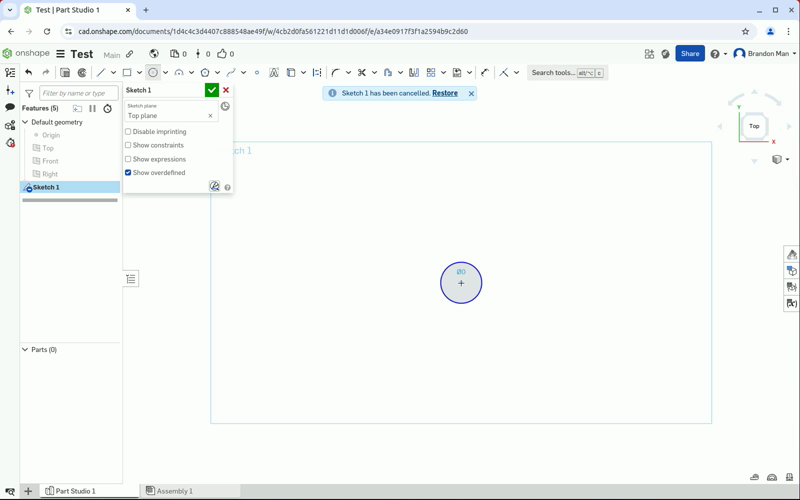
mouse_move(471, 282)
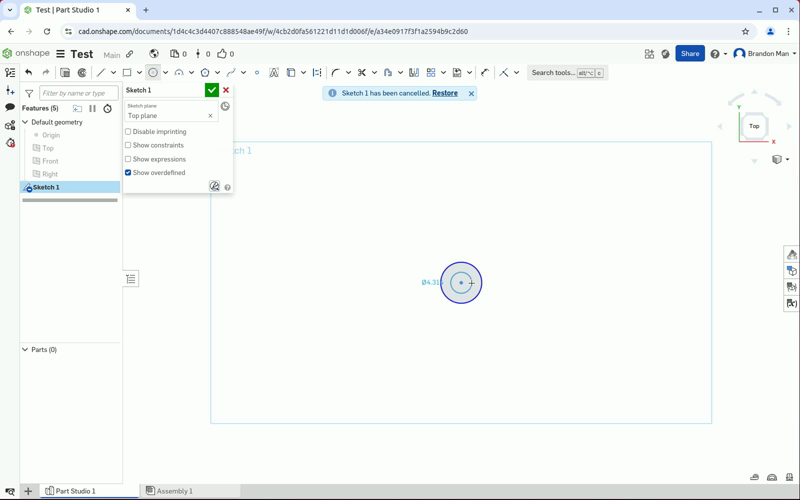
click(471, 282)
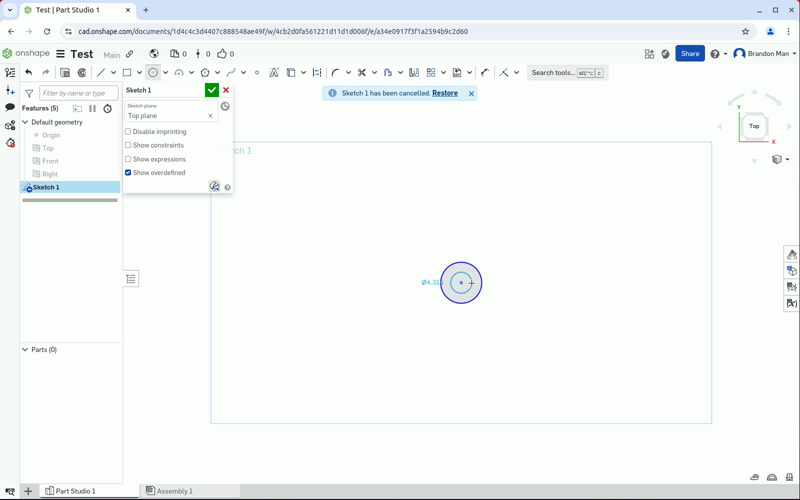
key(esc)
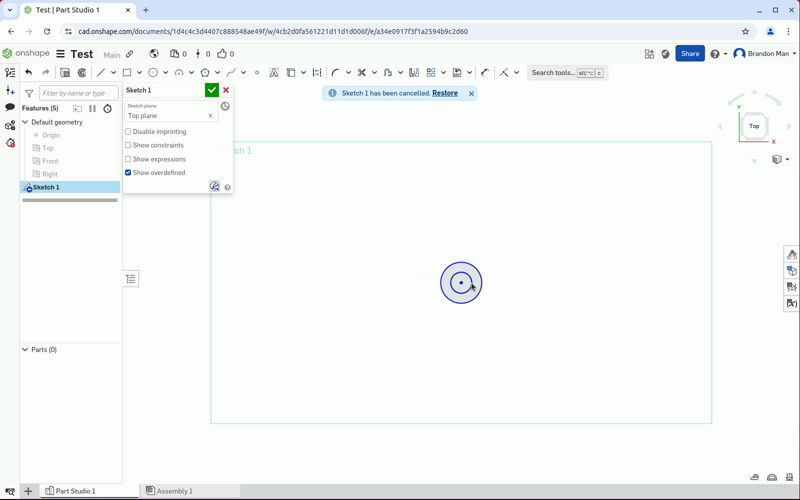
mouse_move(457, 301)
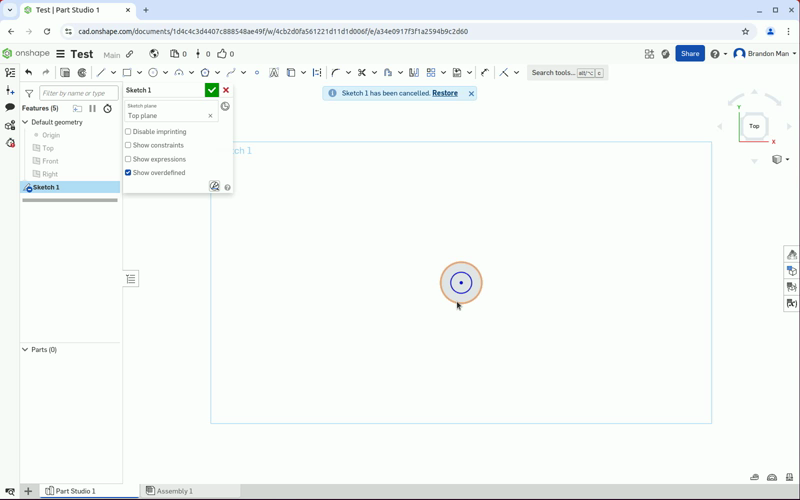
scroll(6)
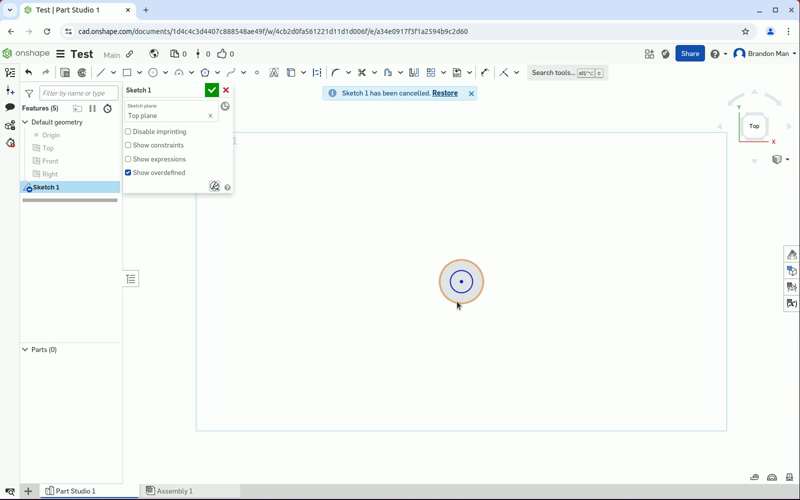
scroll(6)
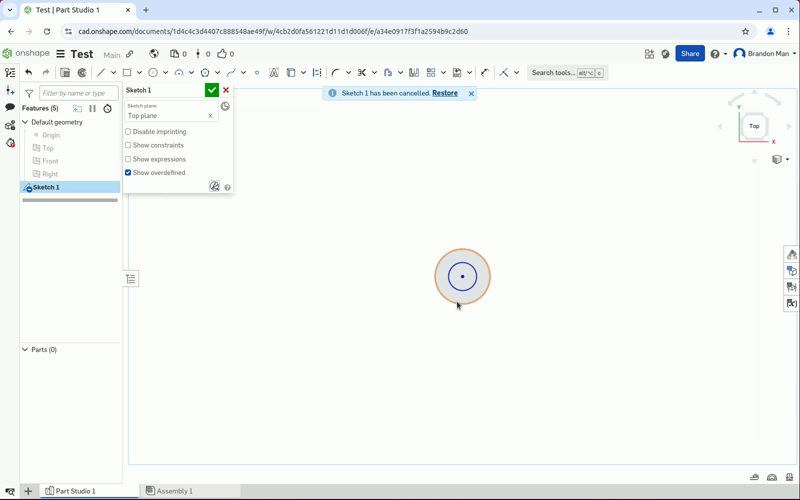
scroll(6)
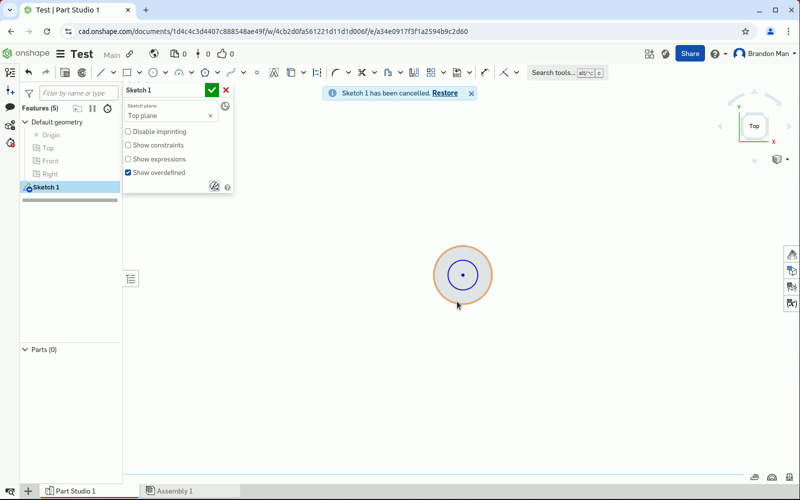
scroll(6)
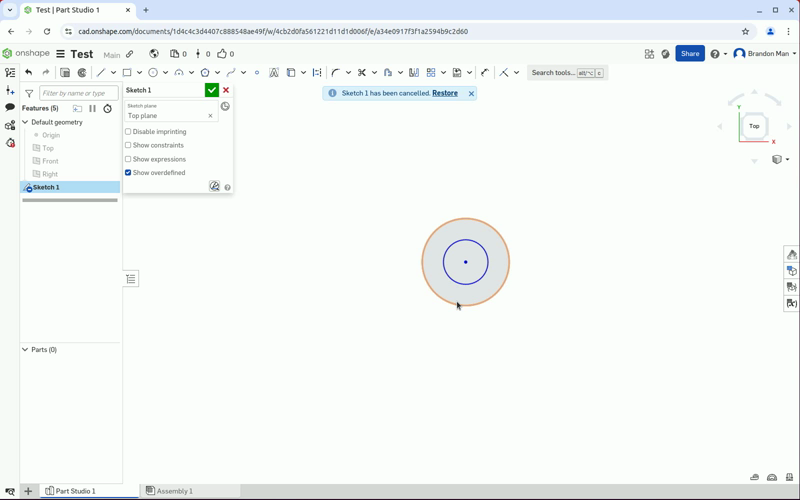
scroll(6)
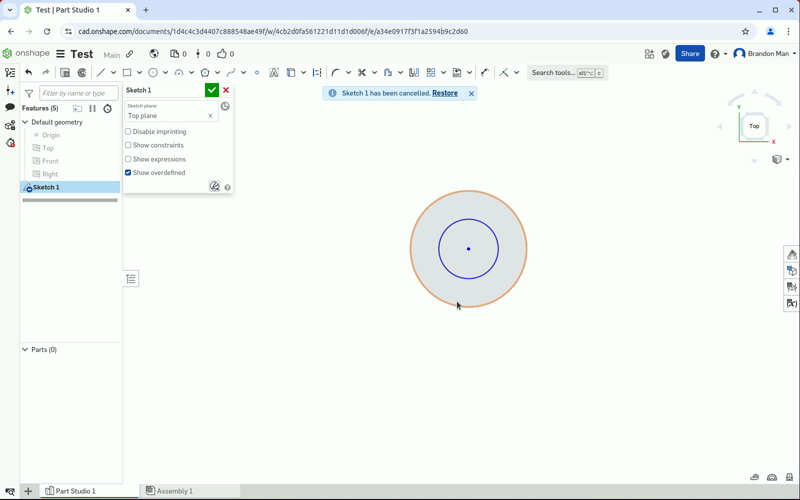
scroll(6)
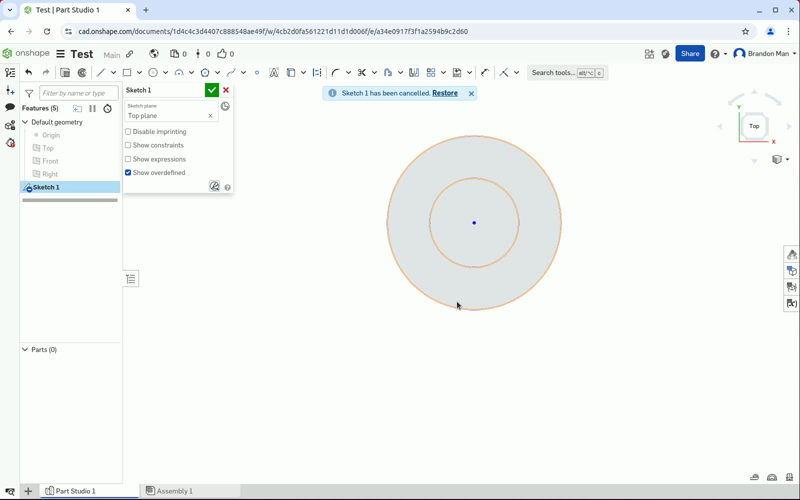
scroll(6)
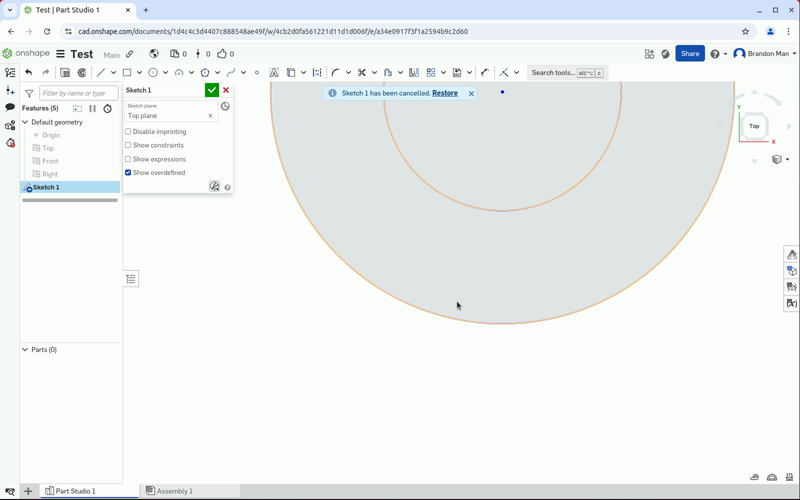
click(457, 301)
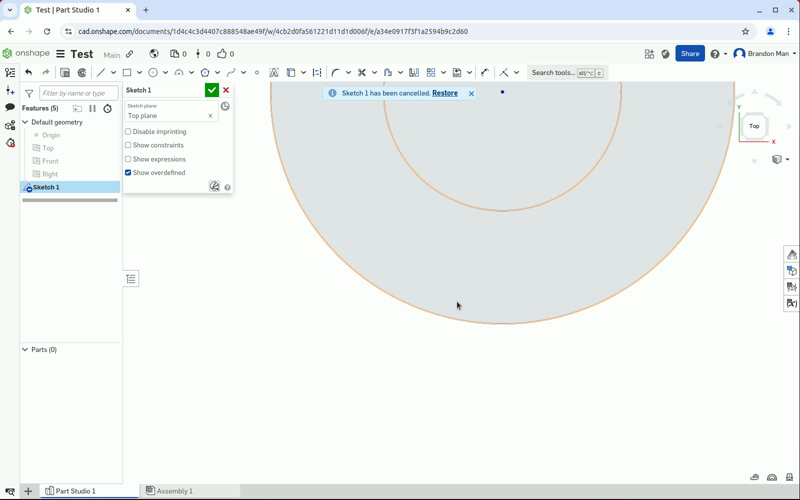
scroll(-6)
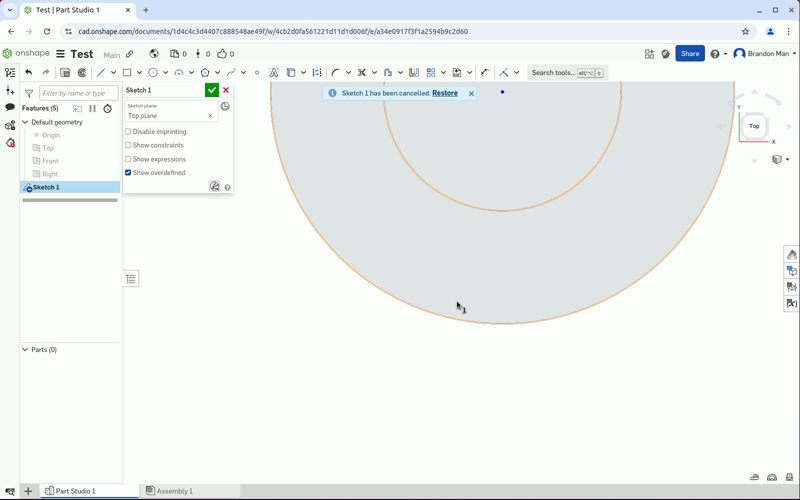
scroll(-6)
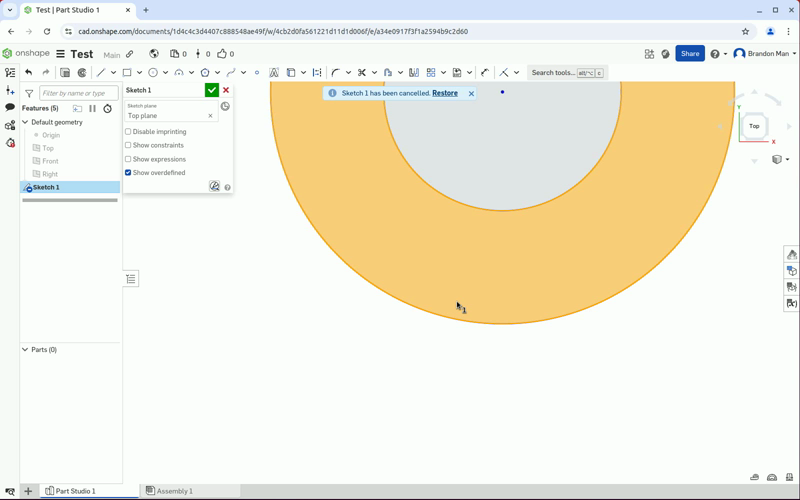
scroll(-6)
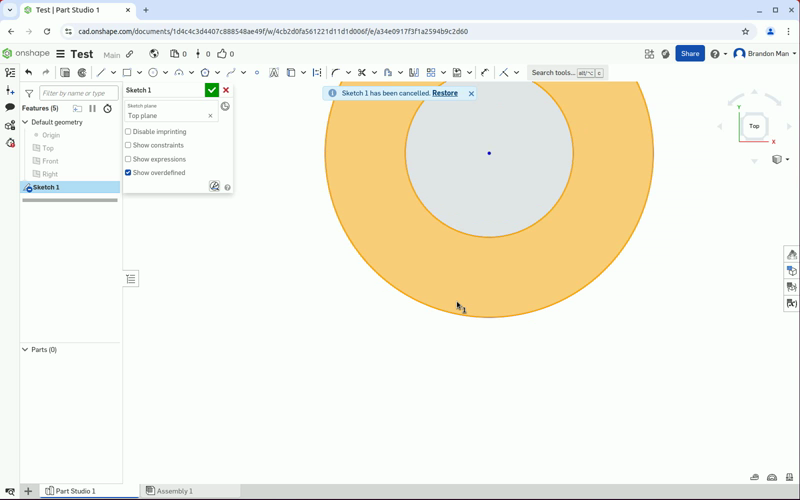
scroll(-6)
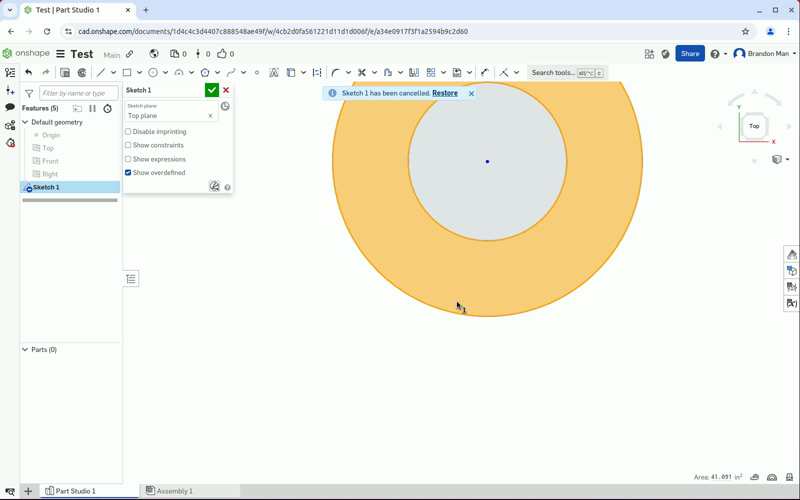
scroll(-6)
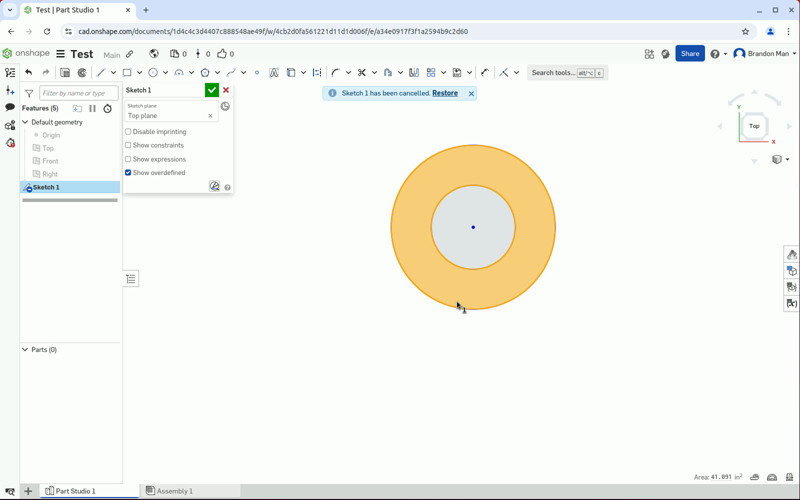
scroll(-6)
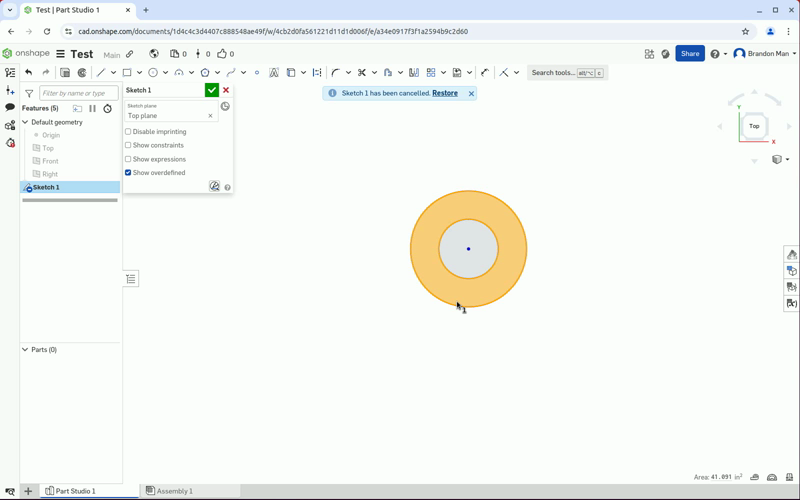
scroll(-6)
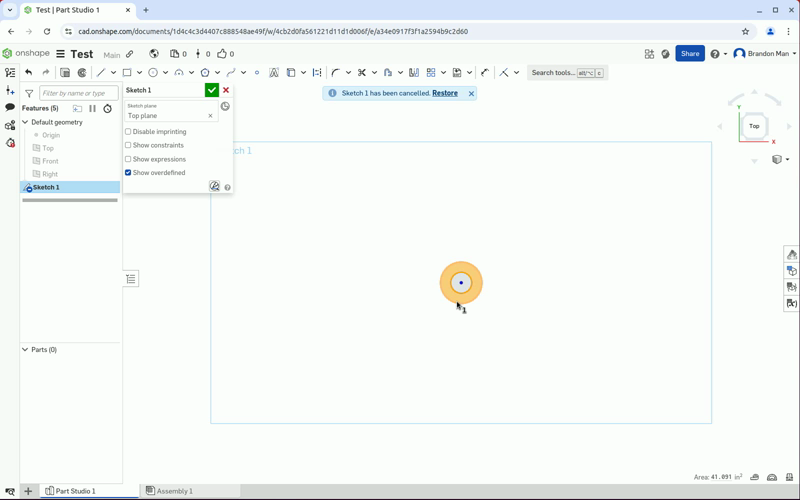
mouse_move(73, 352)
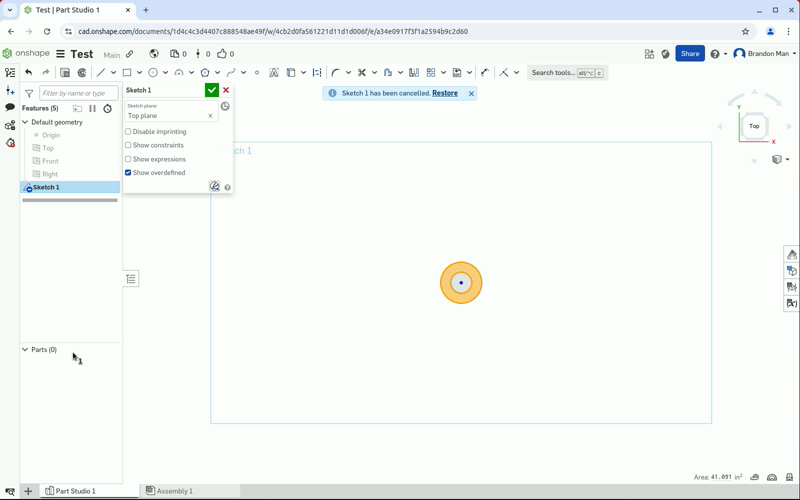
key(shift+y)
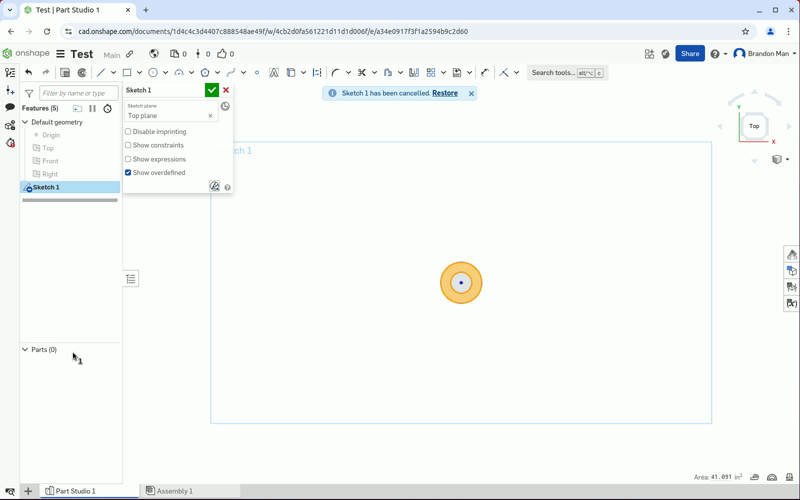
key(shift+e)
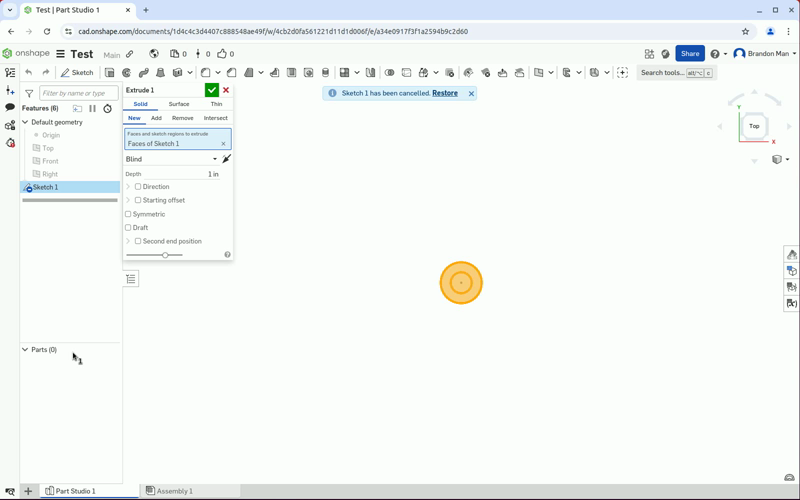
mouse_move(143, 106)
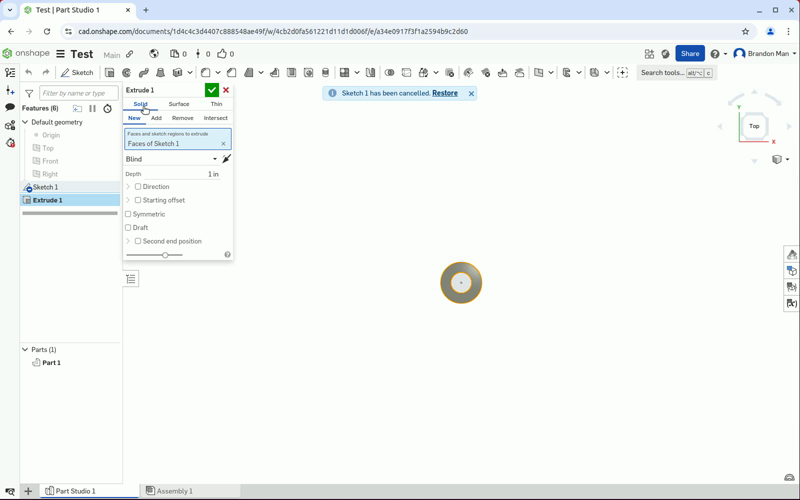
click(143, 106)
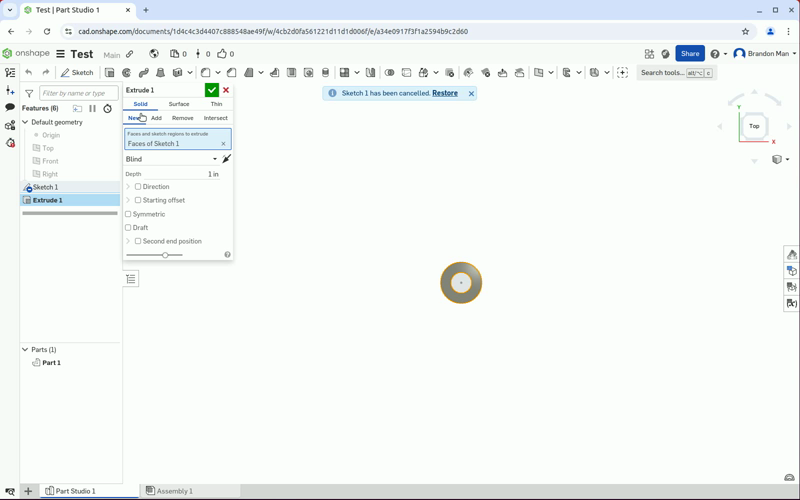
mouse_move(137, 120)
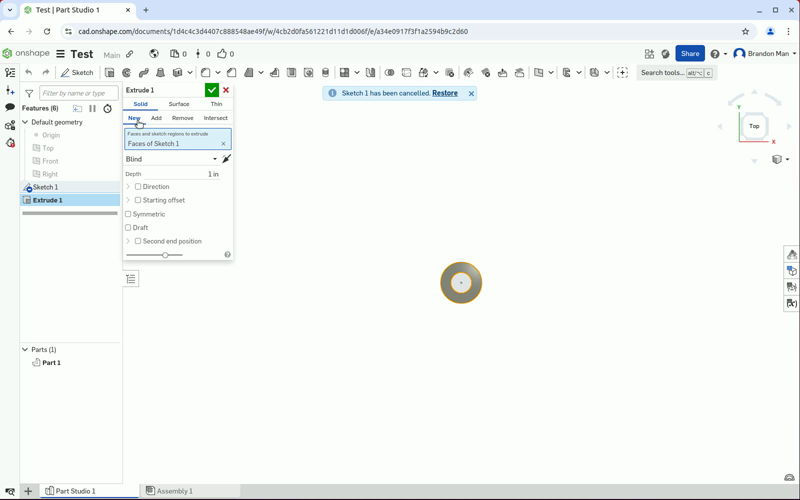
click(137, 120)
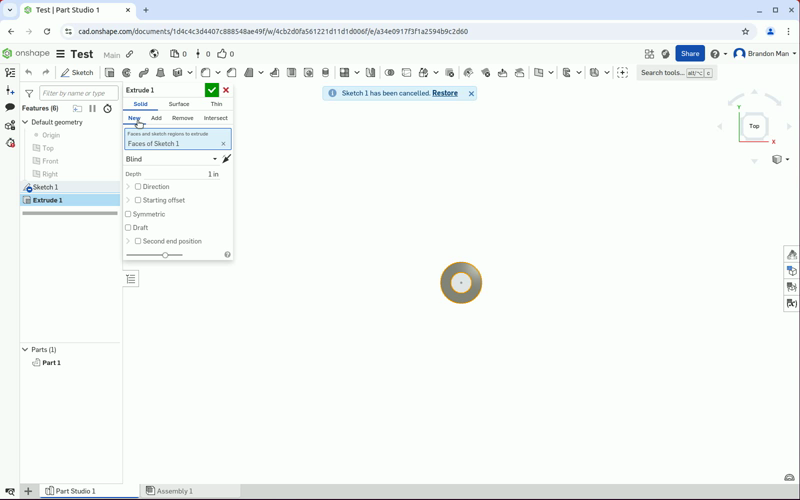
key(tab, 4)
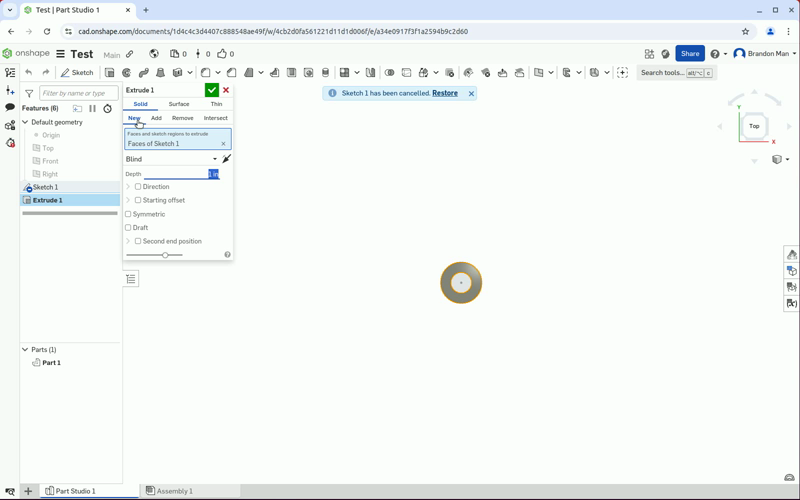
text(12.758)
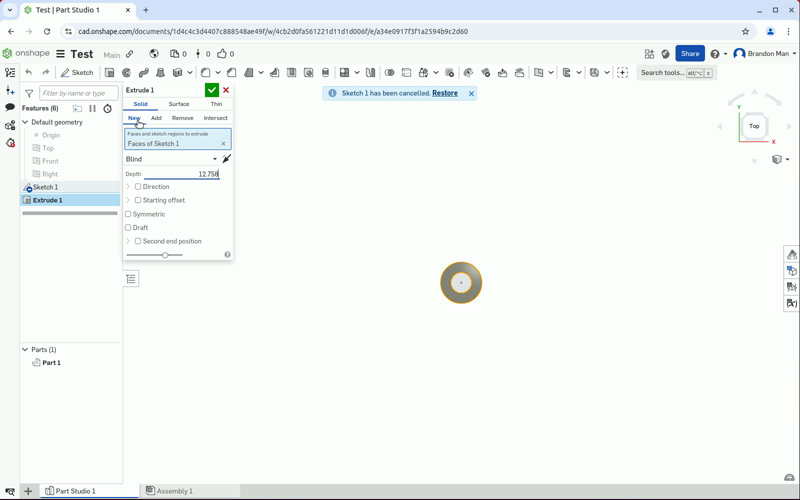
key(enter)
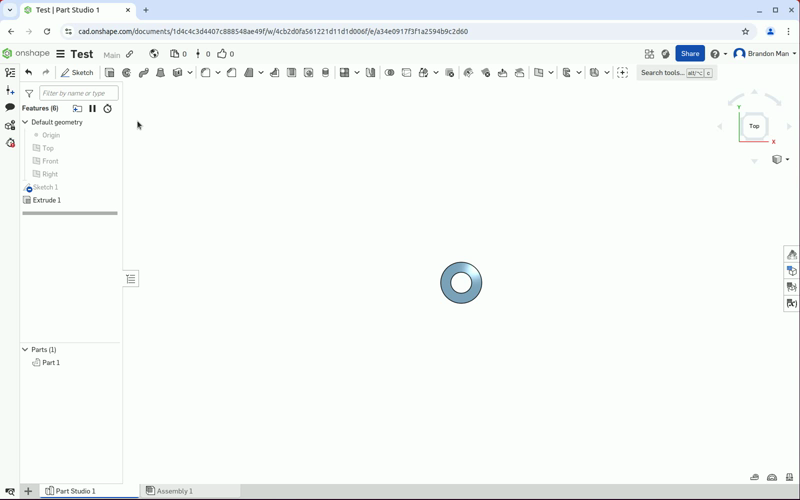
key(shift+h)
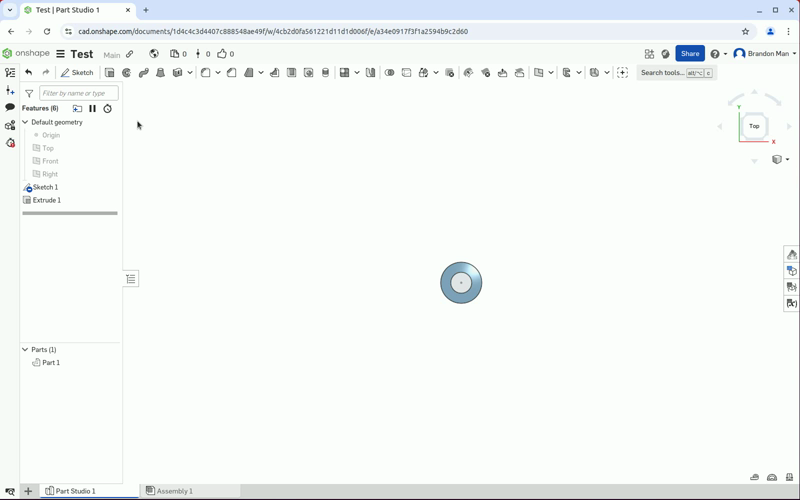
key(shift+h)
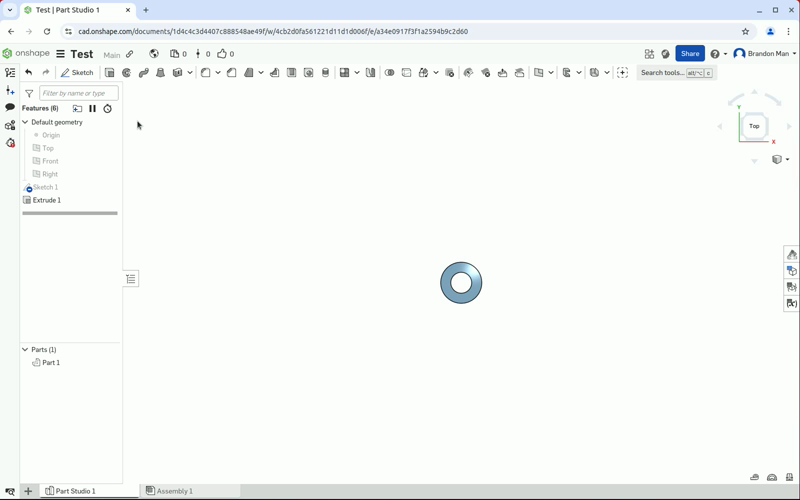
mouse_move(73, 189)
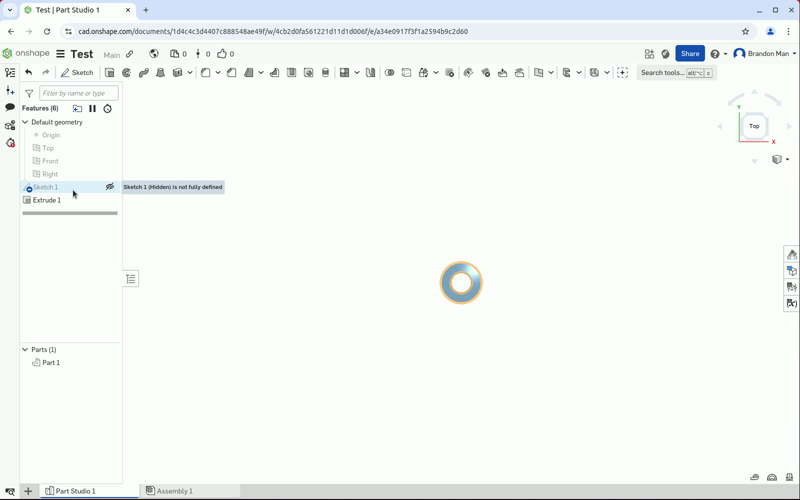
click(73, 189)
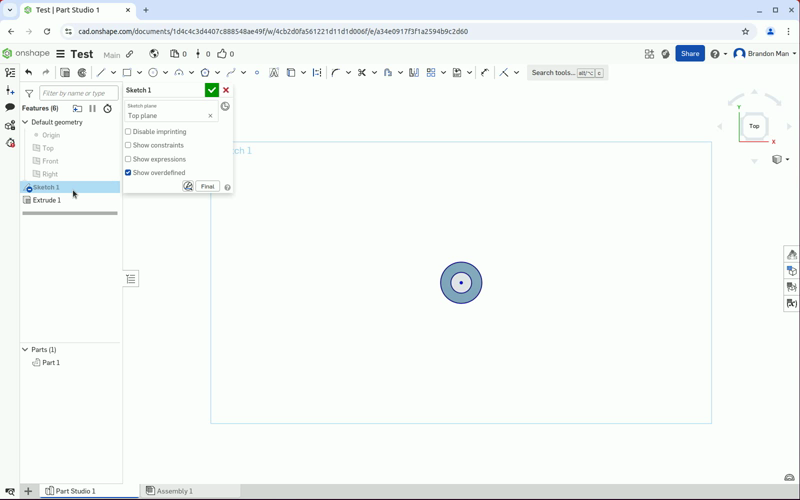
mouse_move(229, 92)
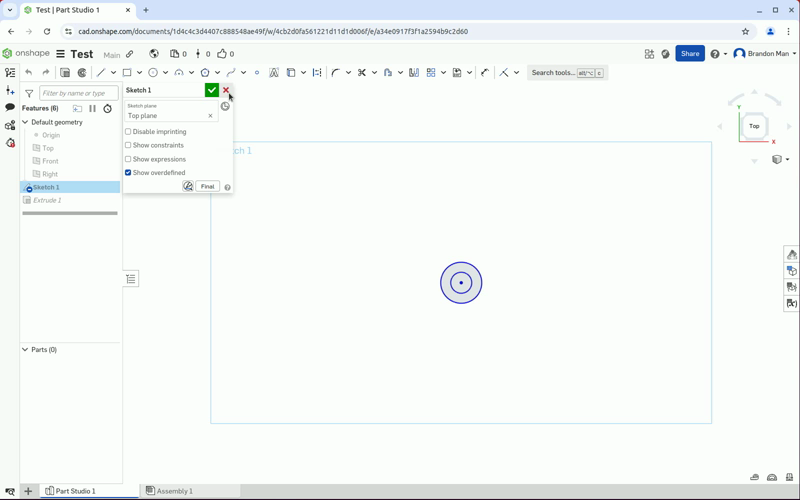
click(229, 92)
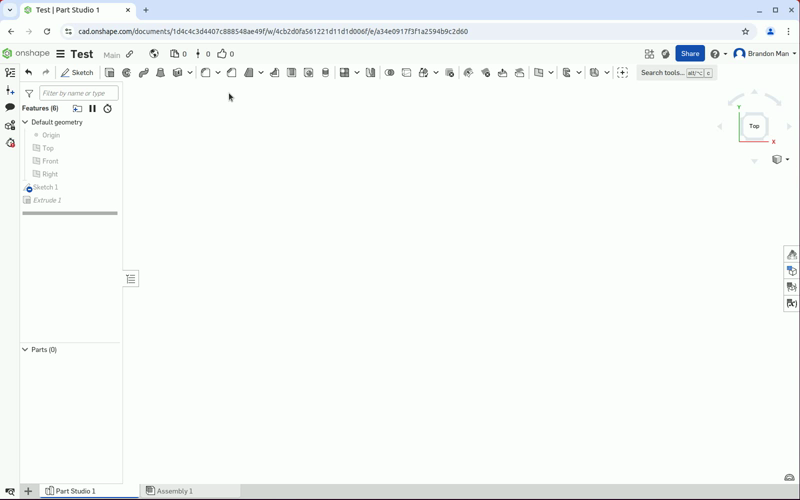
mouse_move(73, 352)
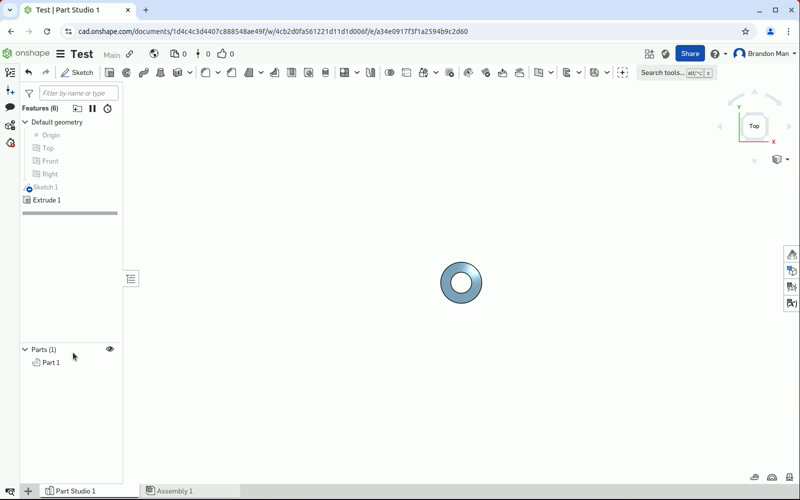
key(y)
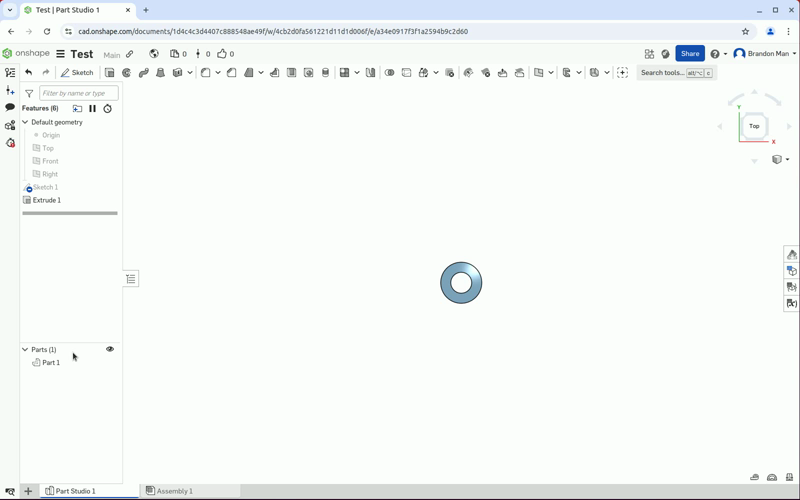
key(shift+p)
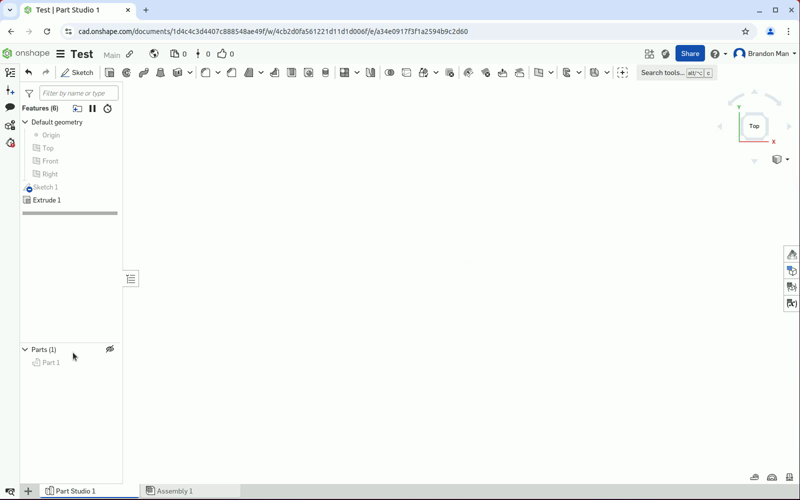
key(space)
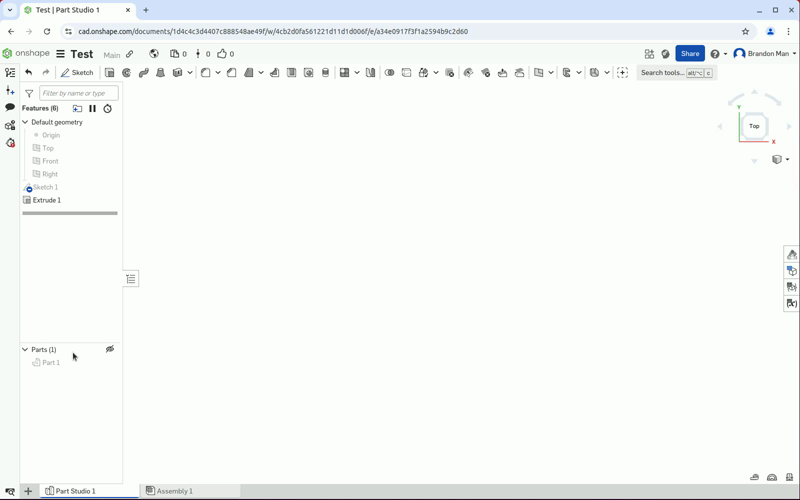
key_down(shift)
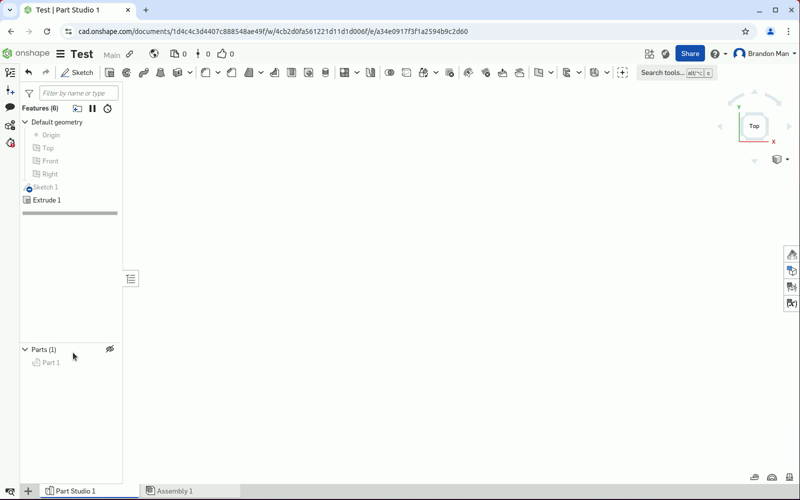
key(up)
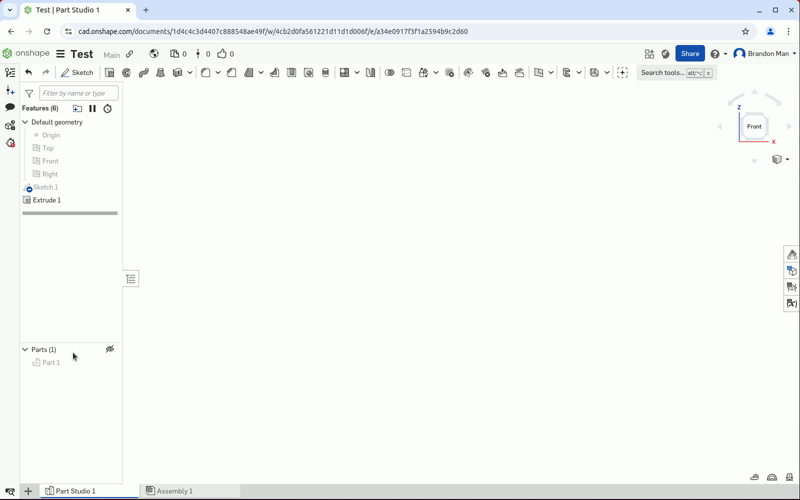
key_up(shift)
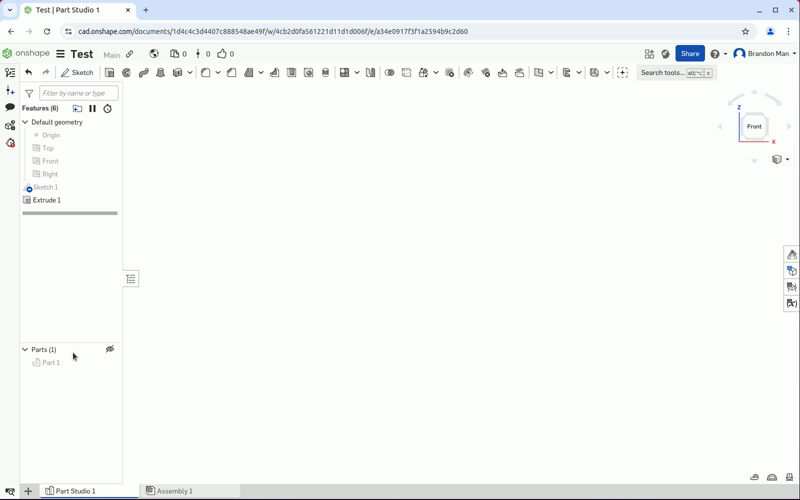
key(space)
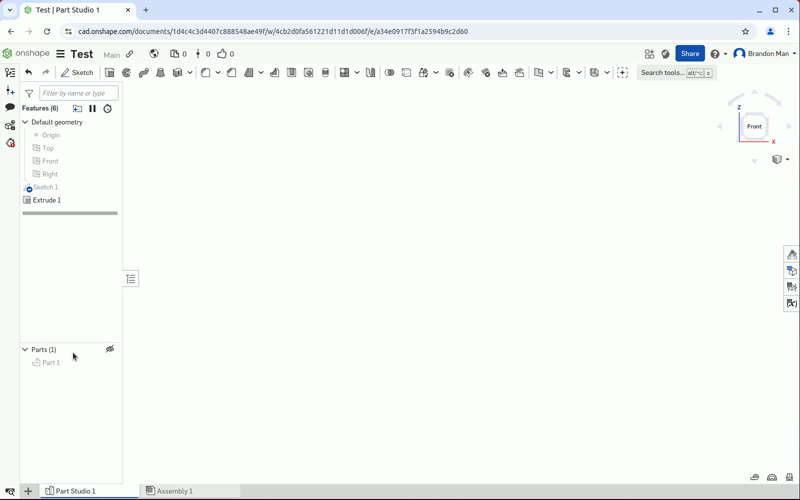
key_down(shift)
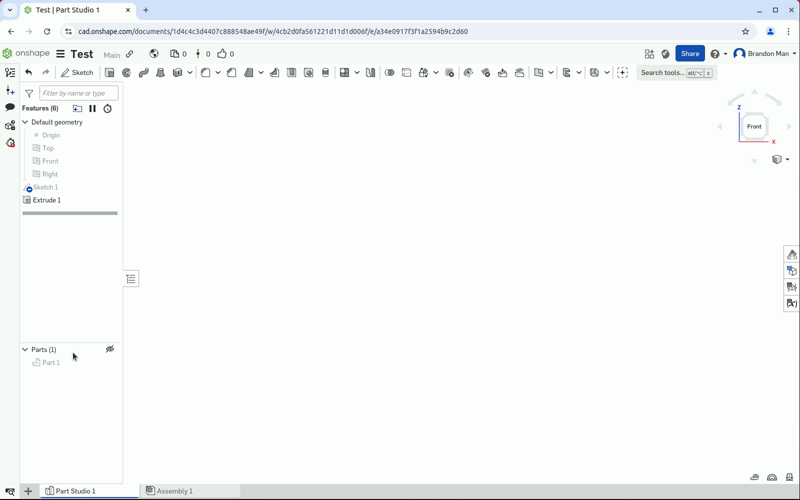
key(left)
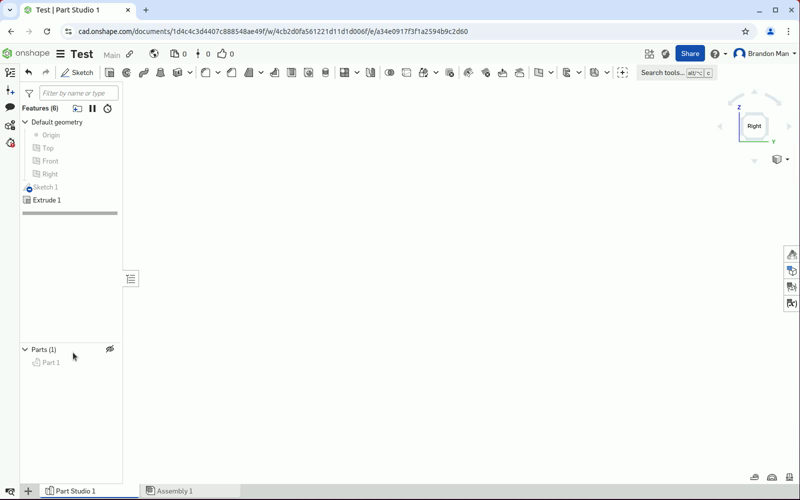
key_up(shift)
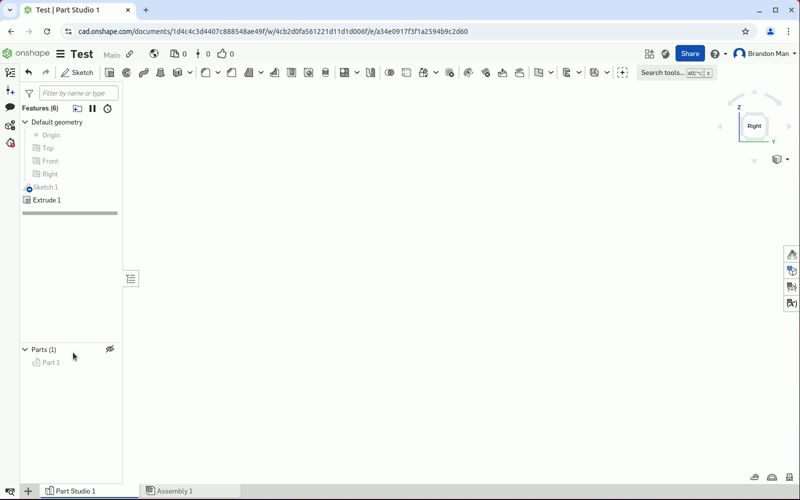
mouse_move(73, 352)
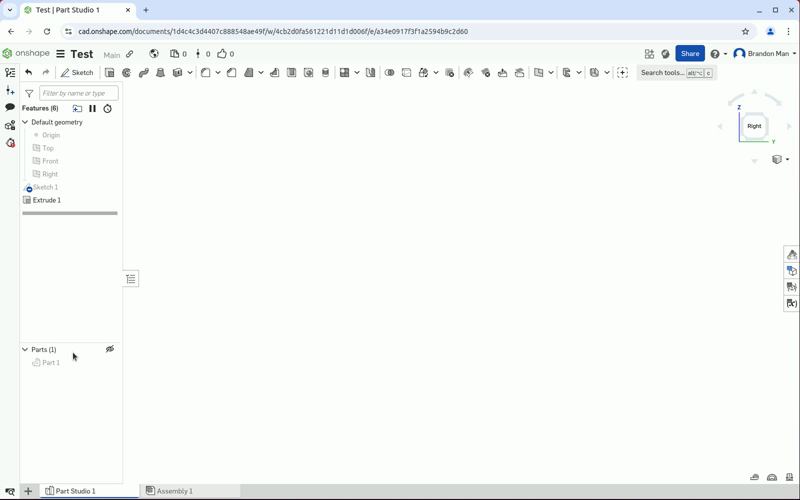
key(shift+y)
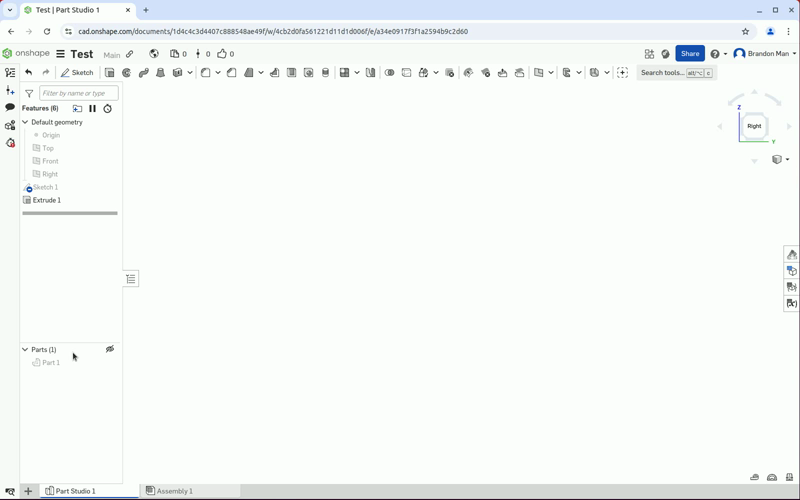
key(shift+s)
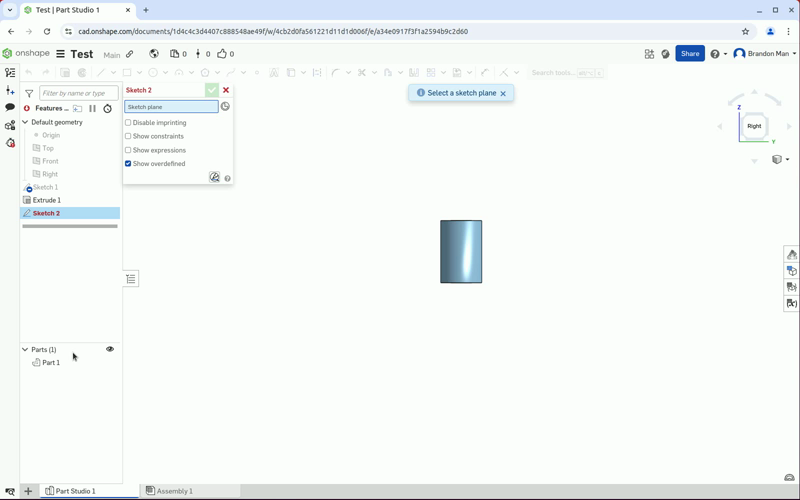
mouse_move(73, 176)
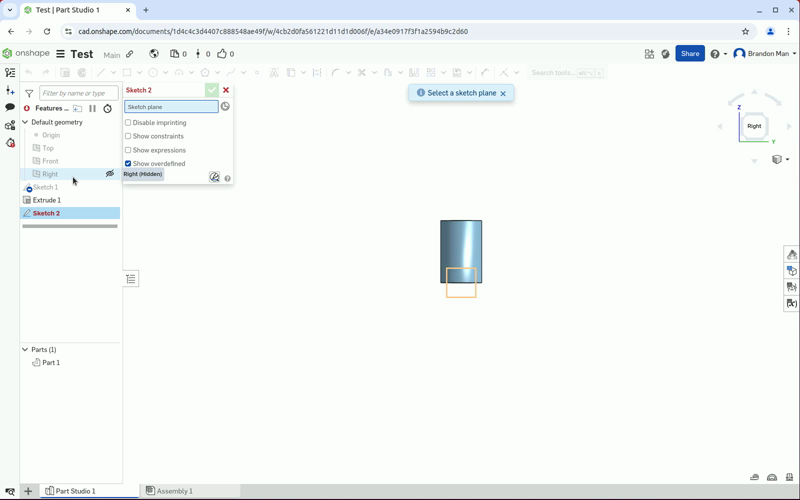
click(73, 176)
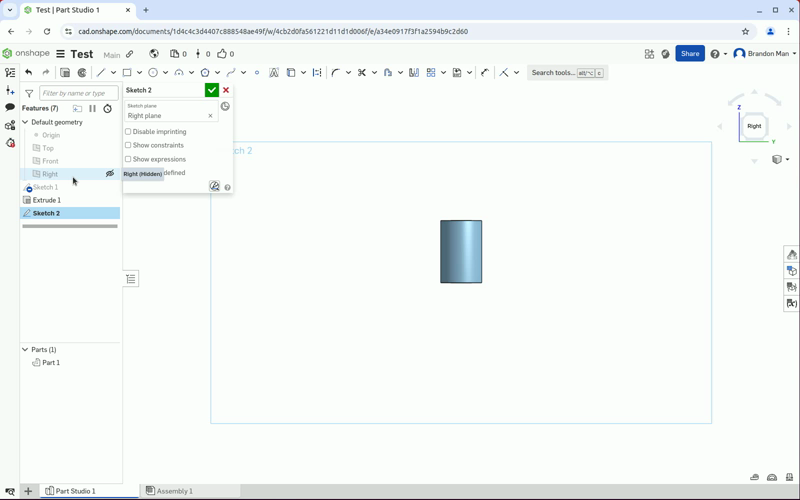
mouse_move(73, 352)
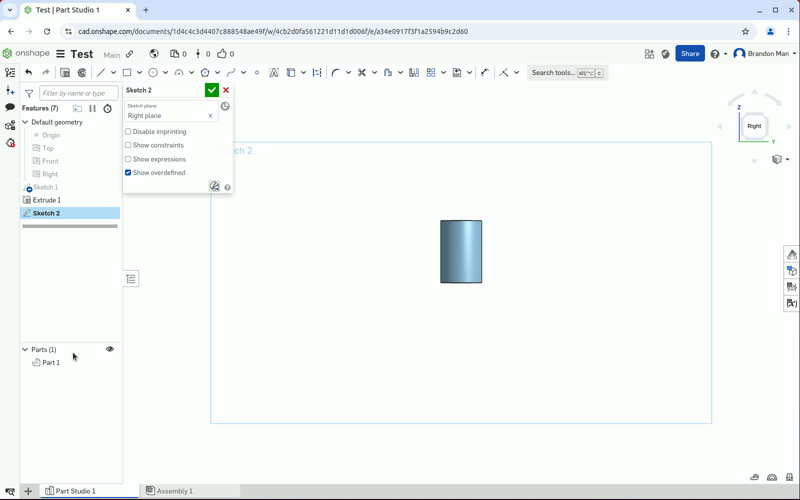
key(y)
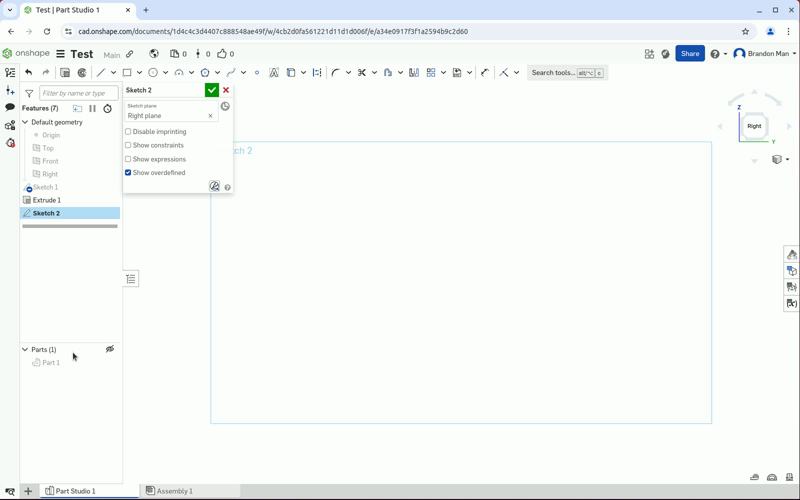
key(l)
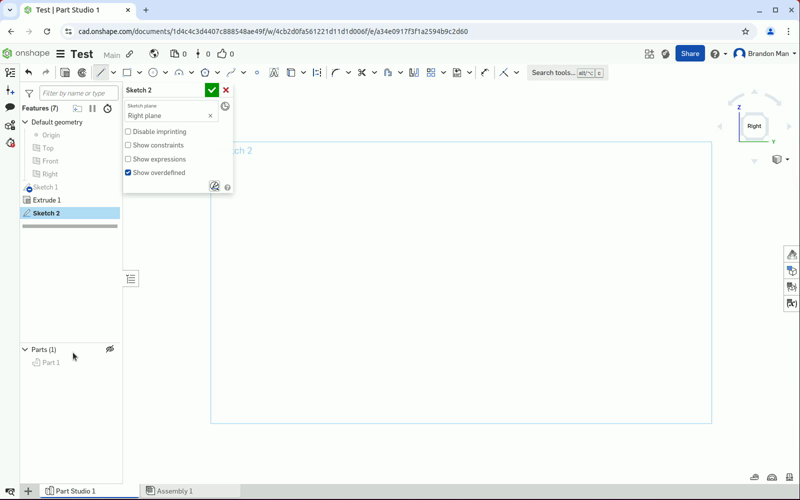
key_down(shift)
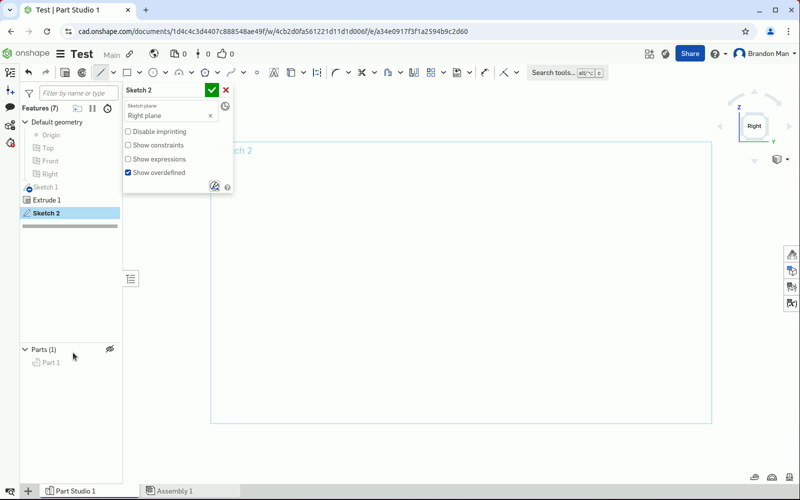
mouse_move(440, 291)
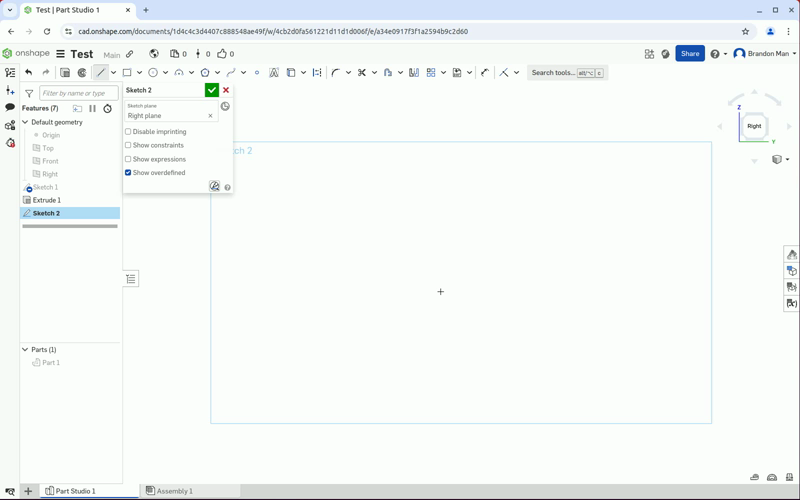
click(440, 291)
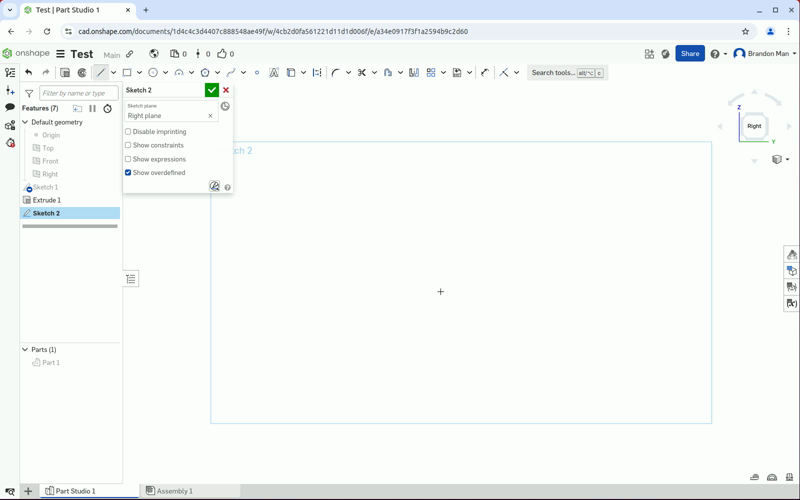
key_up(shift)
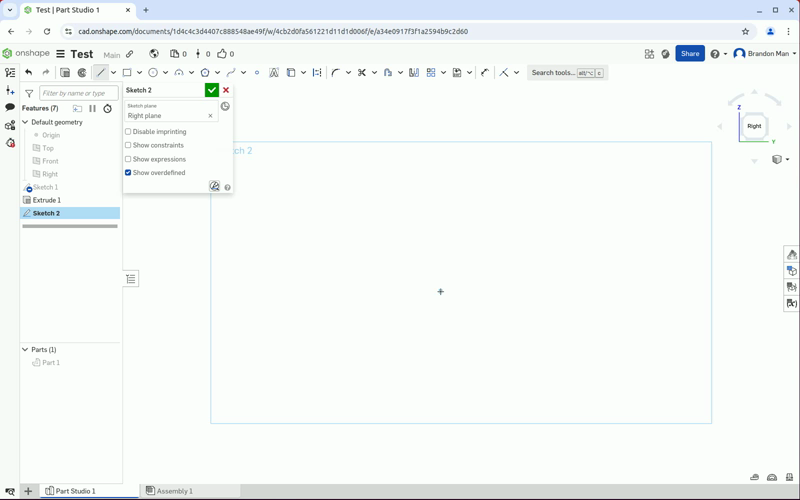
key_down(shift)
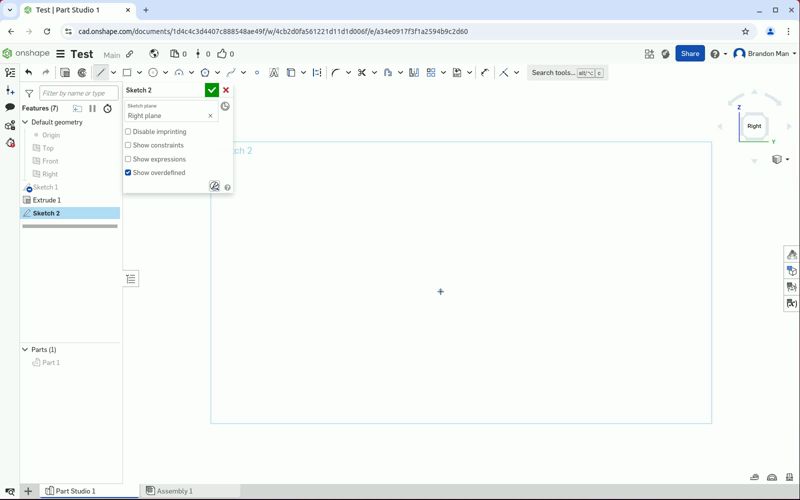
mouse_move(470, 291)
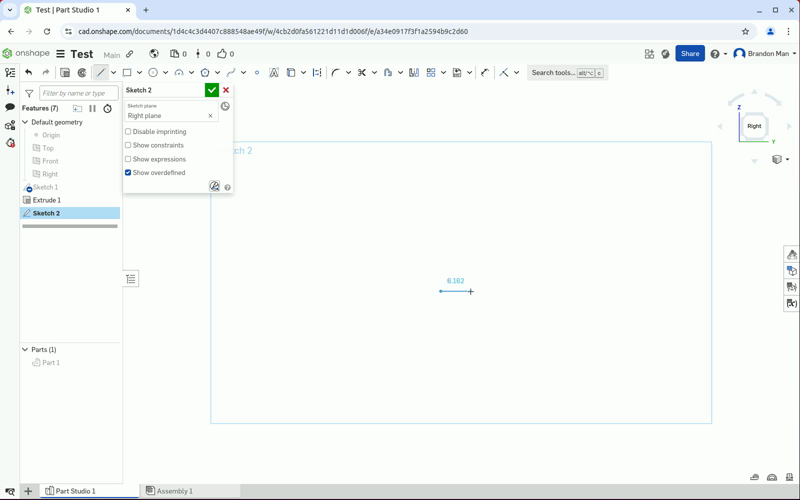
mouse_move(450, 311)
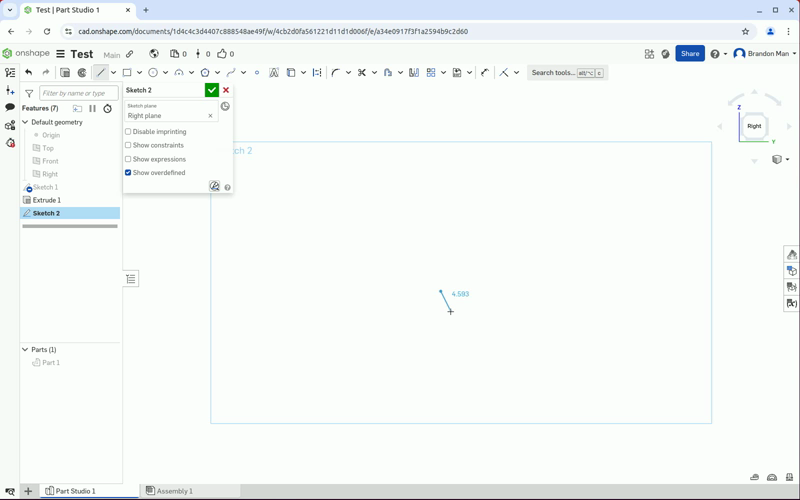
click(450, 311)
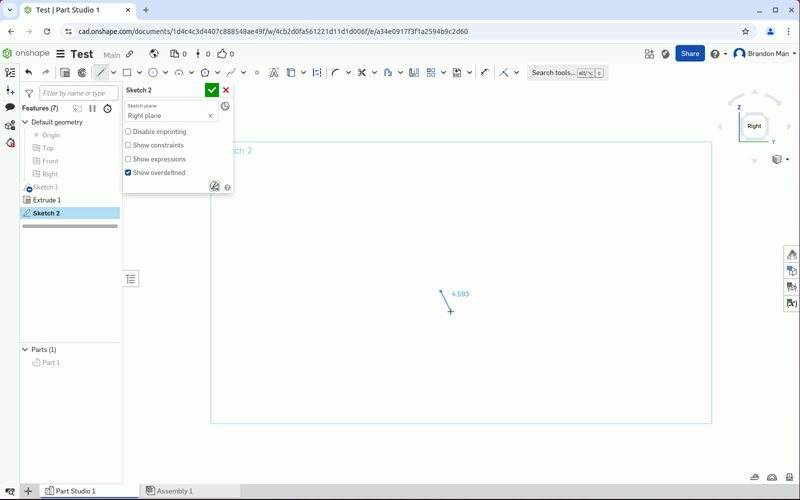
key_up(shift)
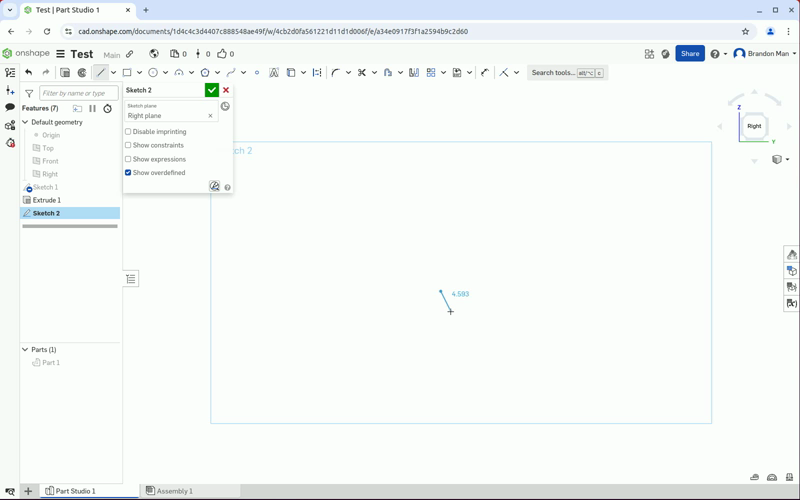
key_down(shift)
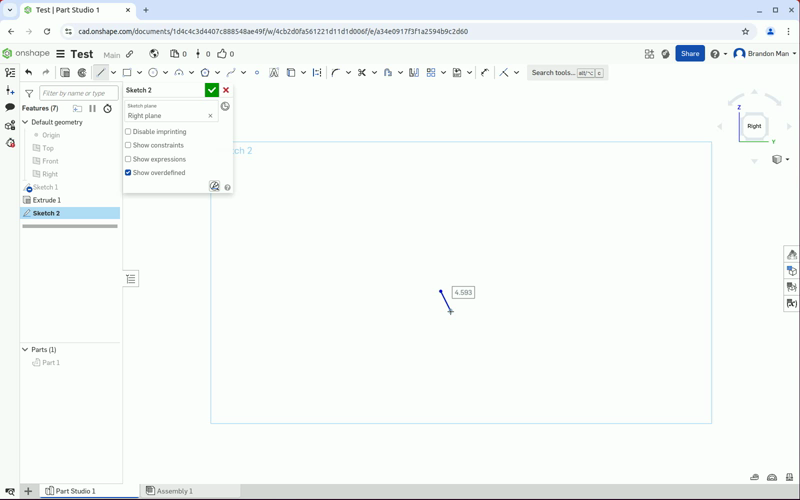
mouse_move(480, 311)
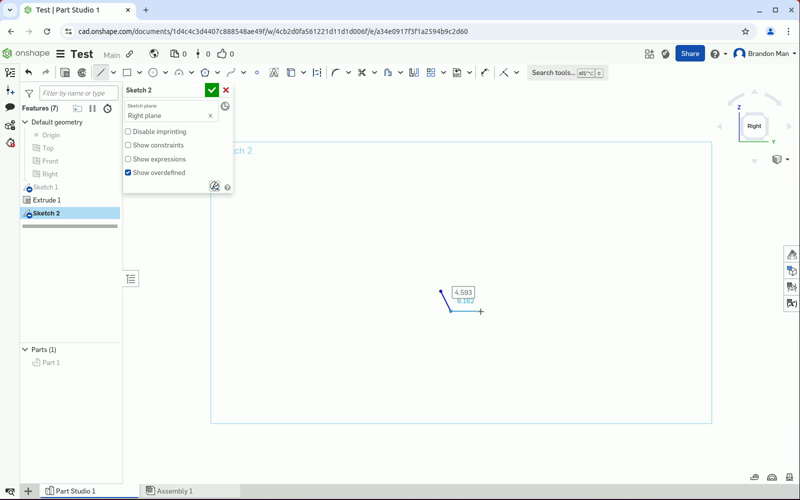
mouse_move(461, 311)
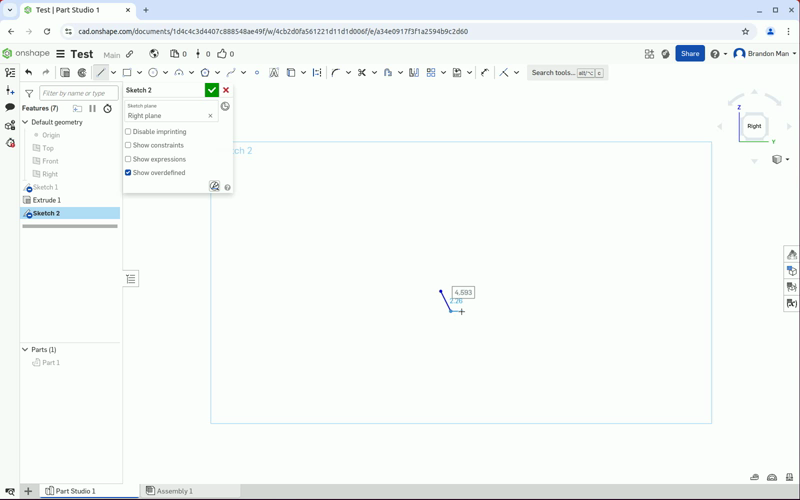
click(461, 311)
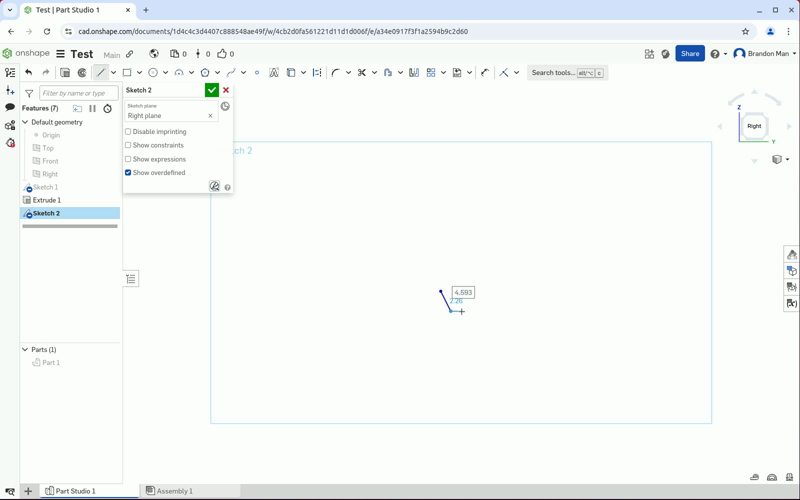
key_up(shift)
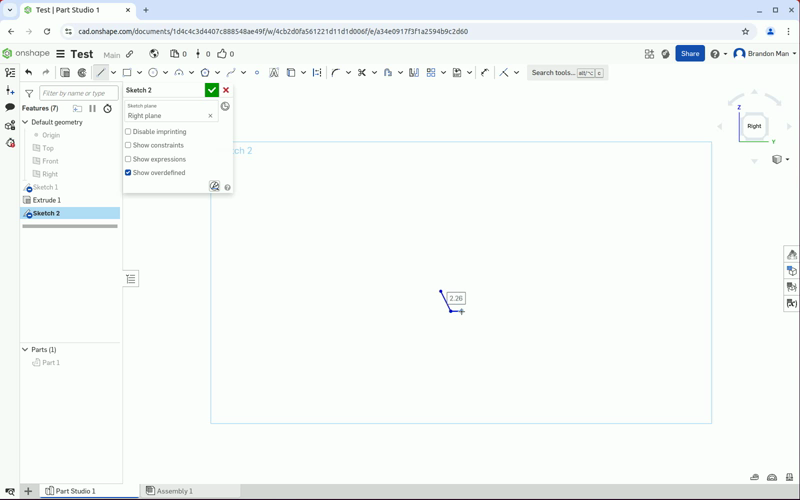
key_down(shift)
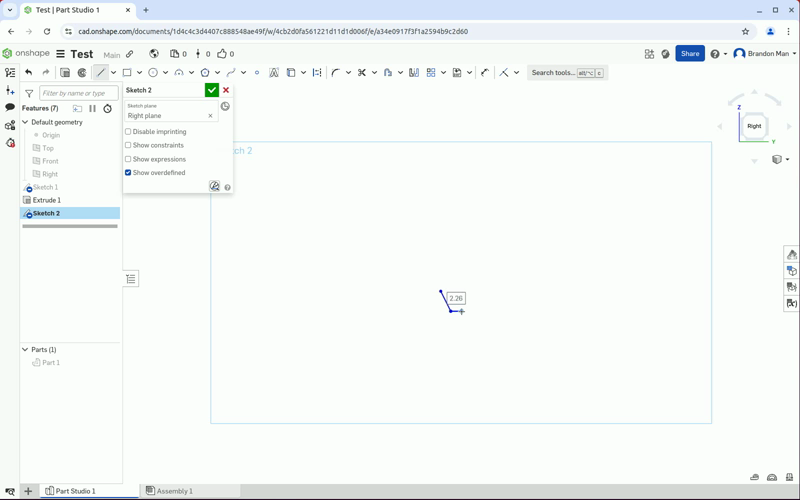
mouse_move(491, 311)
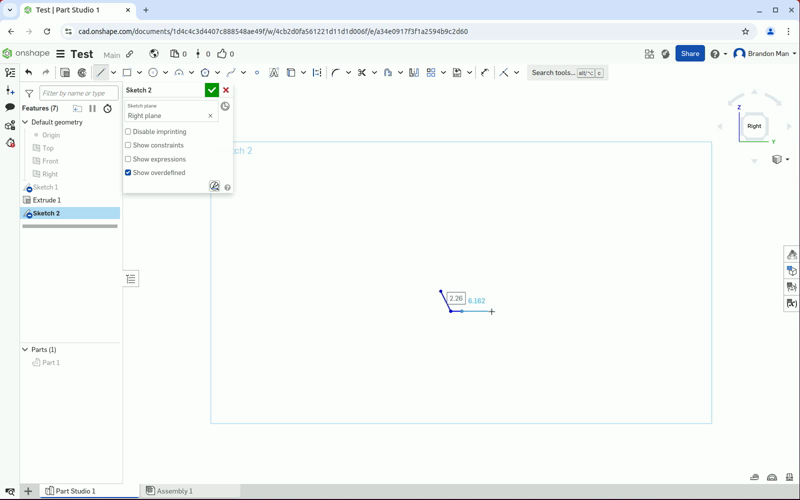
mouse_move(472, 311)
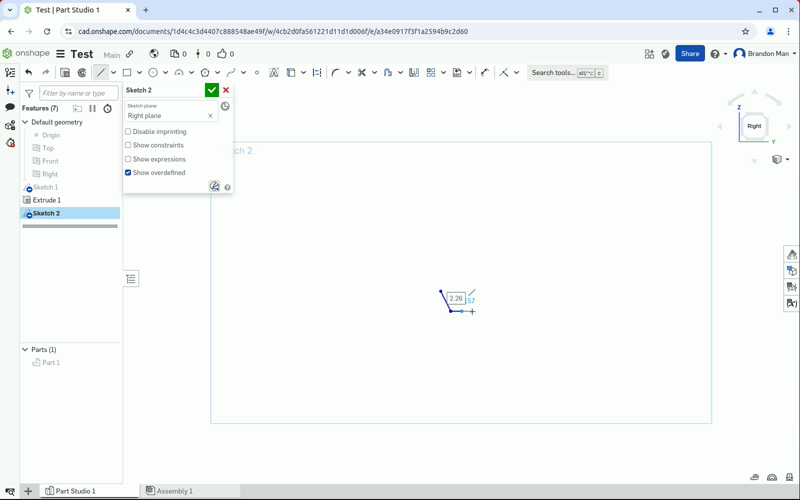
click(472, 311)
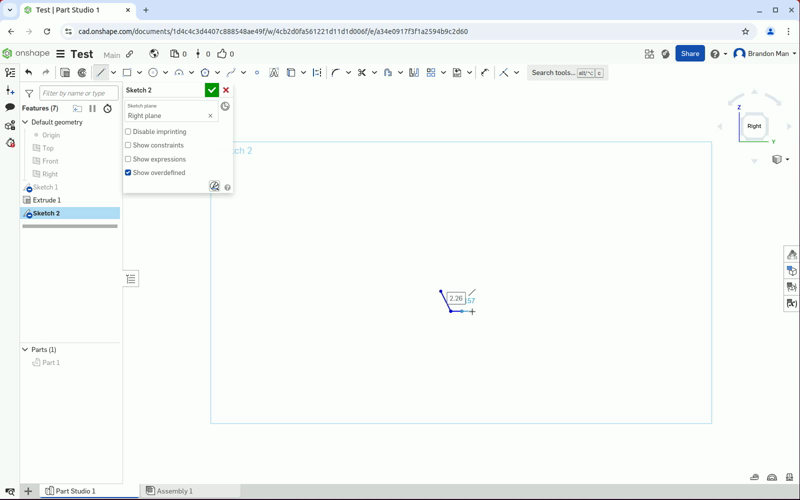
key_up(shift)
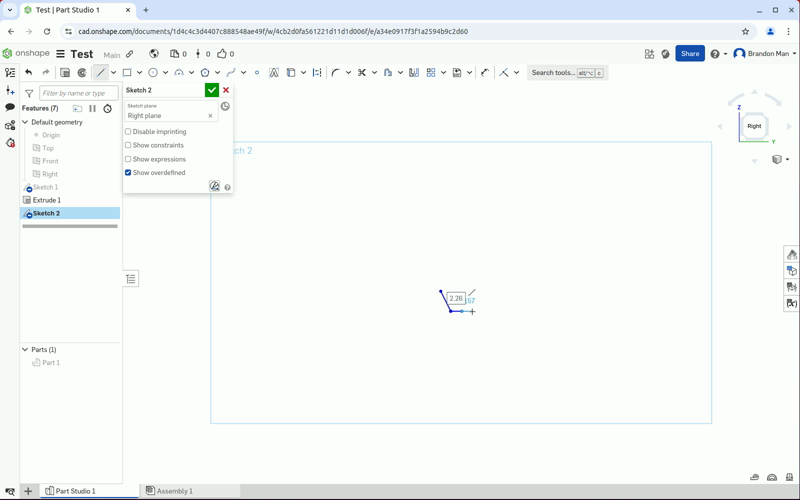
key_down(shift)
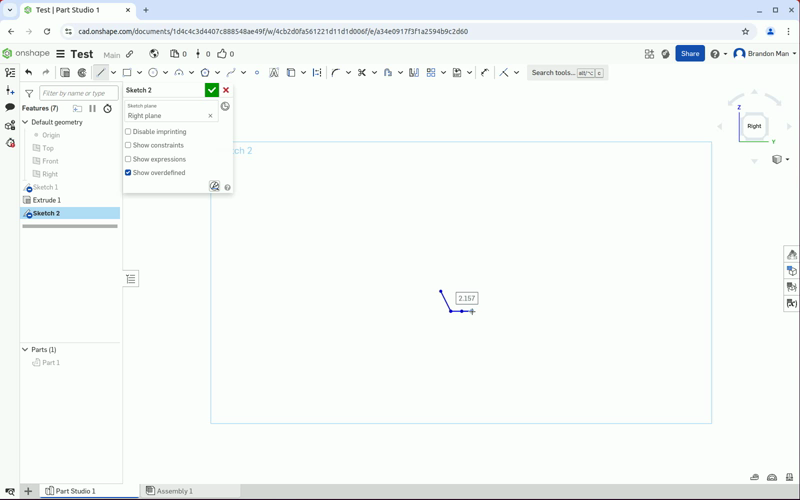
mouse_move(502, 311)
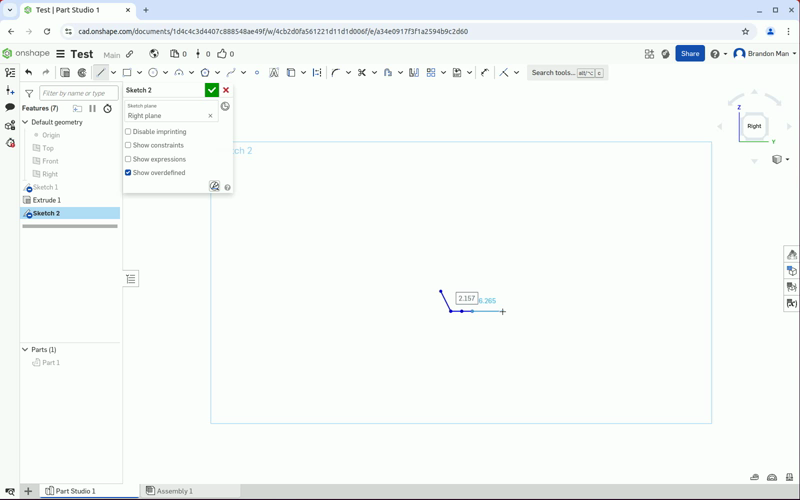
mouse_move(480, 292)
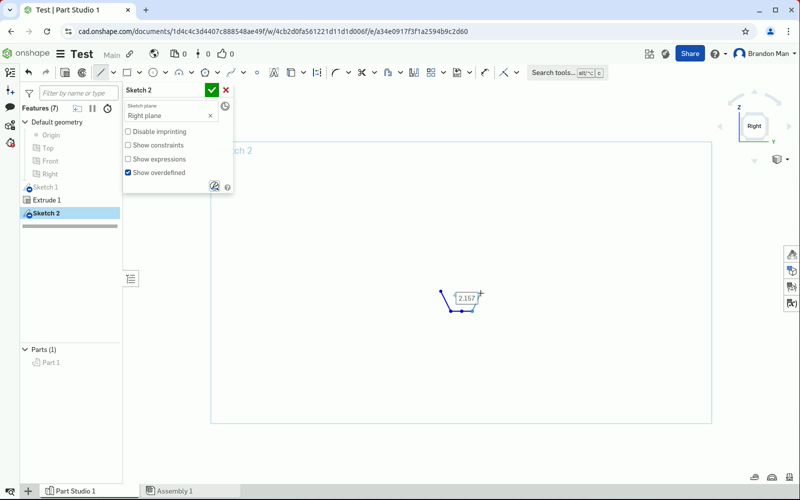
click(480, 292)
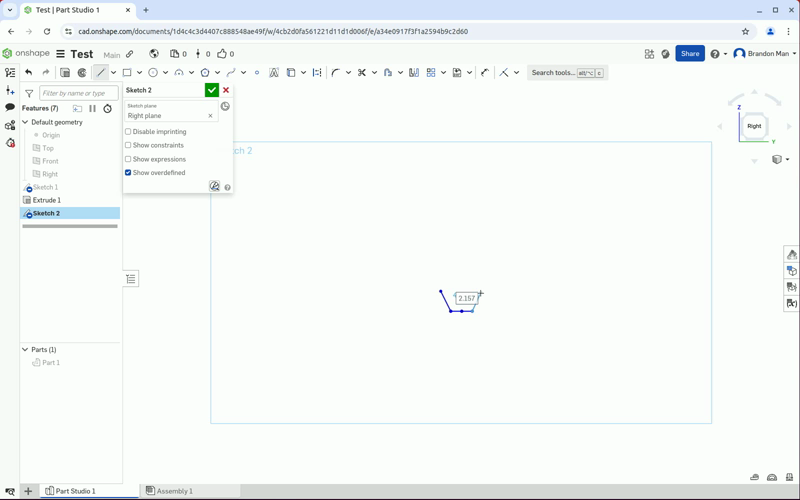
key_up(shift)
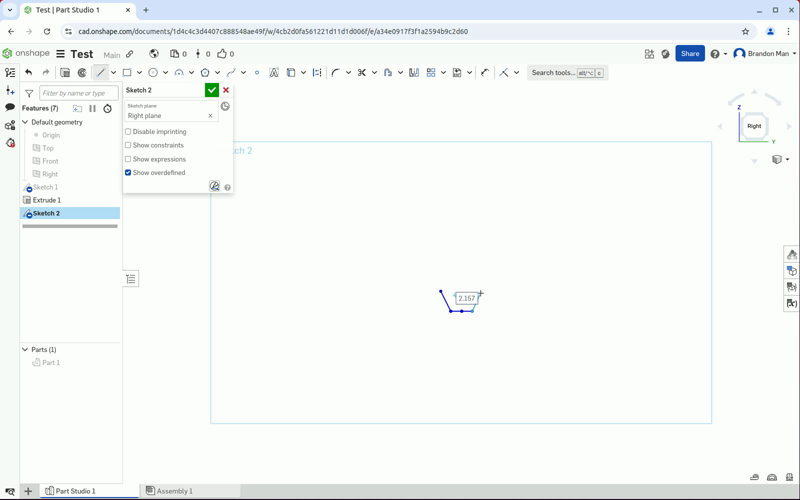
key(esc)
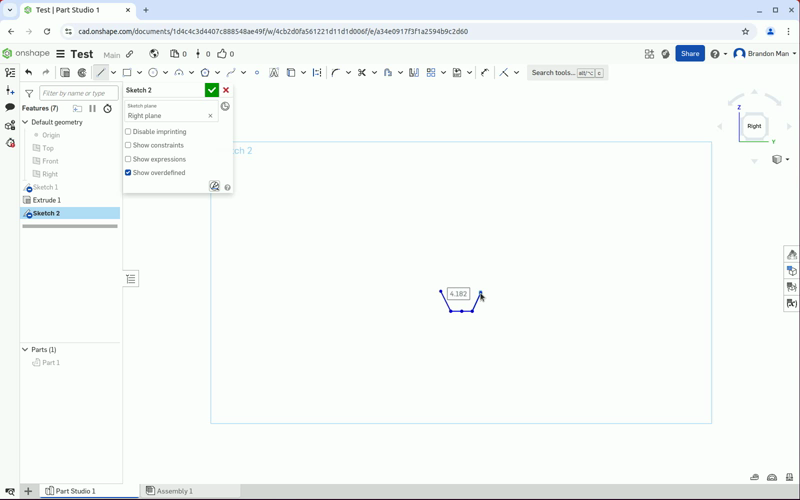
key(a)
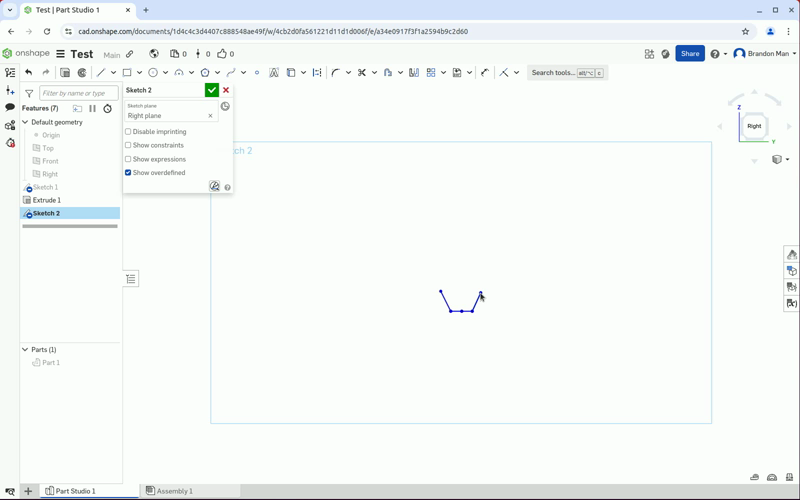
mouse_move(480, 292)
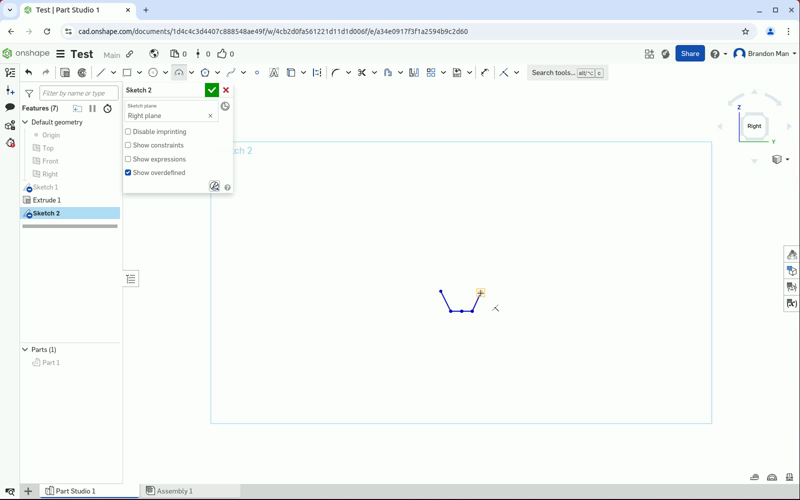
click(480, 292)
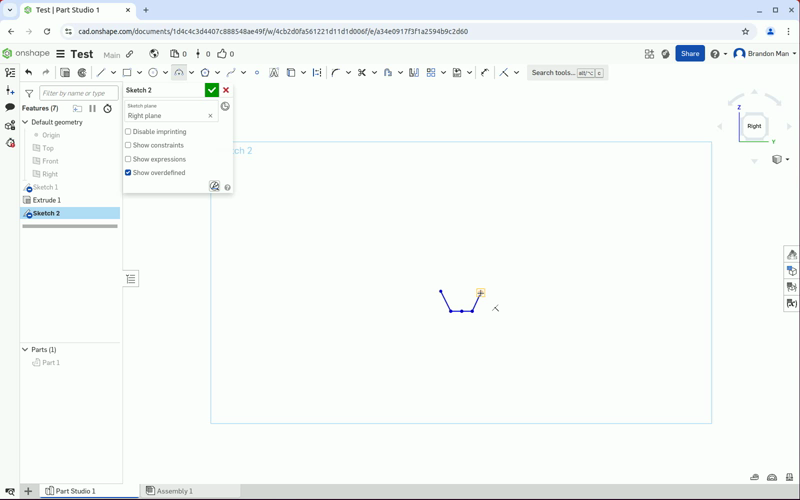
key_down(shift)
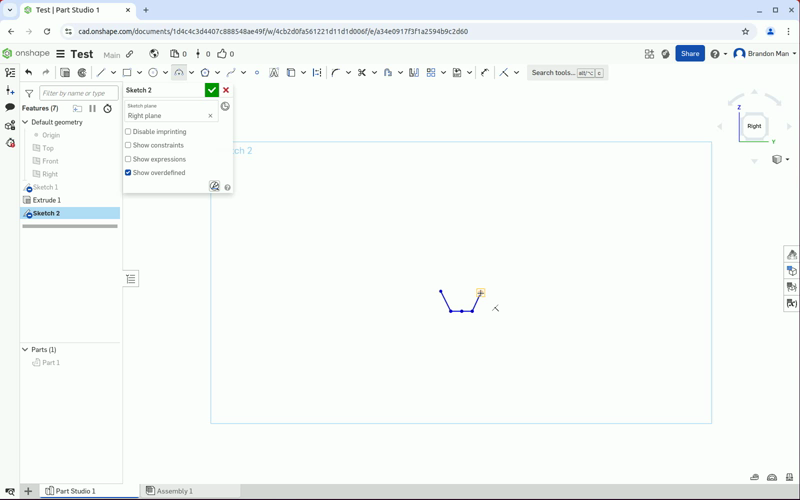
mouse_move(473, 264)
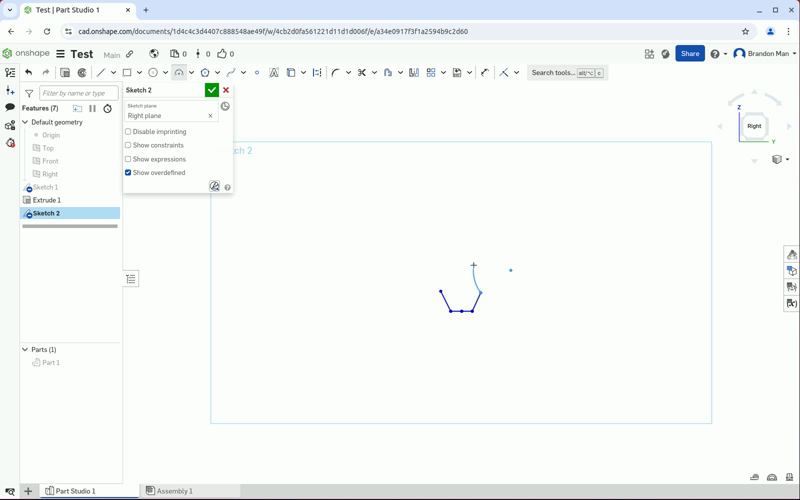
click(473, 264)
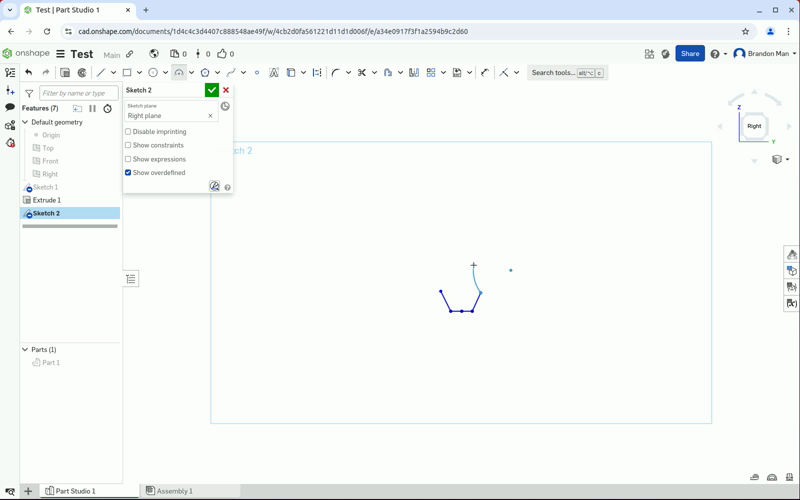
mouse_move(482, 277)
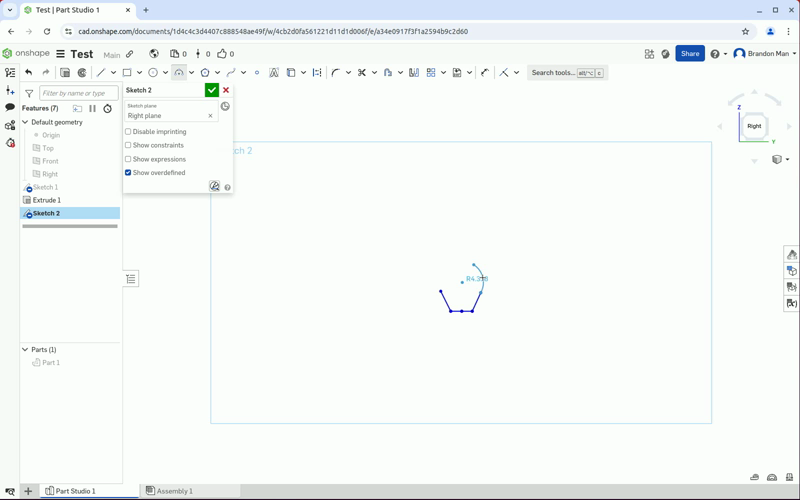
click(482, 277)
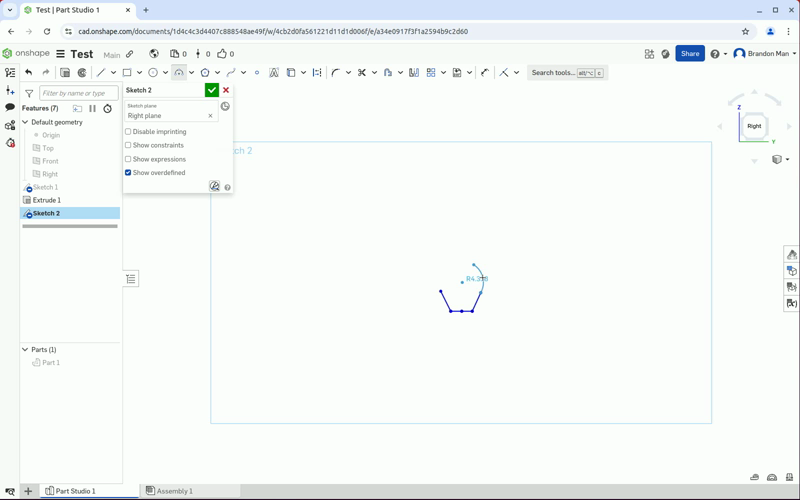
key_up(shift)
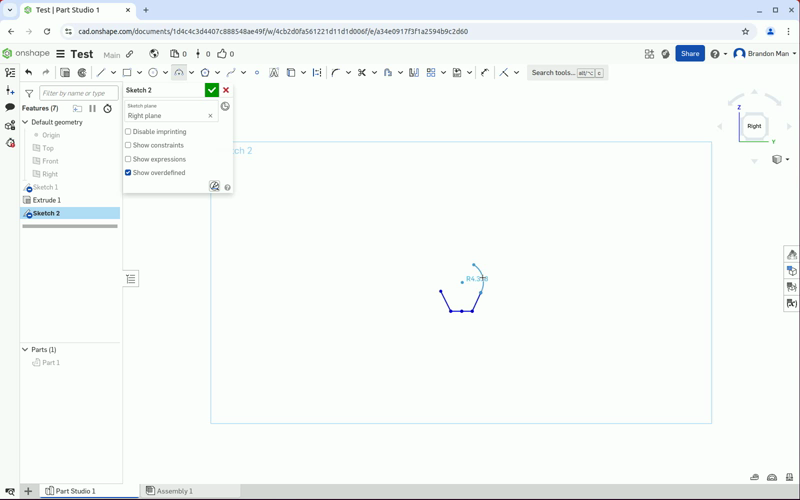
key(esc)
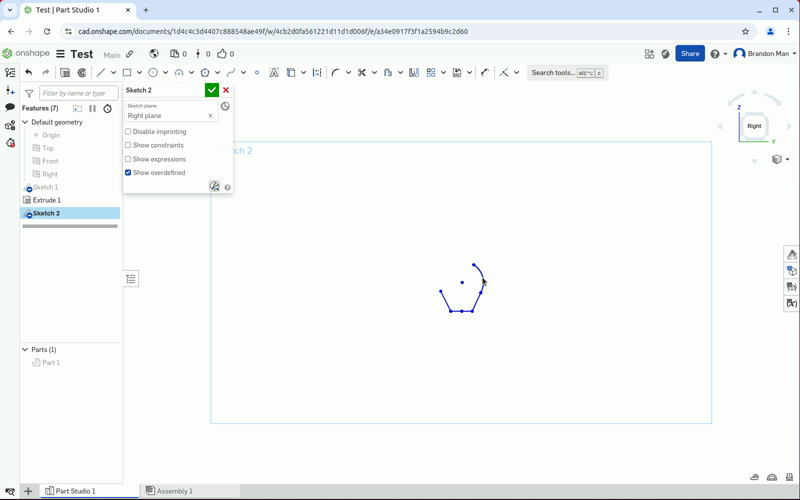
key(l)
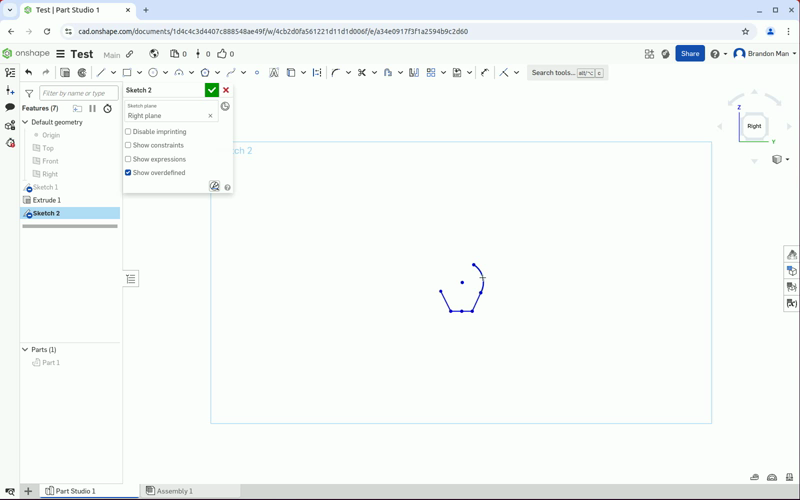
mouse_move(473, 264)
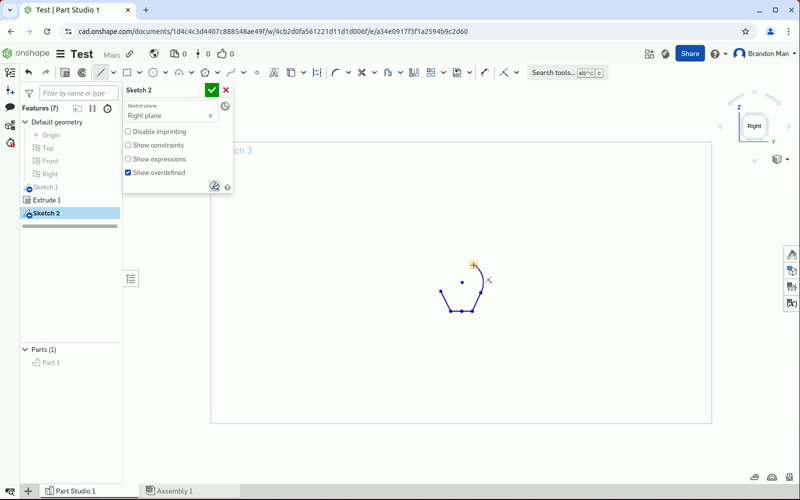
click(473, 264)
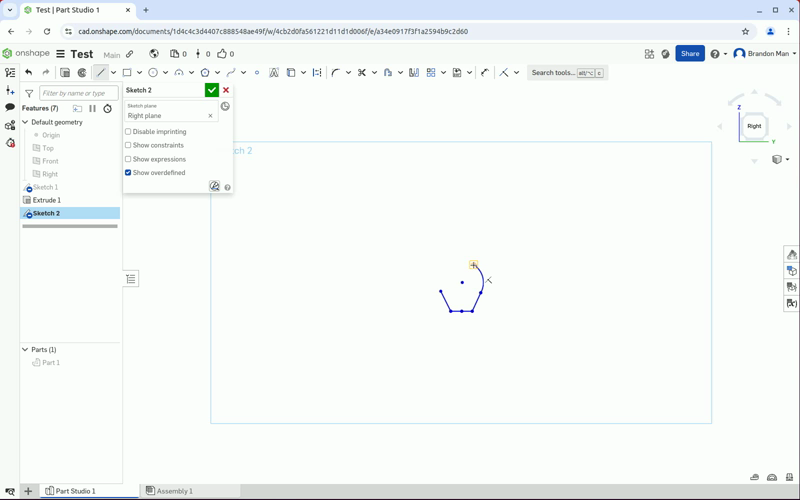
key_down(shift)
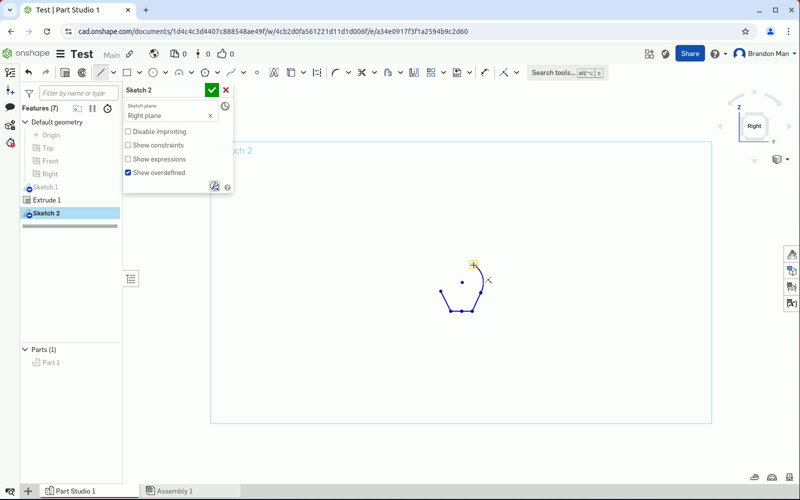
mouse_move(503, 264)
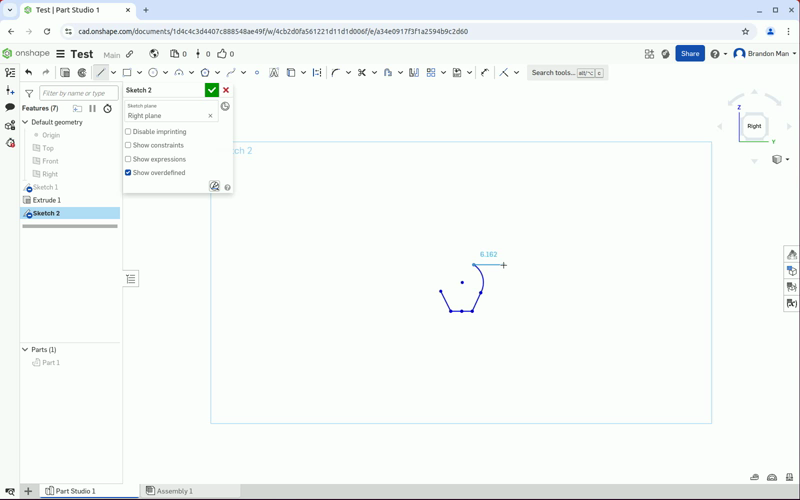
mouse_move(473, 242)
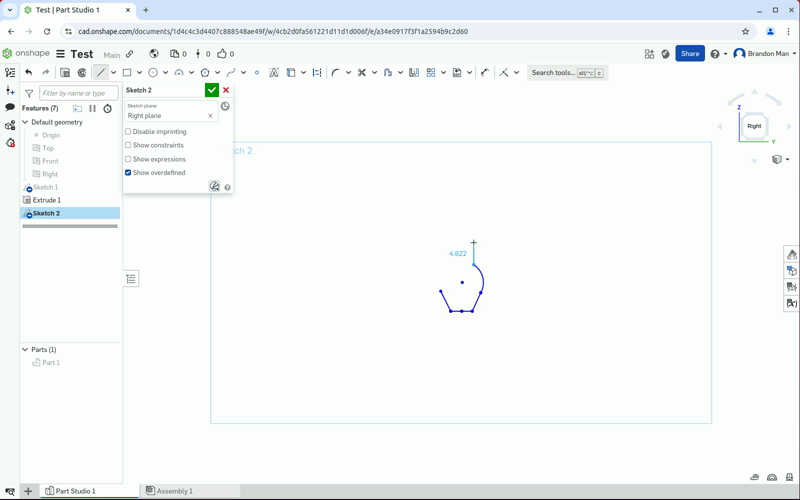
click(473, 242)
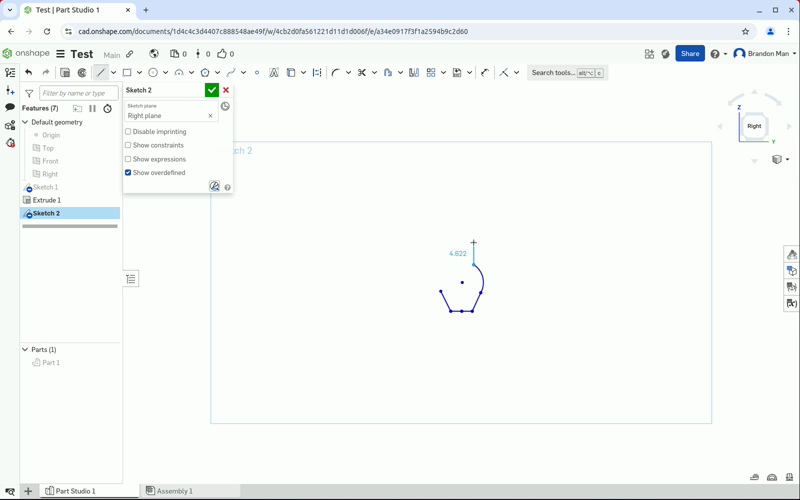
key_up(shift)
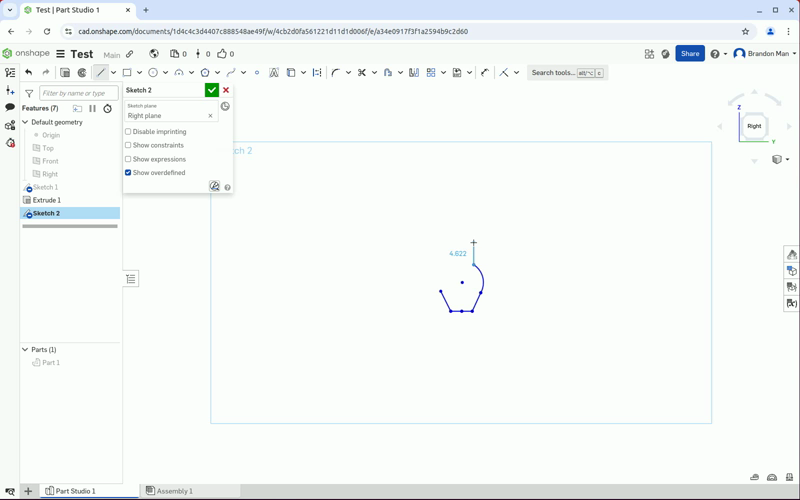
key(esc)
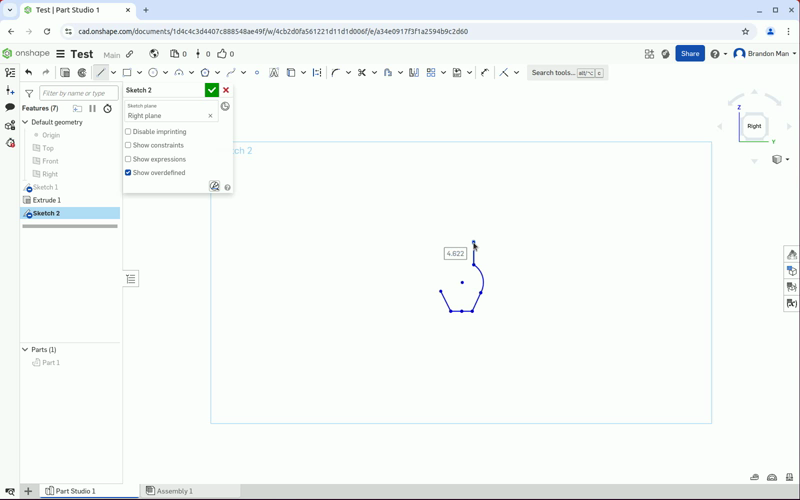
key(a)
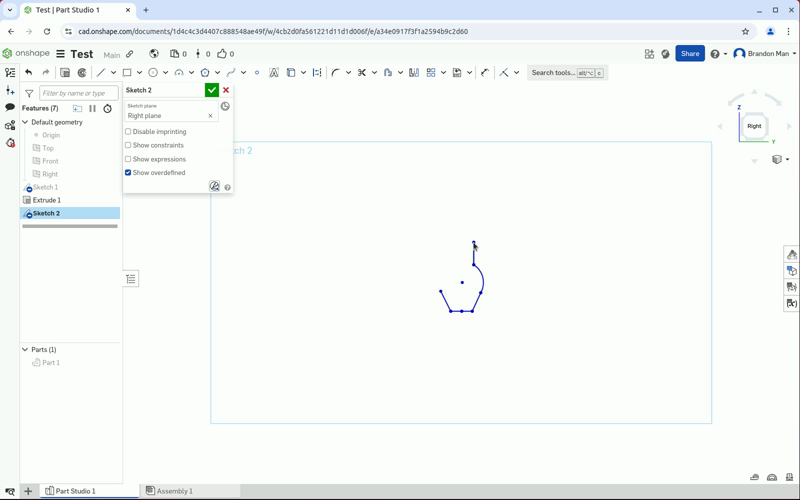
mouse_move(473, 242)
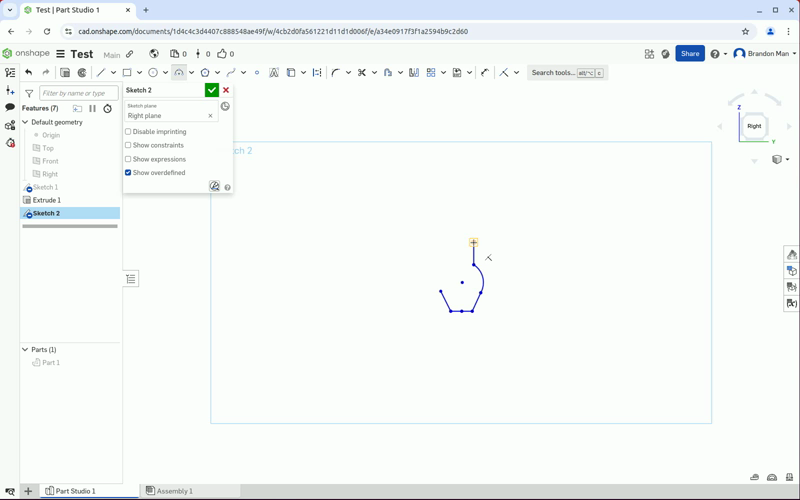
click(473, 242)
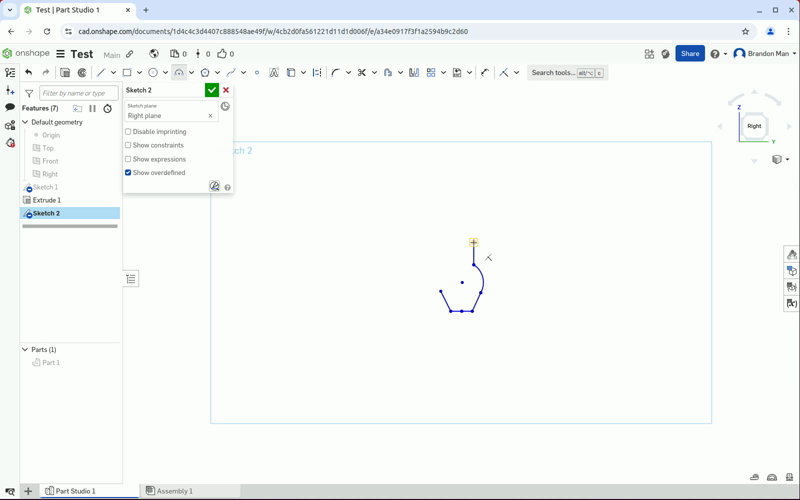
key_down(shift)
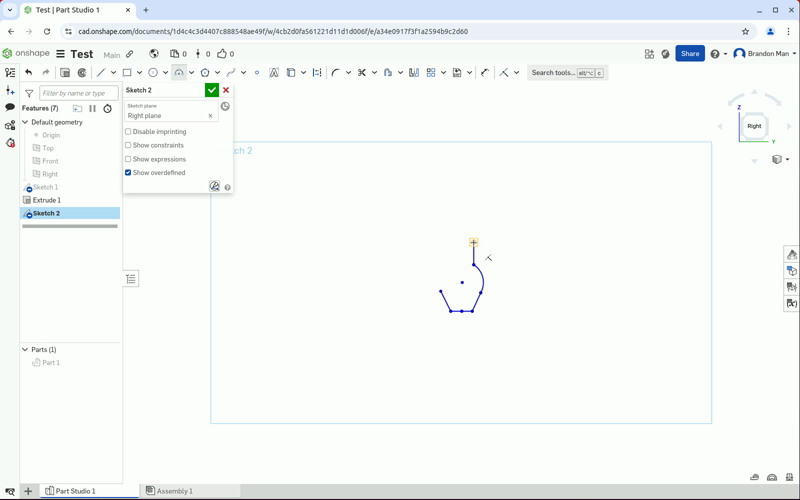
mouse_move(448, 242)
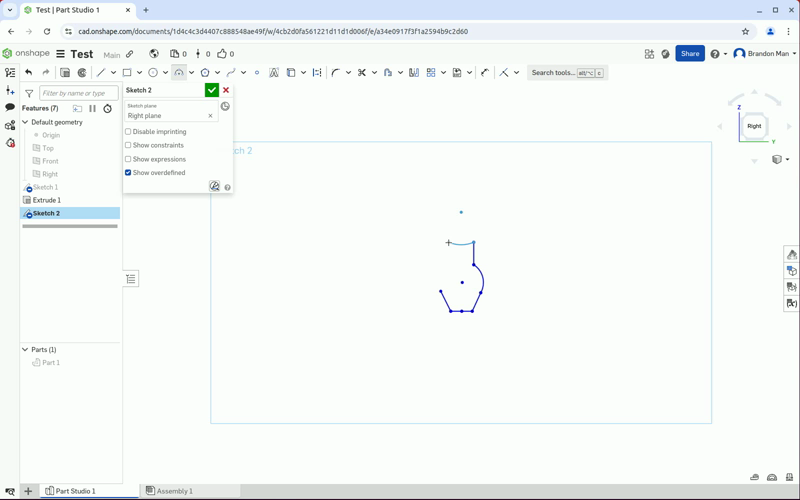
click(448, 242)
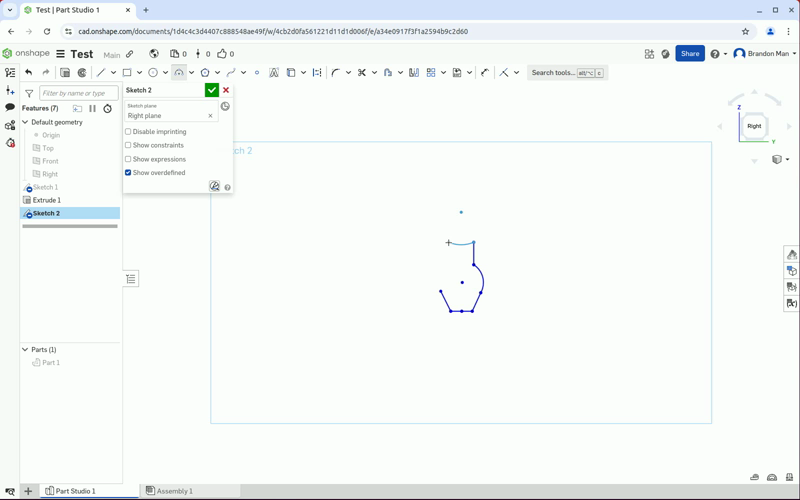
mouse_move(461, 229)
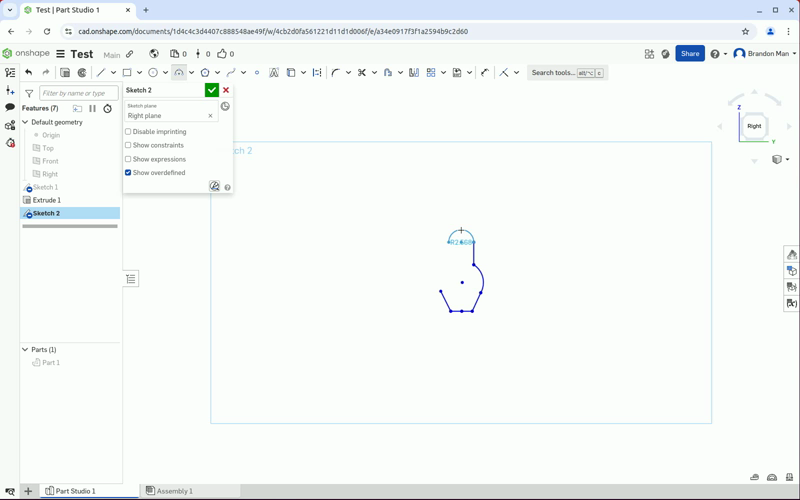
click(461, 229)
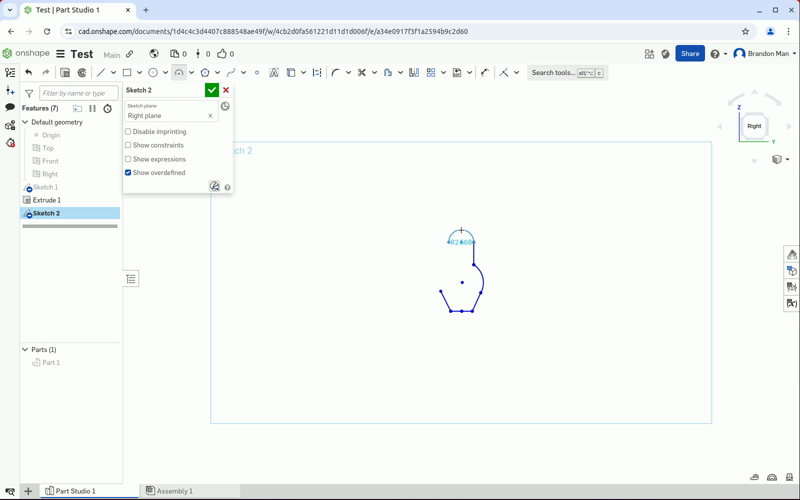
key_up(shift)
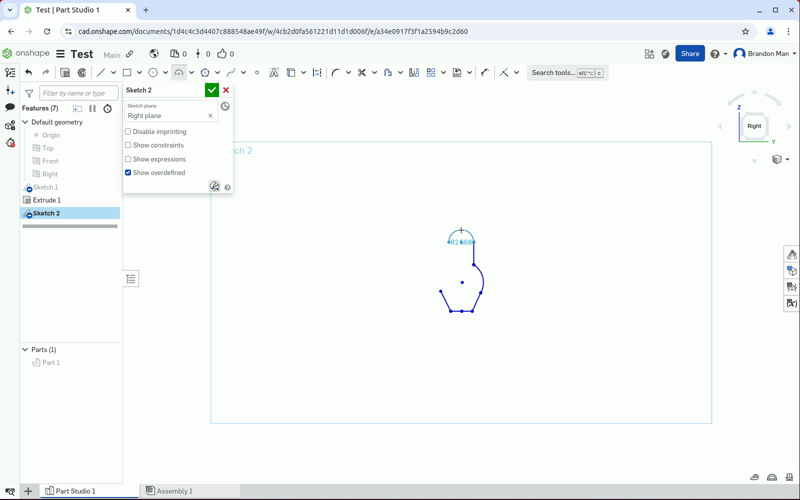
key(esc)
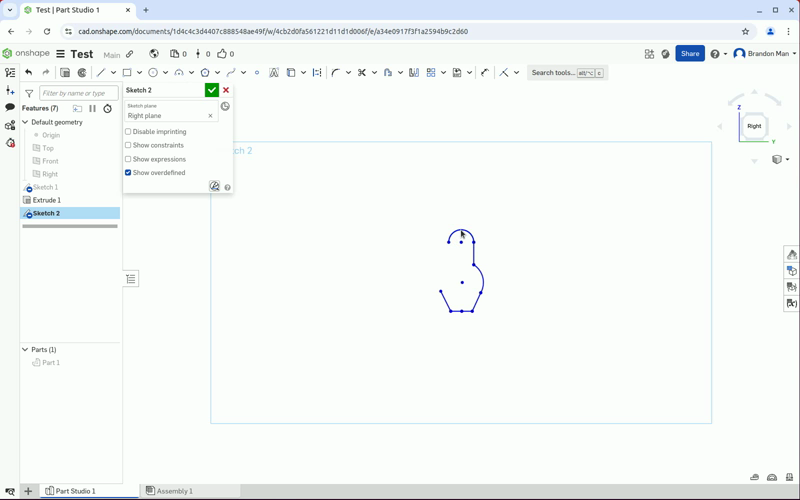
key(l)
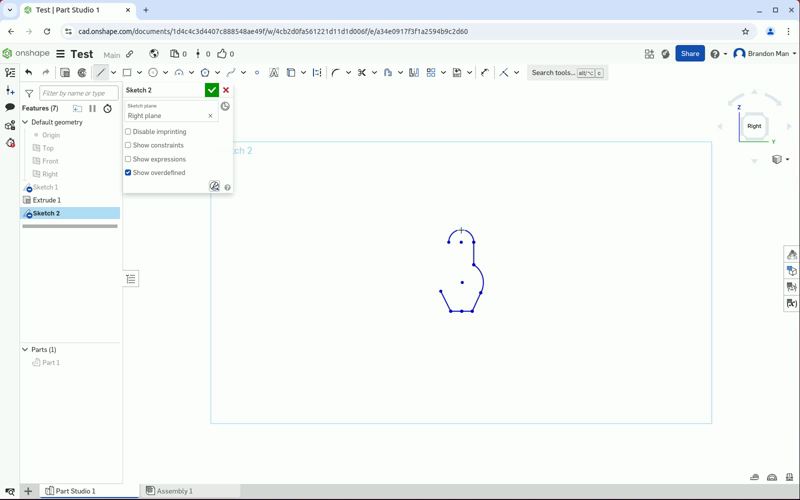
mouse_move(448, 242)
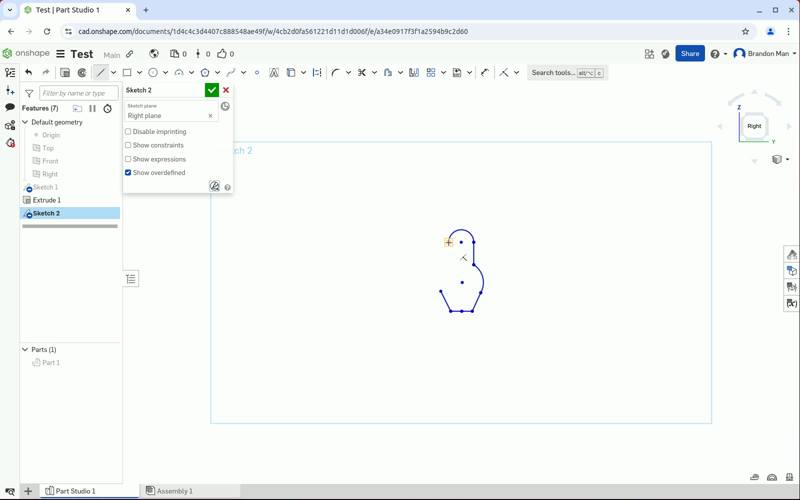
click(448, 242)
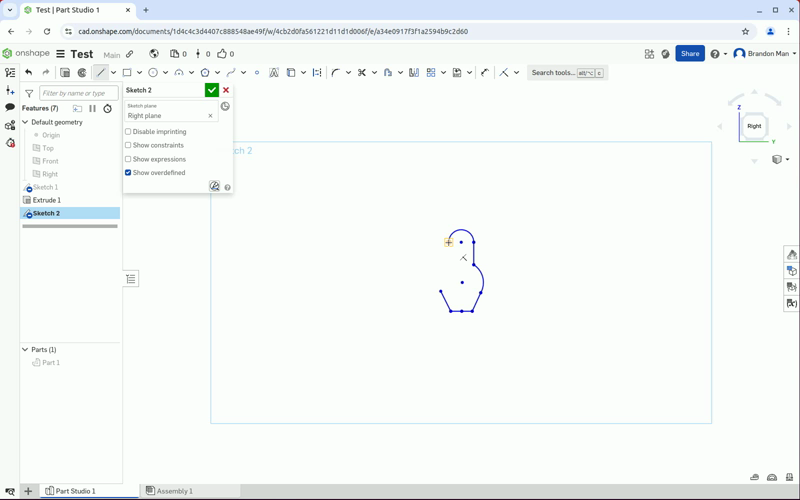
key_down(shift)
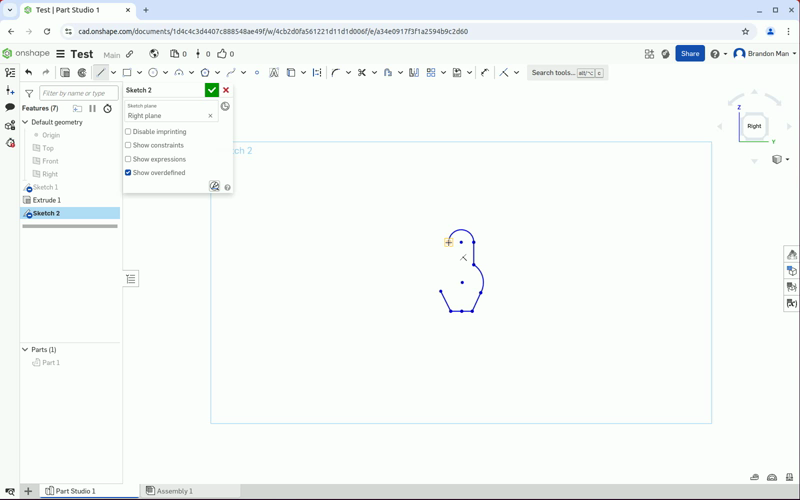
mouse_move(478, 242)
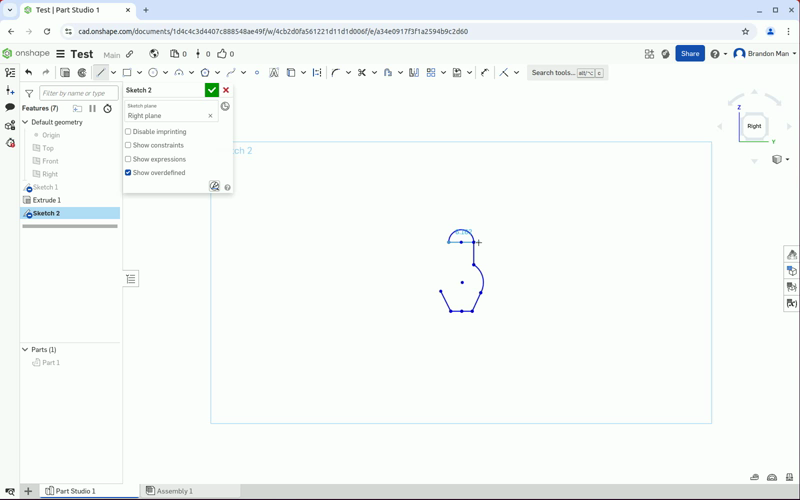
mouse_move(448, 264)
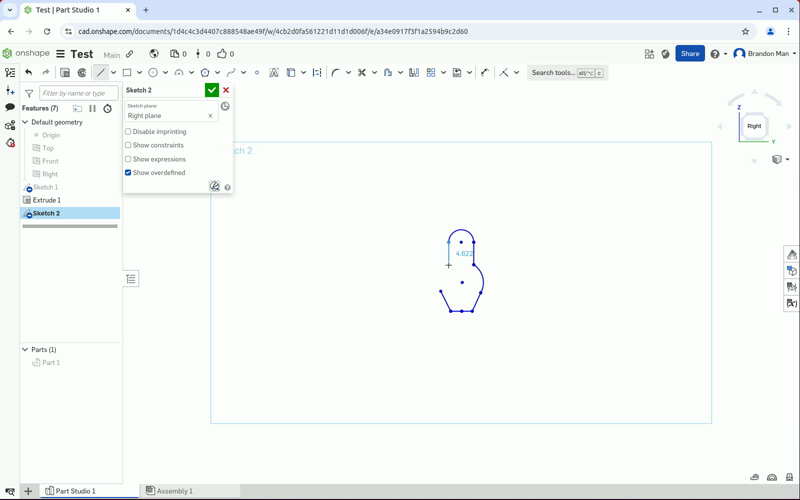
click(448, 264)
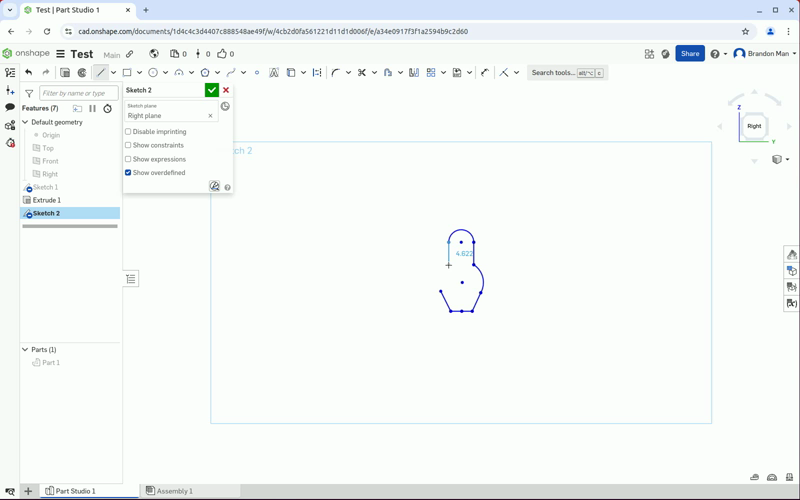
key_up(shift)
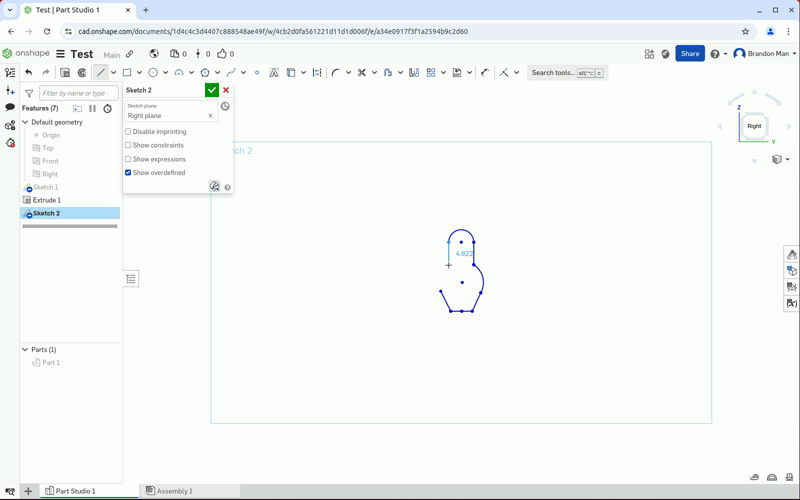
key(esc)
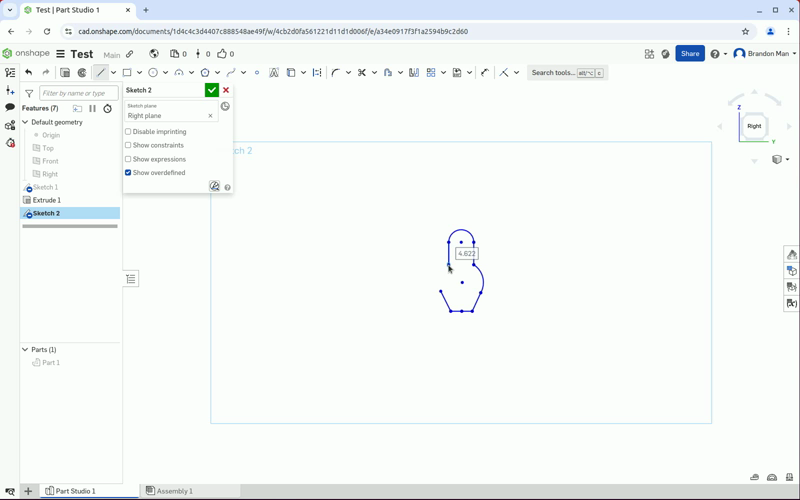
key(a)
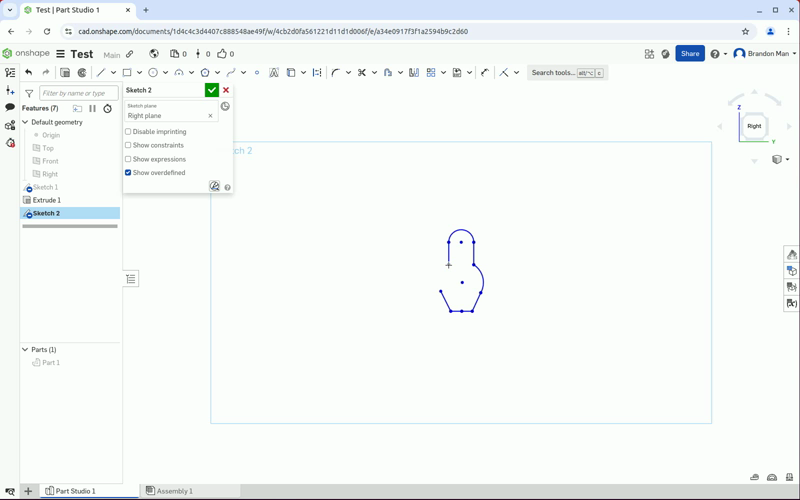
mouse_move(448, 264)
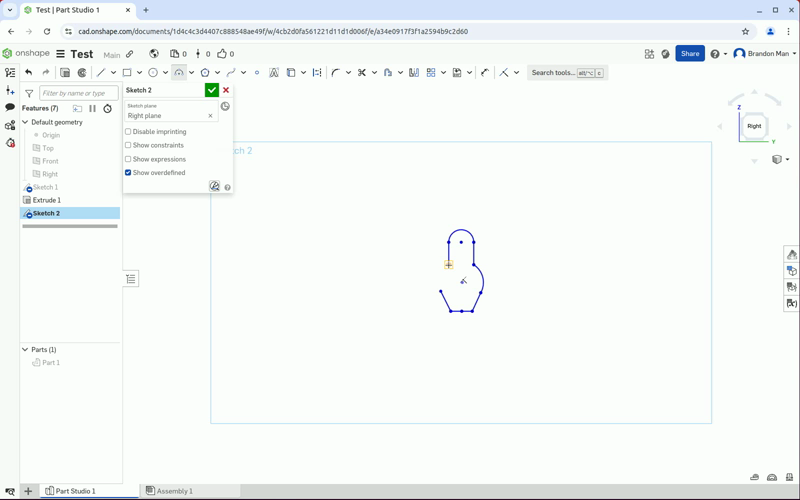
click(448, 264)
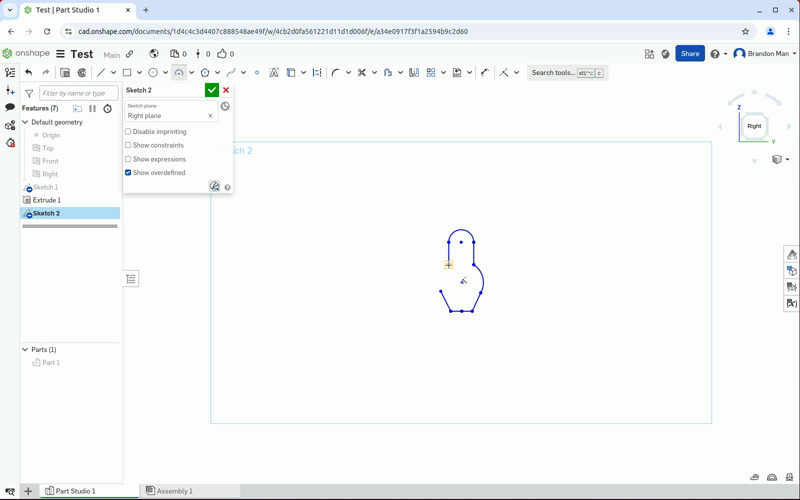
mouse_move(440, 291)
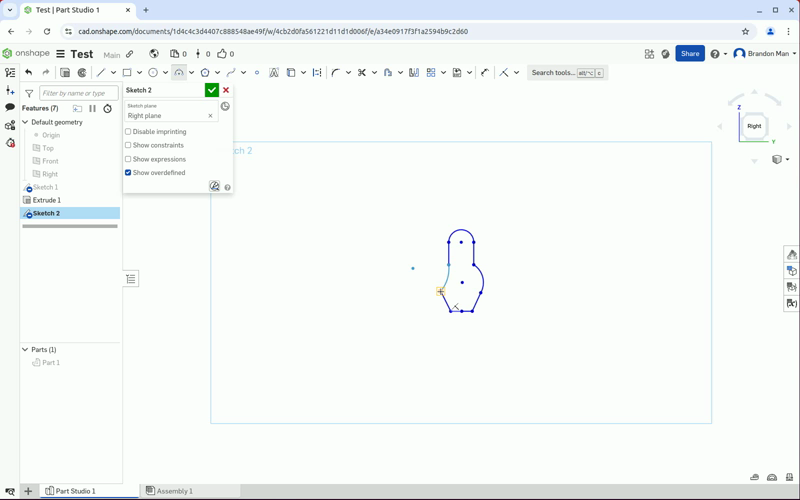
click(440, 291)
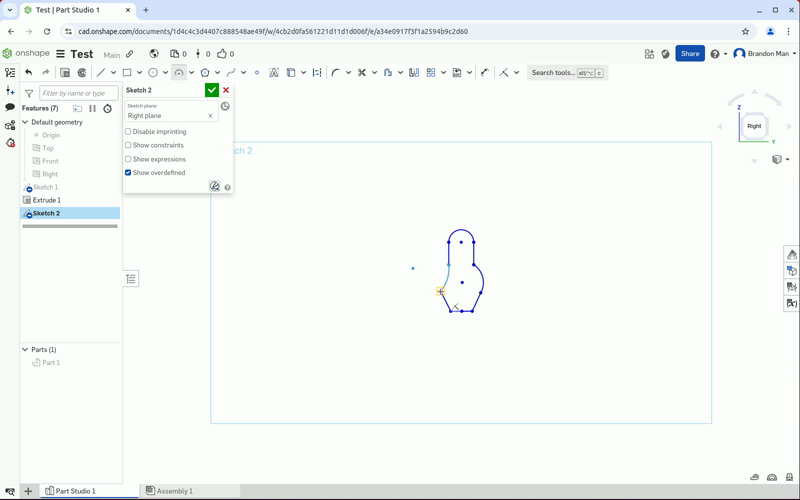
key_down(shift)
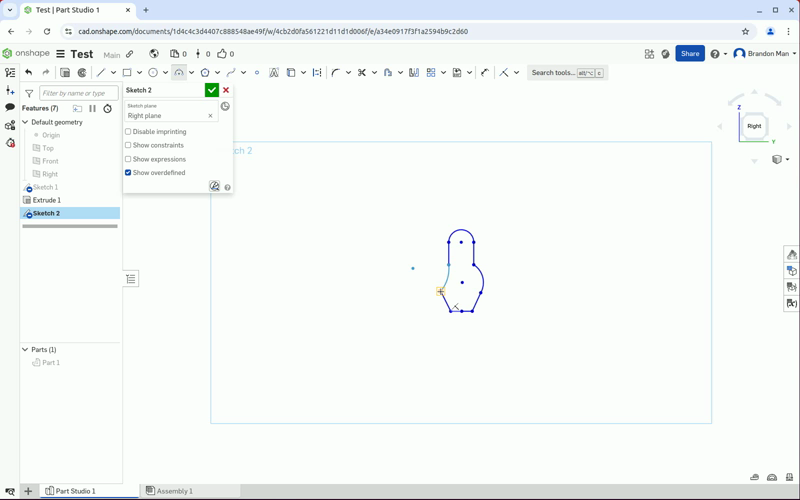
mouse_move(440, 276)
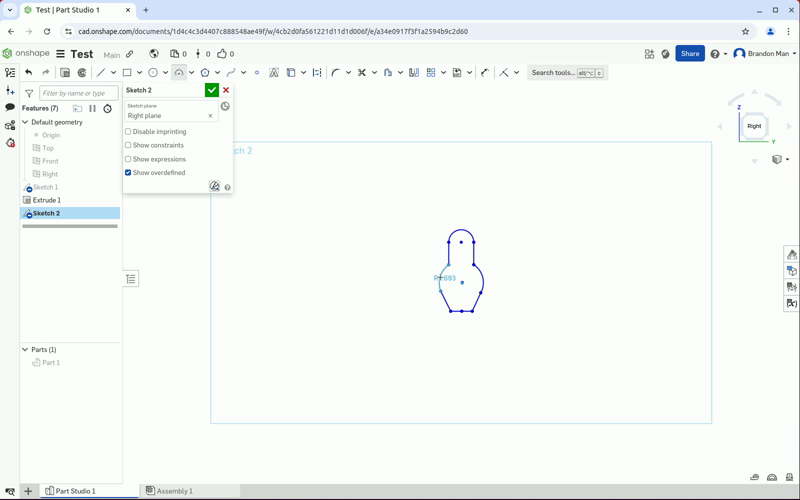
click(440, 276)
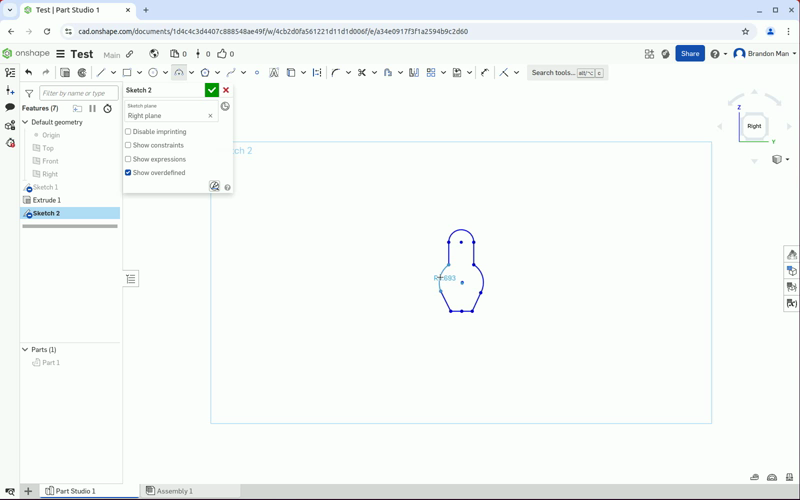
key_up(shift)
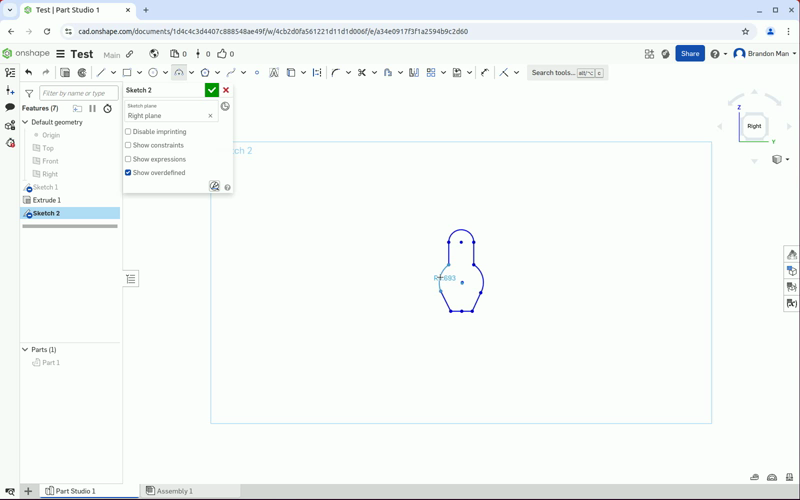
key(esc)
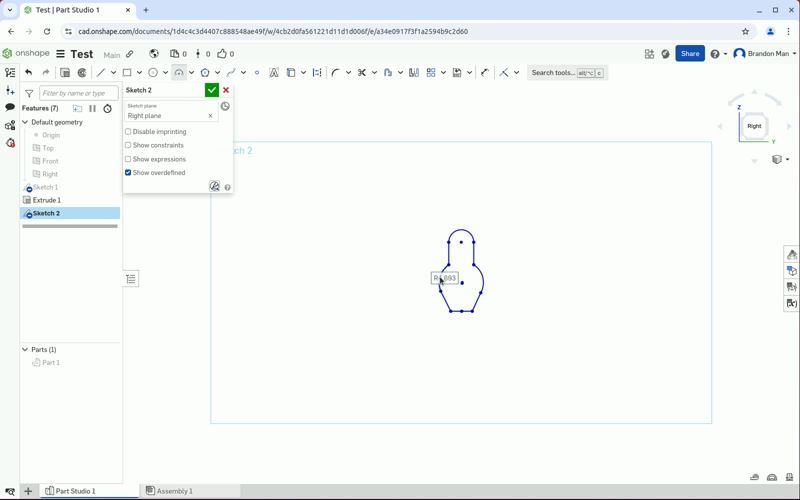
key(l)
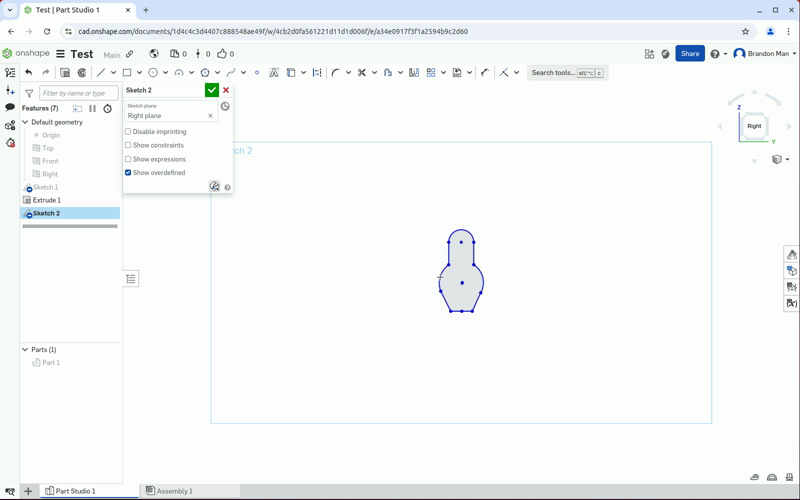
key_down(shift)
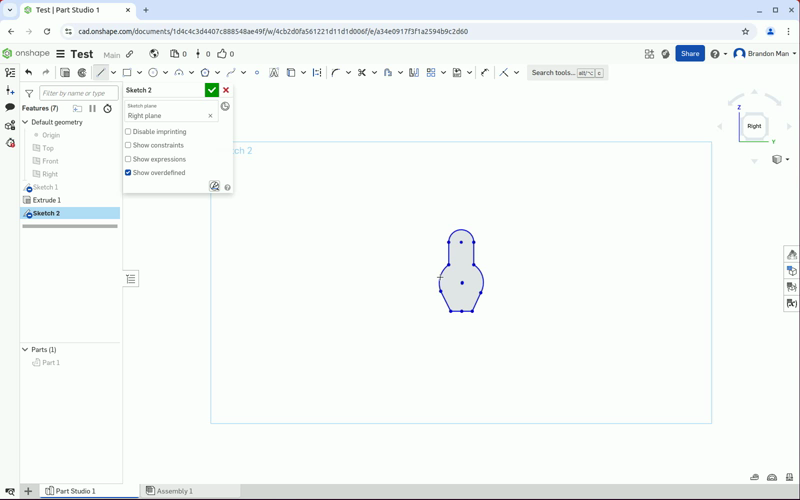
mouse_move(456, 302)
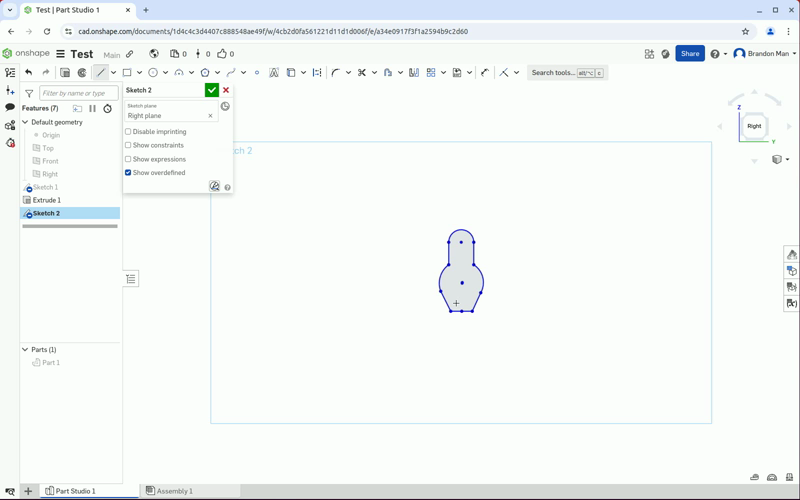
click(456, 302)
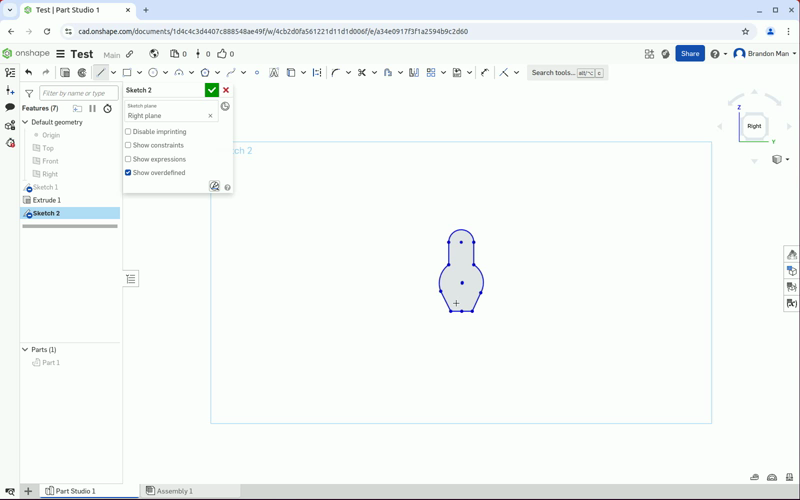
key_up(shift)
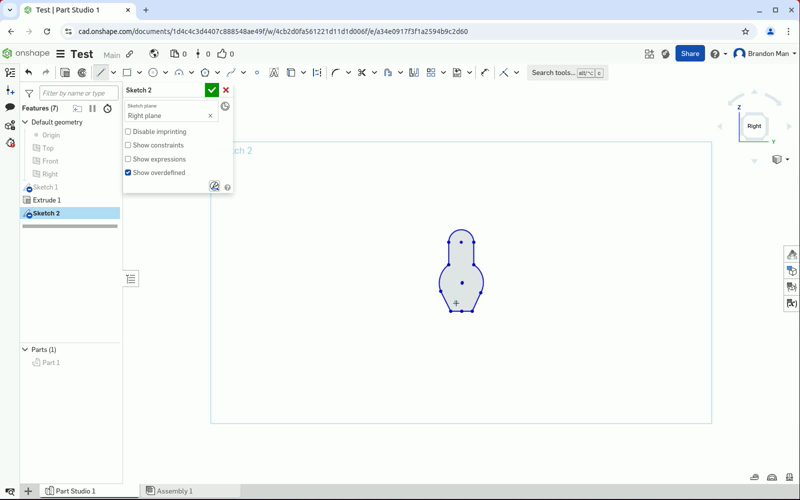
key_down(shift)
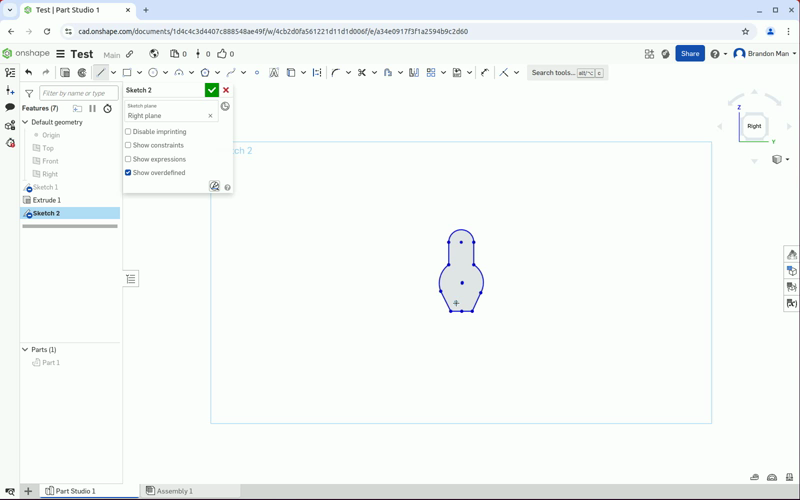
mouse_move(486, 302)
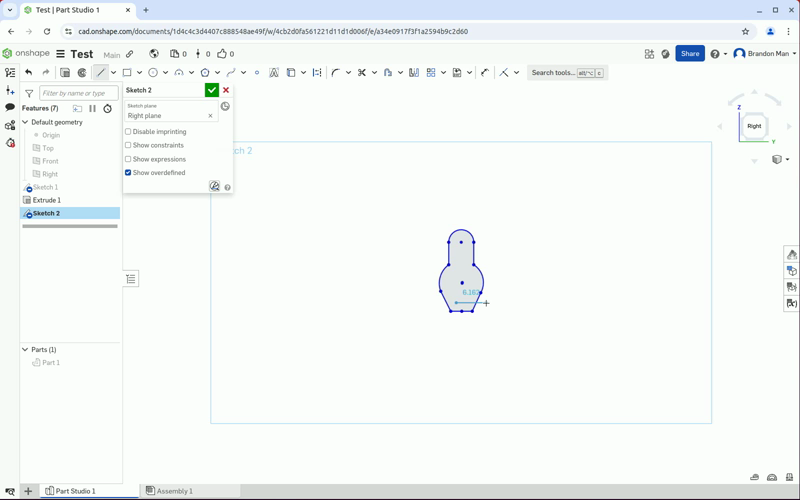
mouse_move(461, 302)
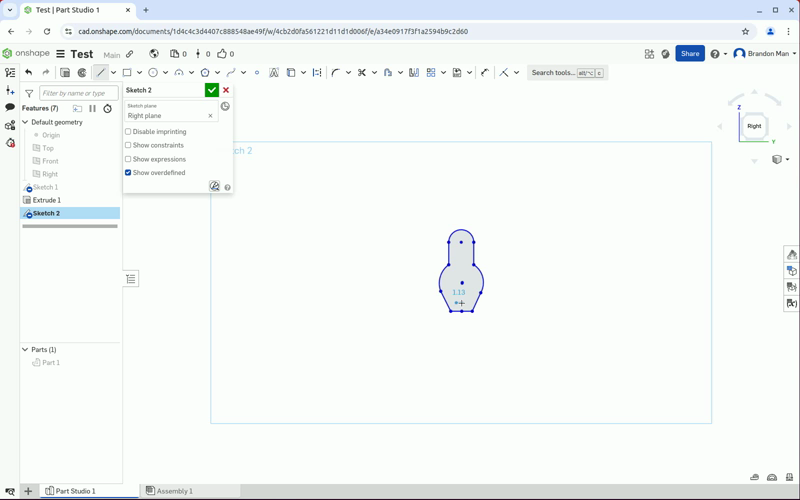
scroll(6)
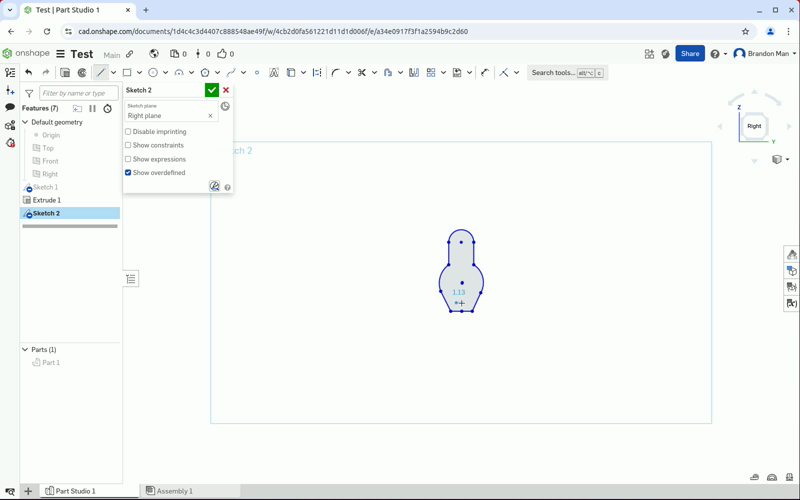
scroll(6)
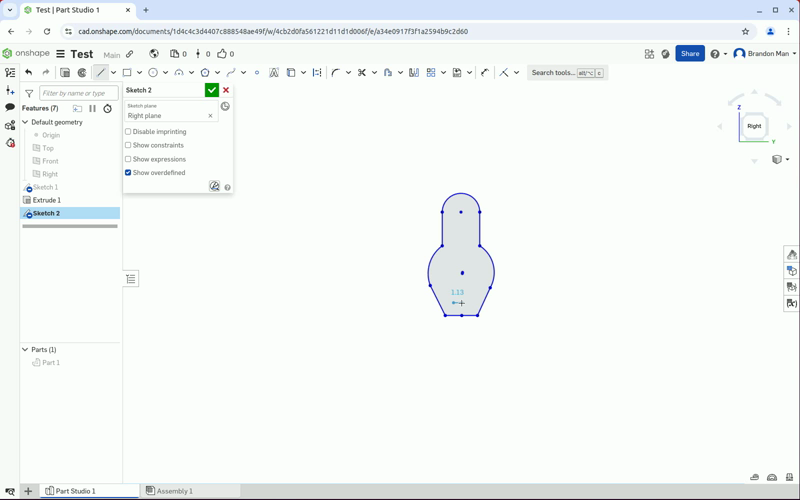
scroll(6)
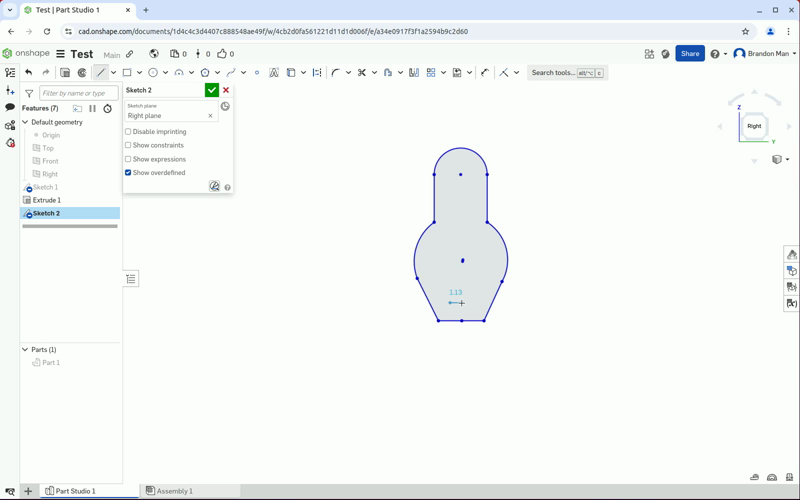
scroll(6)
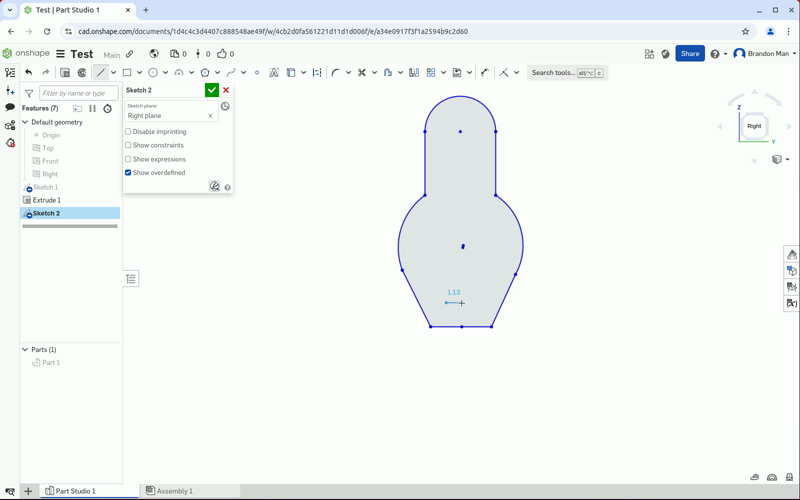
scroll(6)
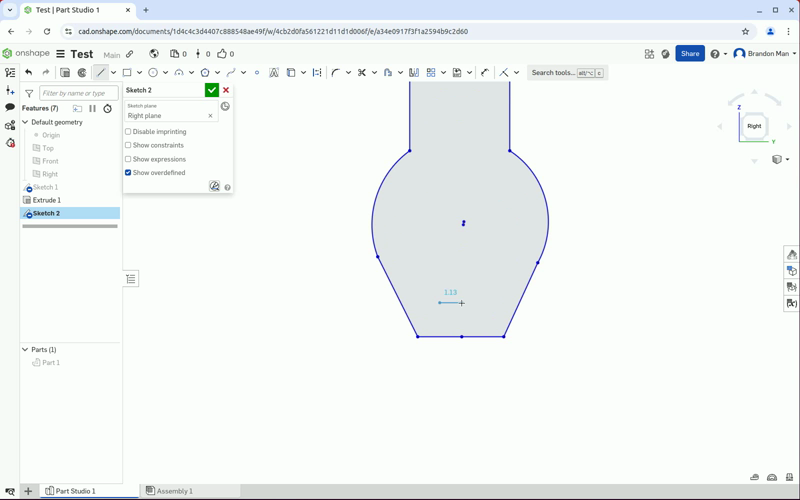
scroll(6)
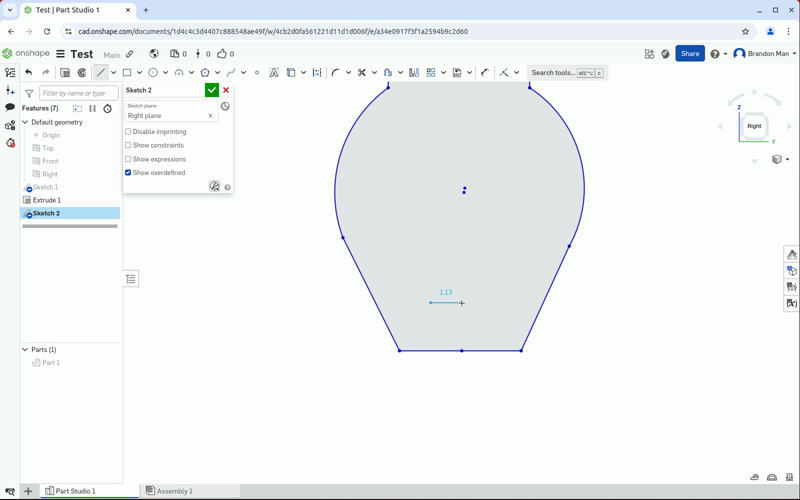
scroll(6)
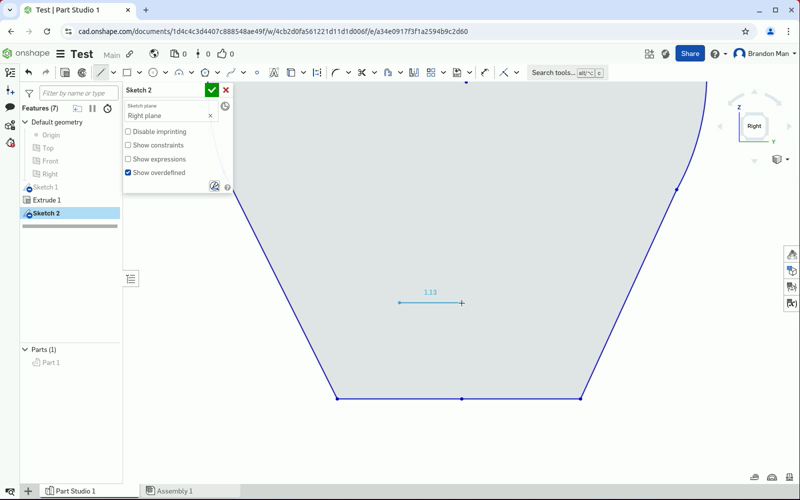
click(461, 302)
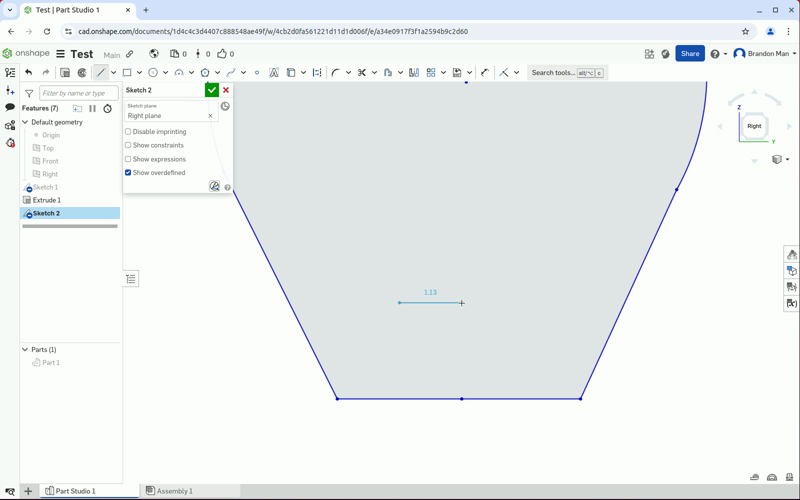
scroll(-6)
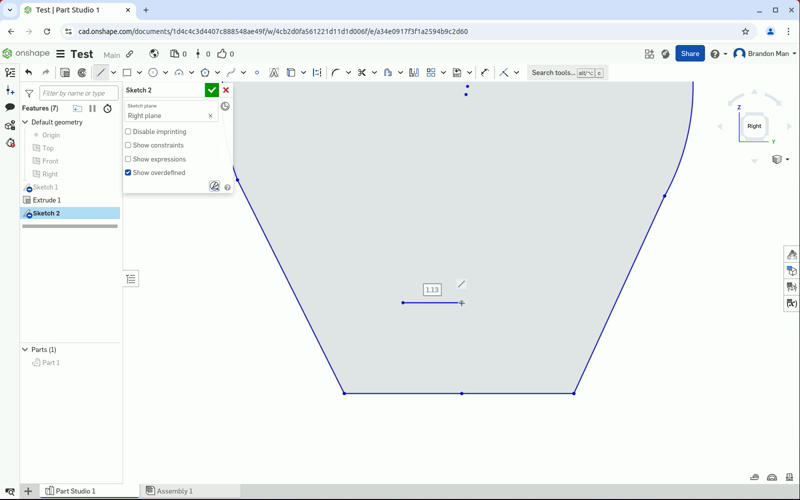
scroll(-6)
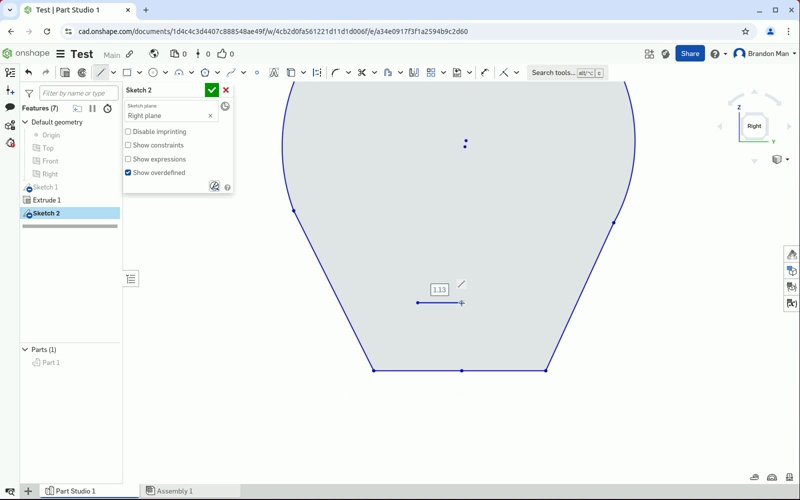
scroll(-6)
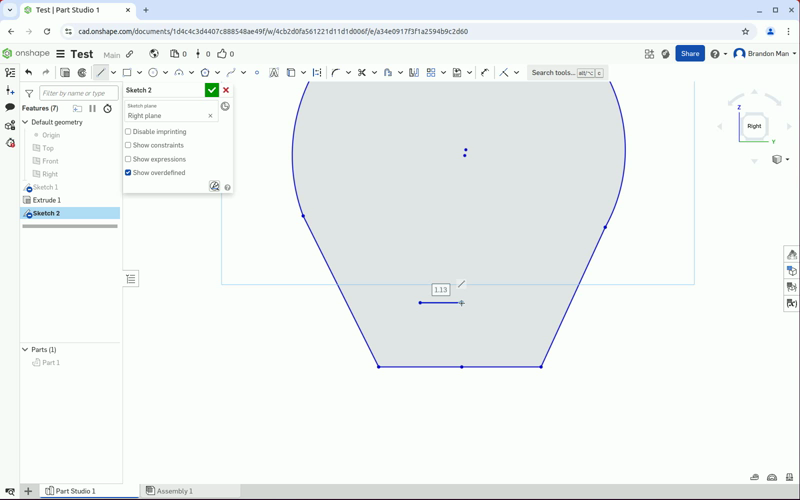
scroll(-6)
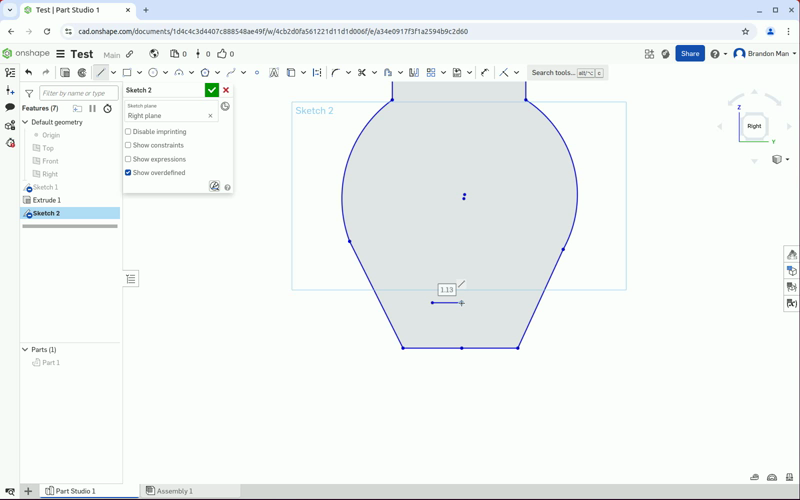
scroll(-6)
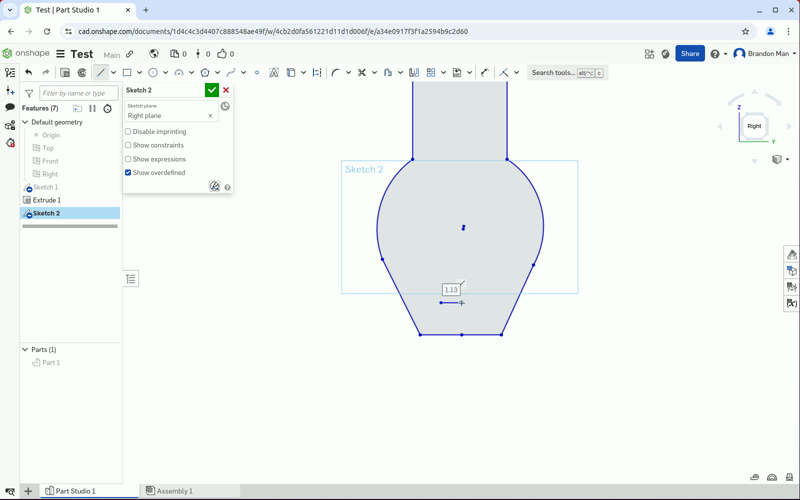
scroll(-6)
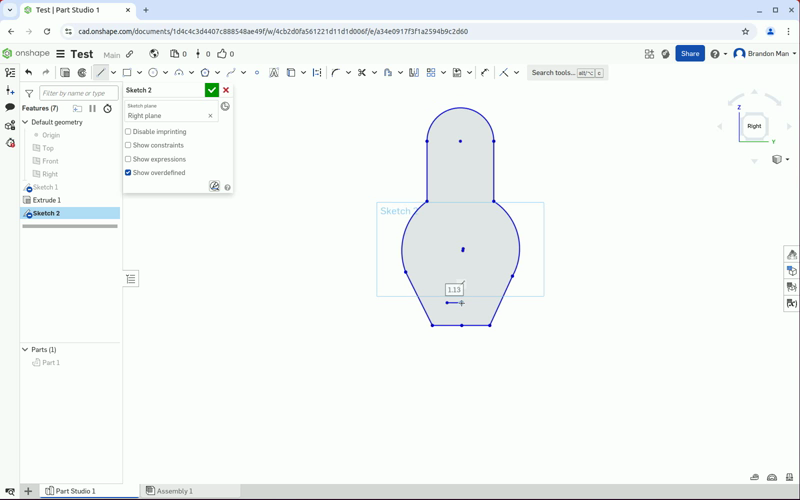
scroll(-6)
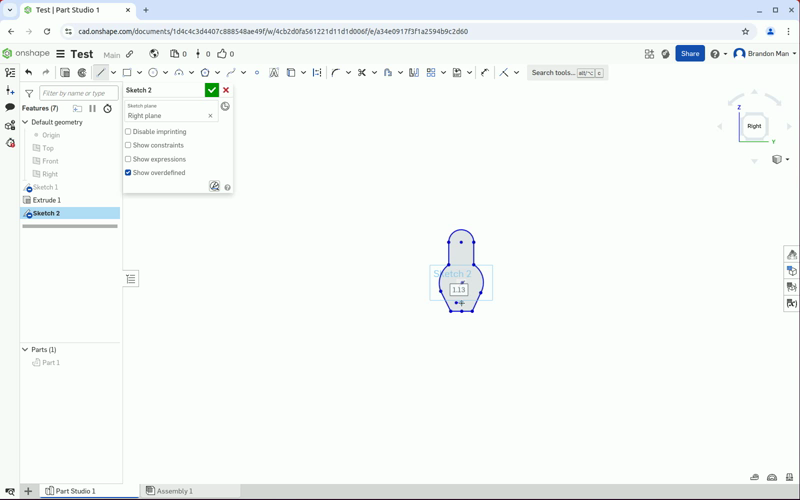
key_up(shift)
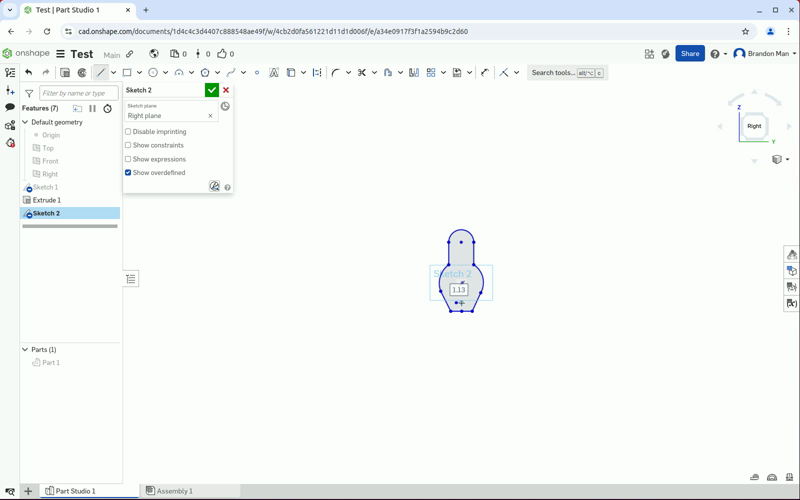
key_down(shift)
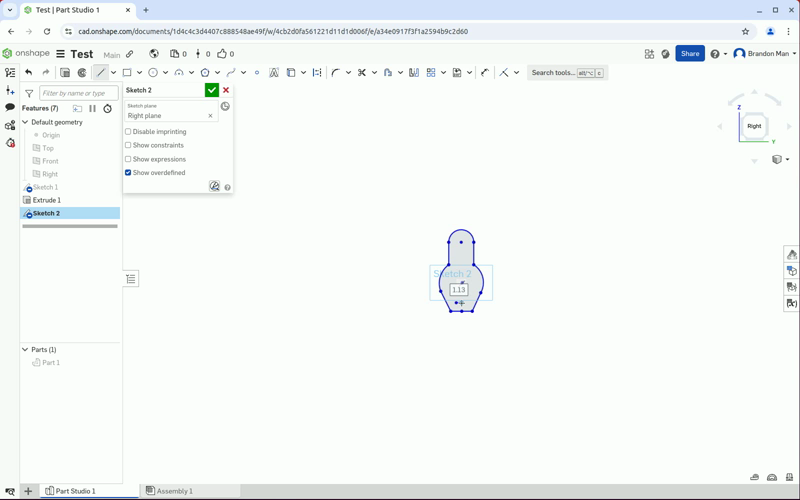
mouse_move(491, 302)
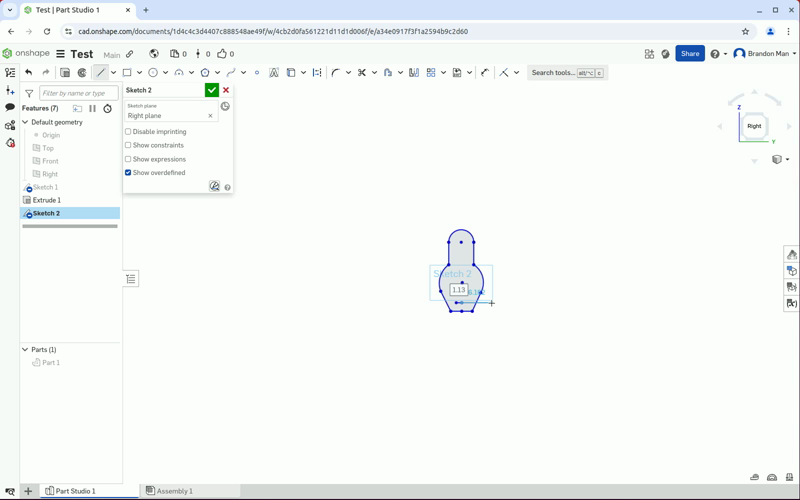
mouse_move(466, 302)
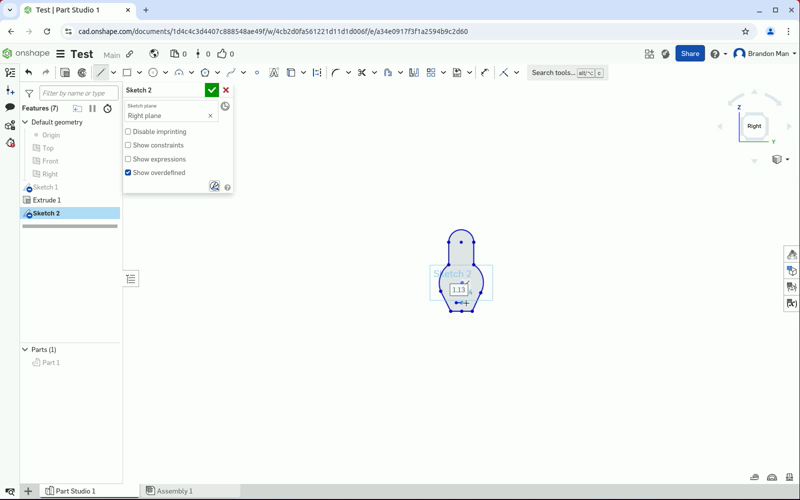
scroll(6)
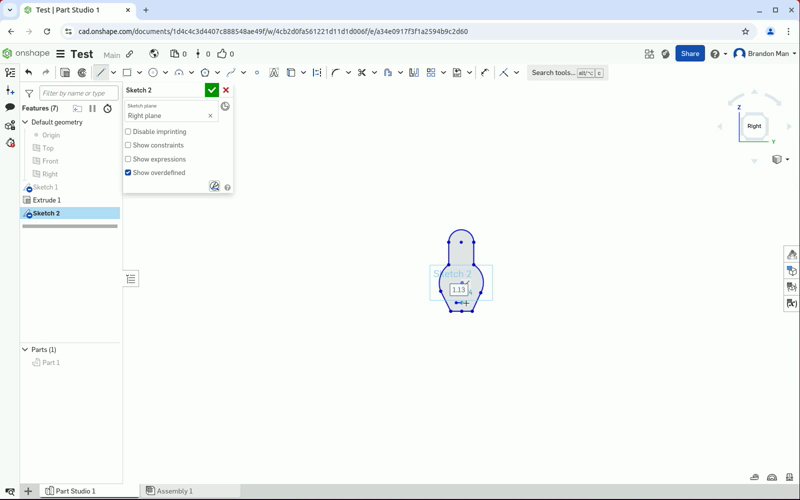
scroll(6)
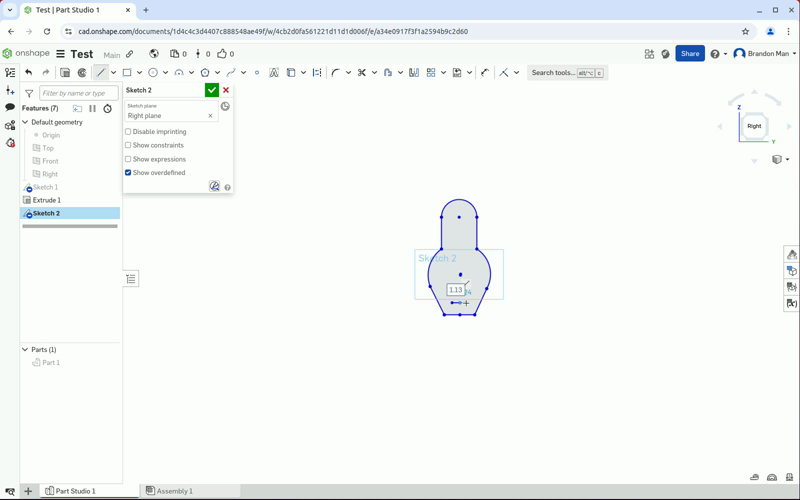
scroll(6)
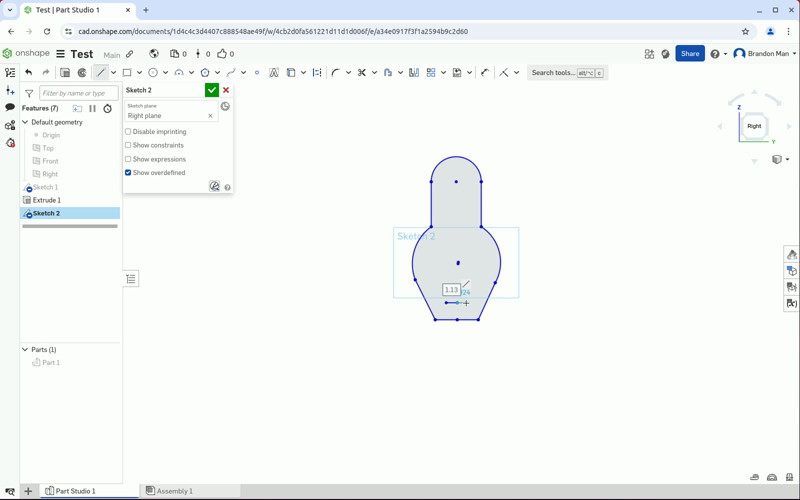
scroll(6)
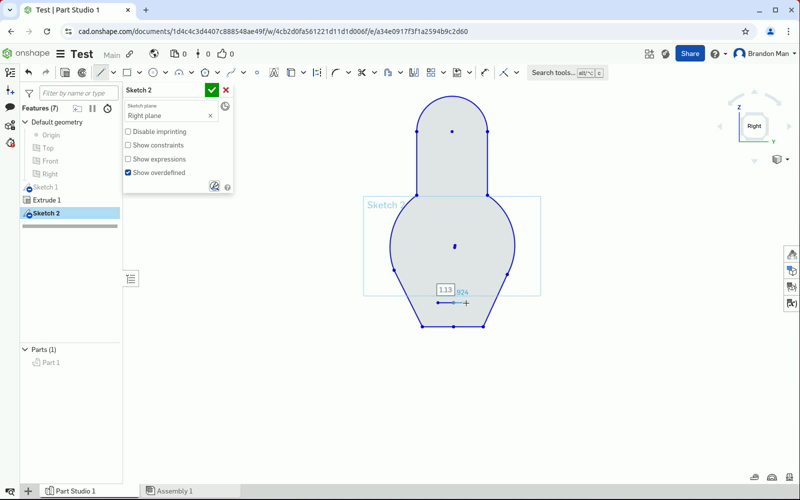
scroll(6)
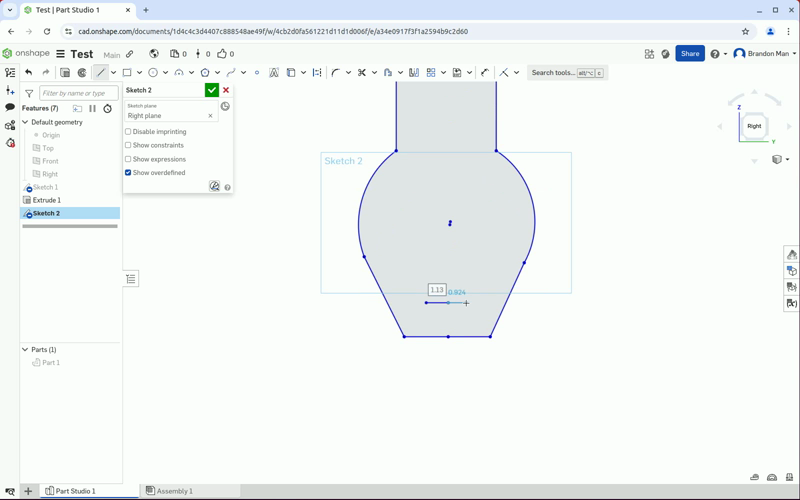
scroll(6)
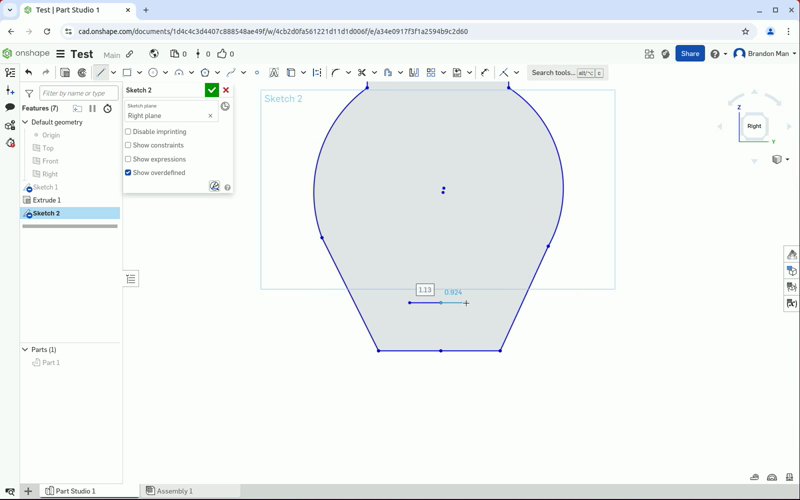
scroll(6)
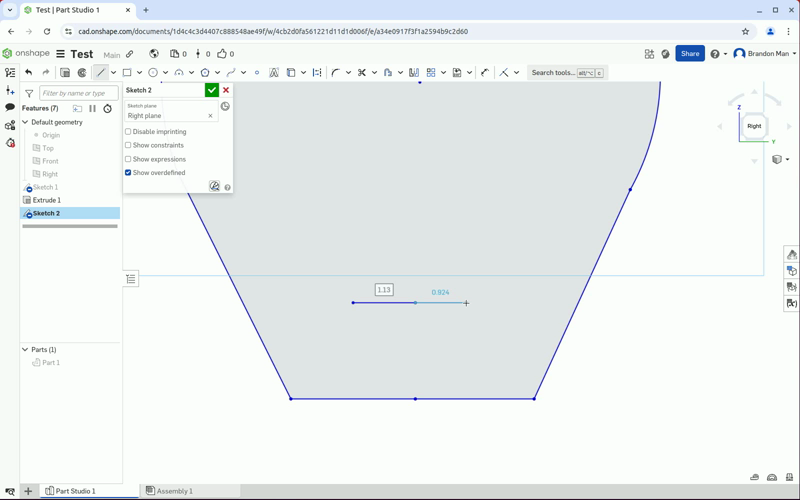
click(466, 302)
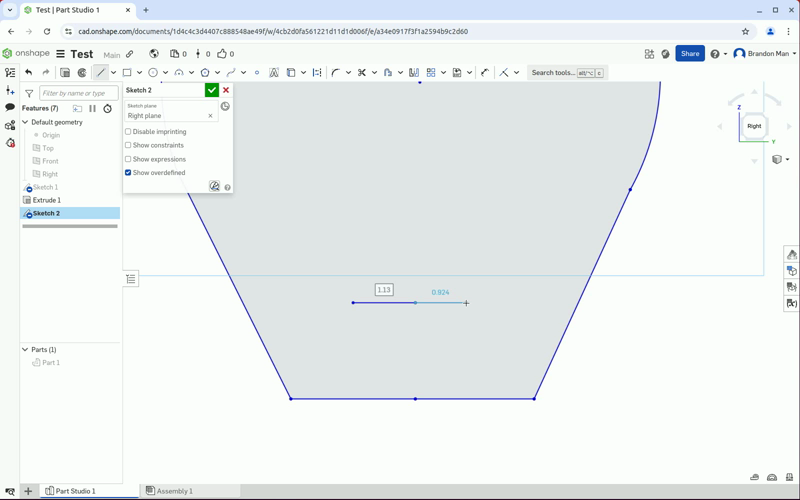
scroll(-6)
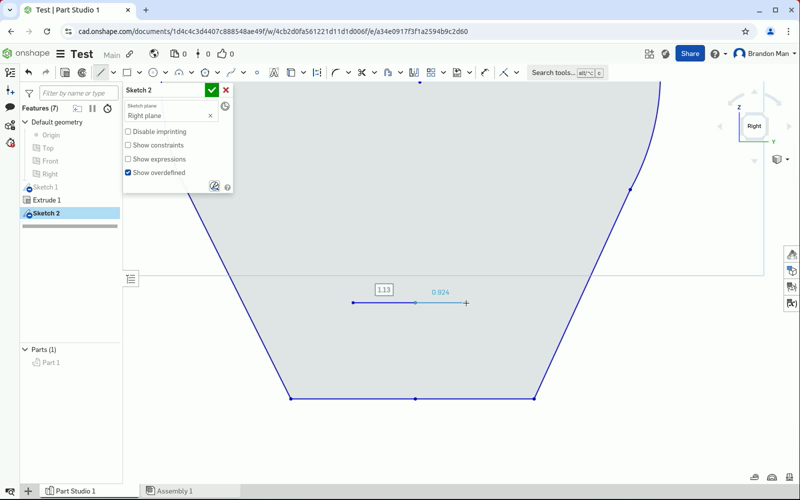
scroll(-6)
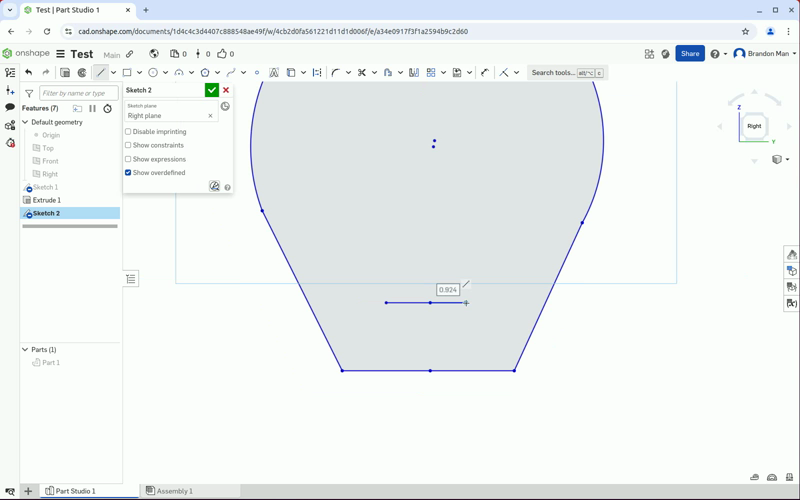
scroll(-6)
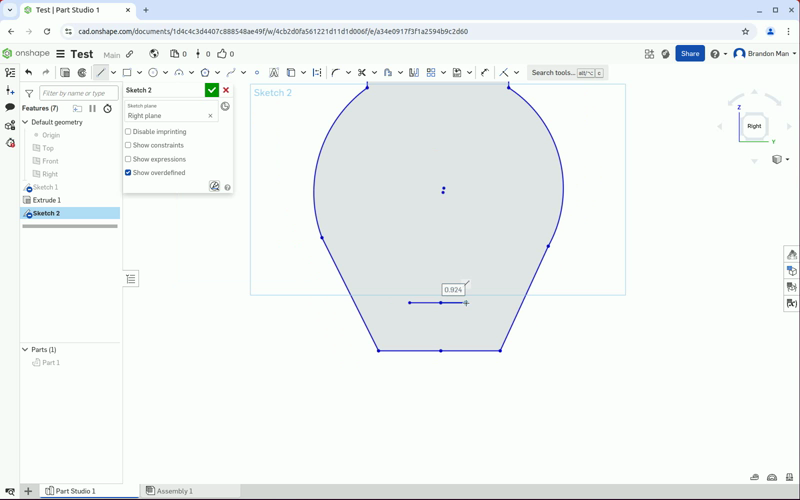
scroll(-6)
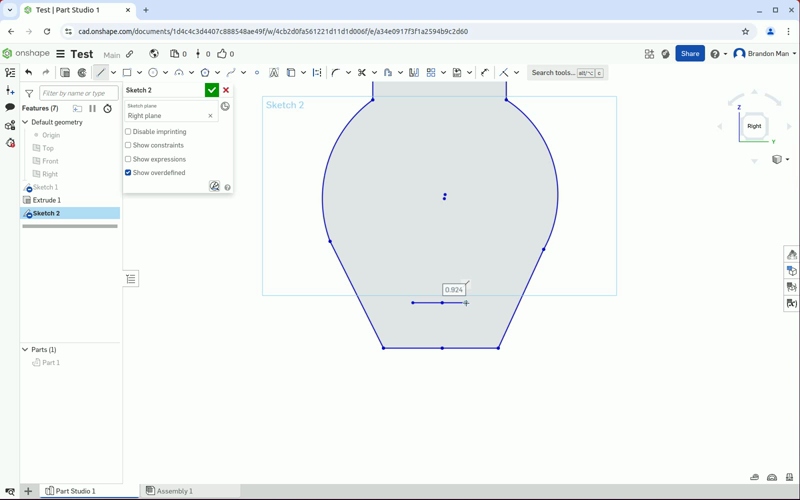
scroll(-6)
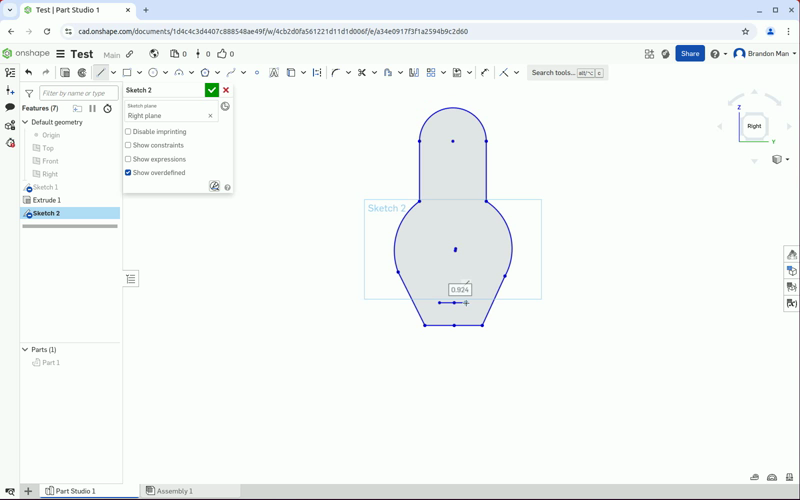
scroll(-6)
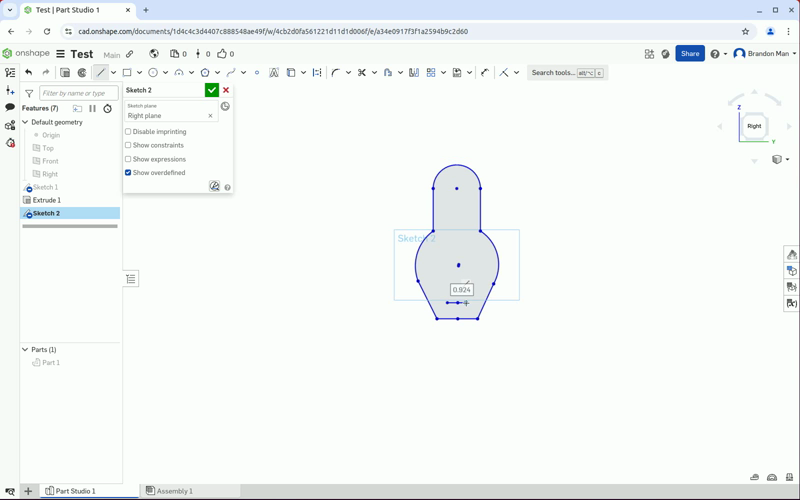
scroll(-6)
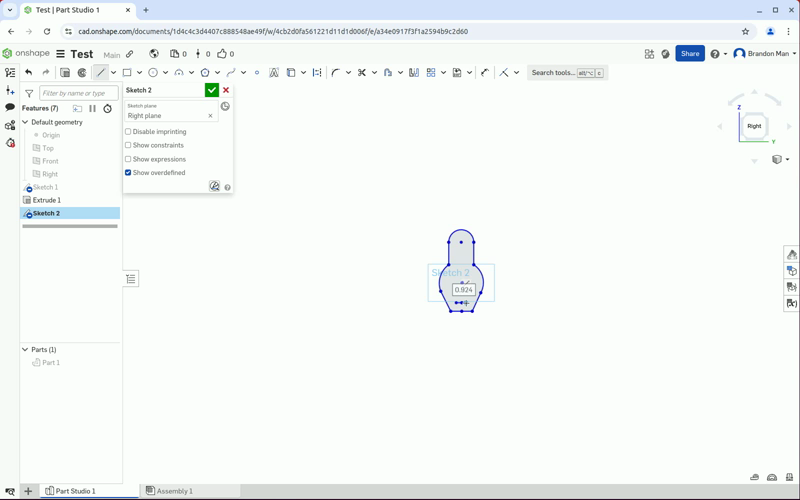
key_up(shift)
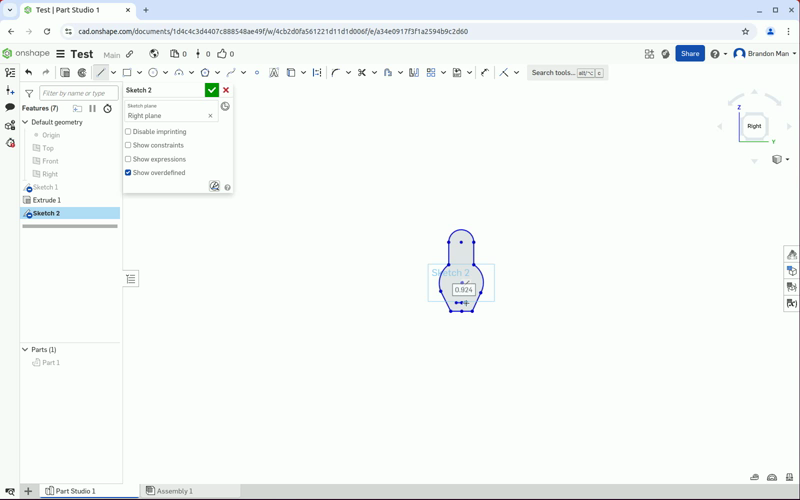
key_down(shift)
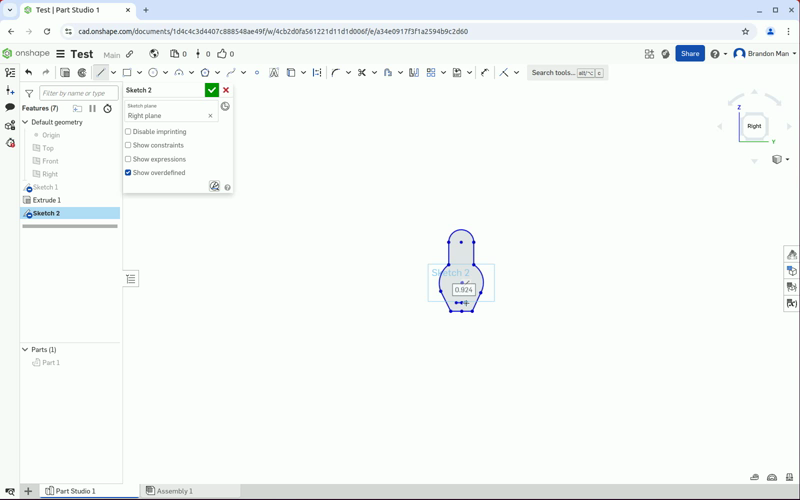
mouse_move(496, 302)
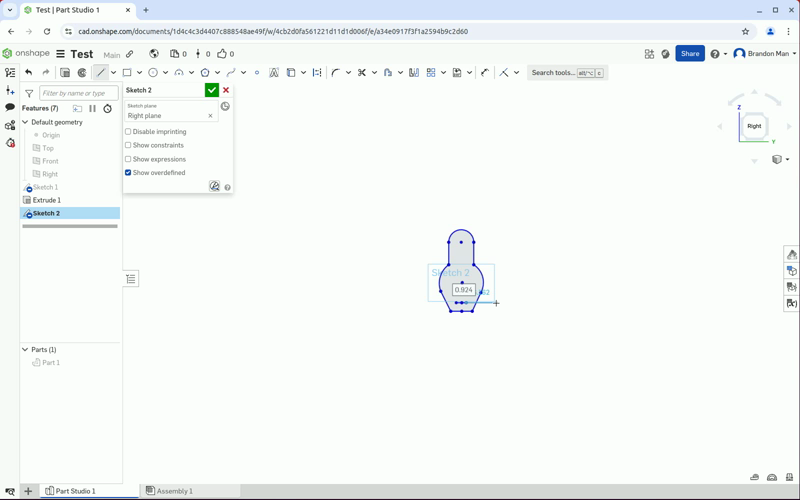
mouse_move(466, 297)
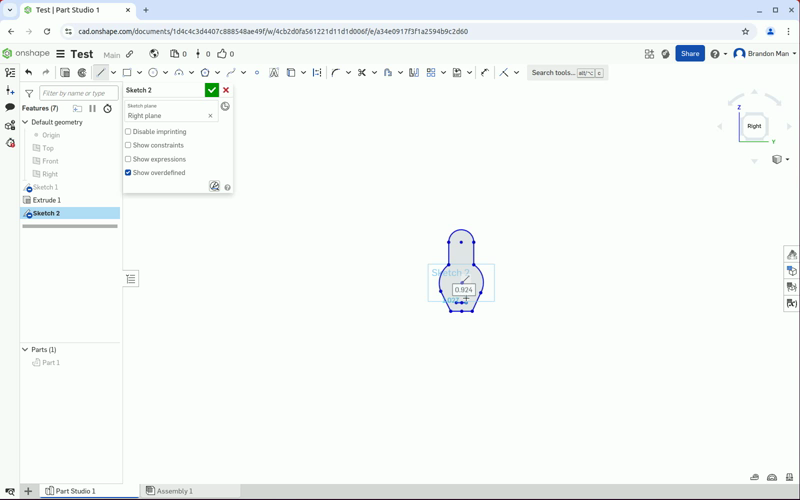
scroll(6)
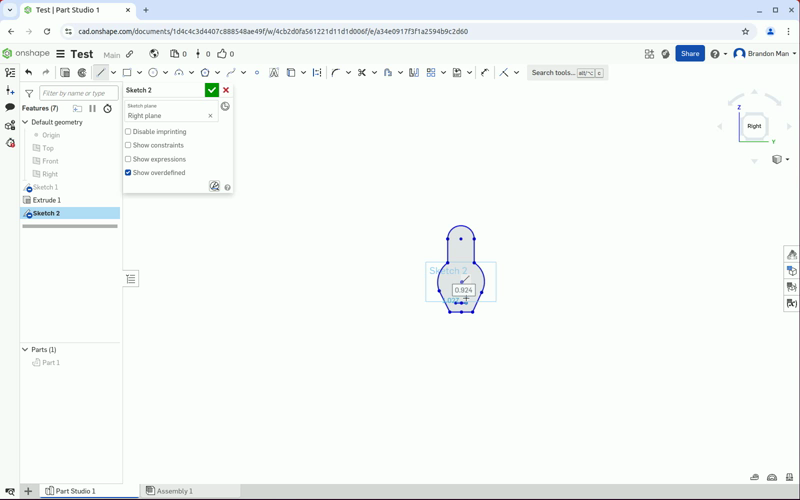
scroll(6)
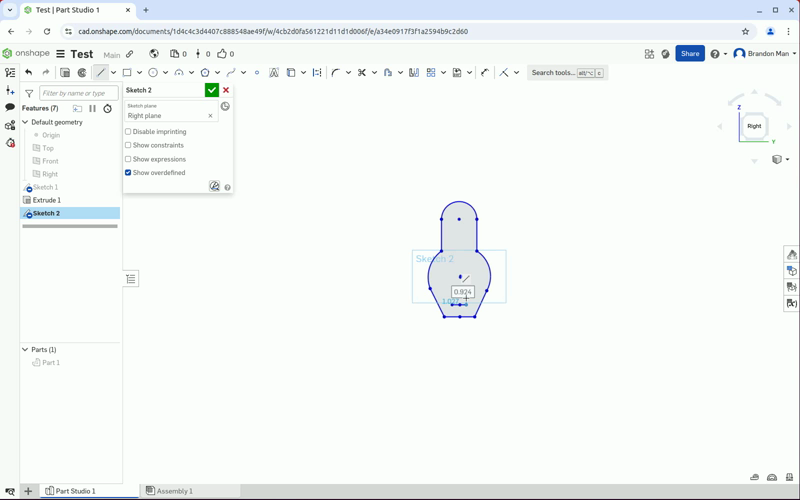
scroll(6)
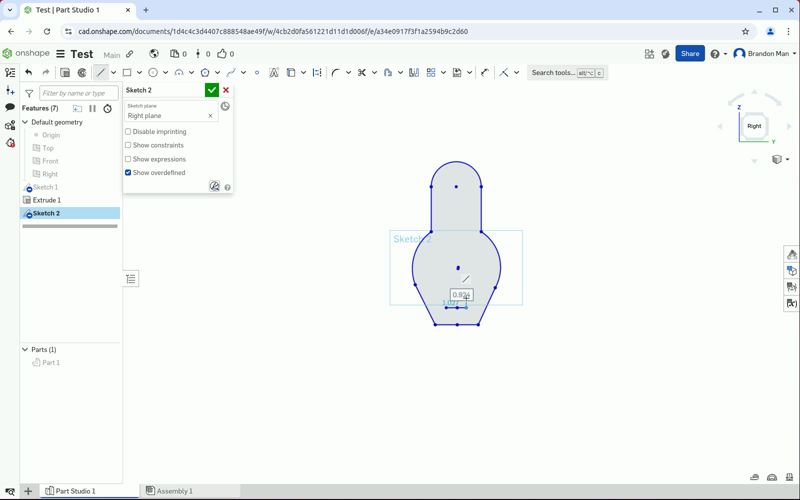
scroll(6)
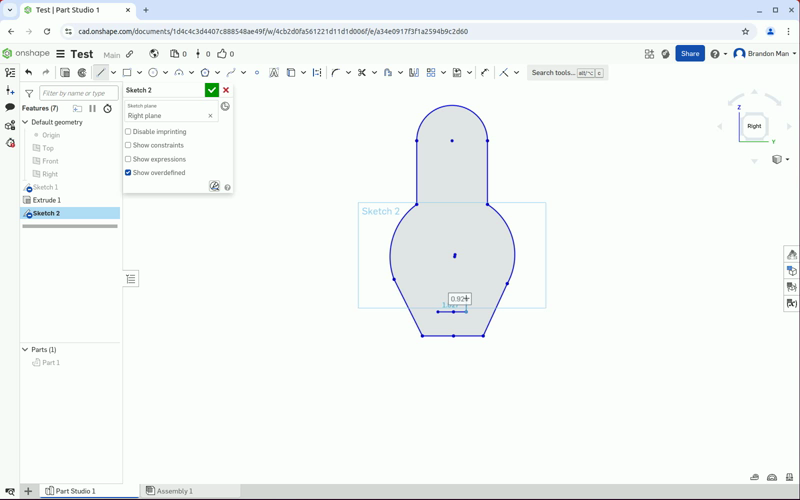
scroll(6)
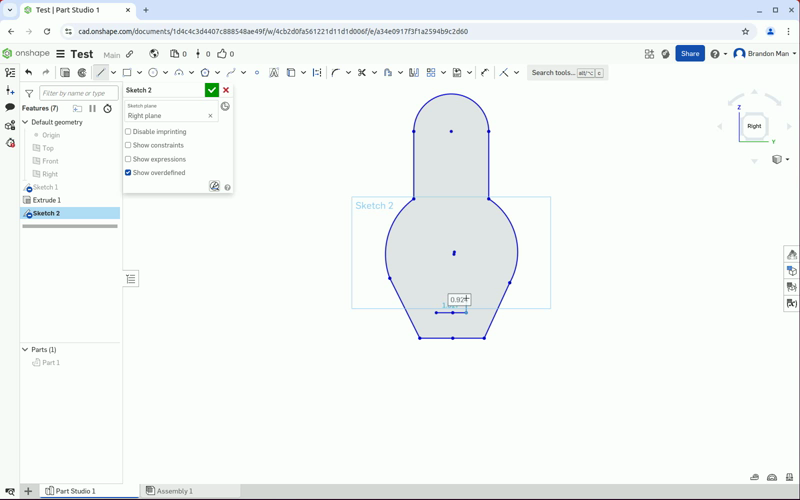
scroll(6)
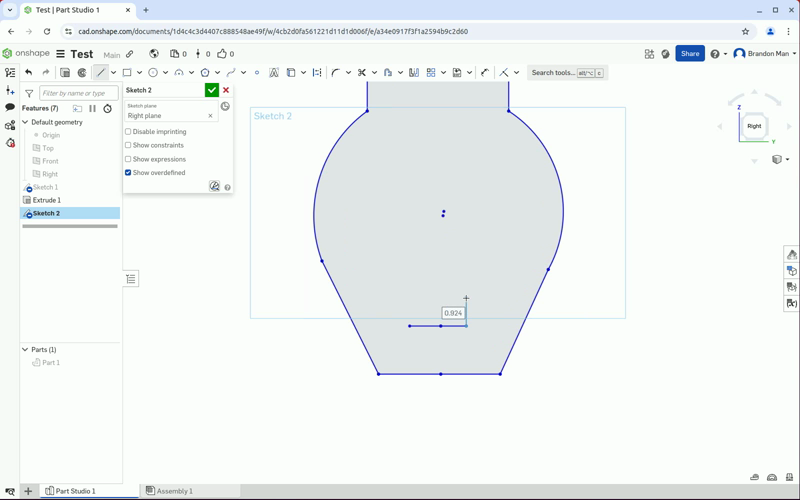
scroll(6)
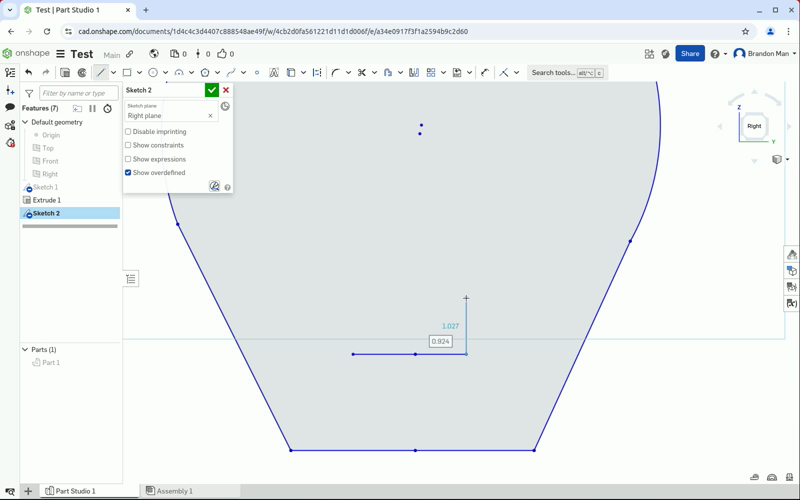
click(466, 297)
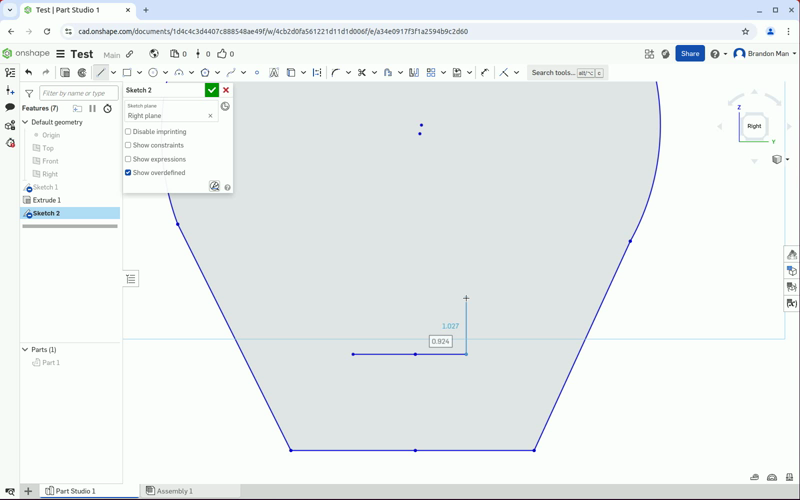
scroll(-6)
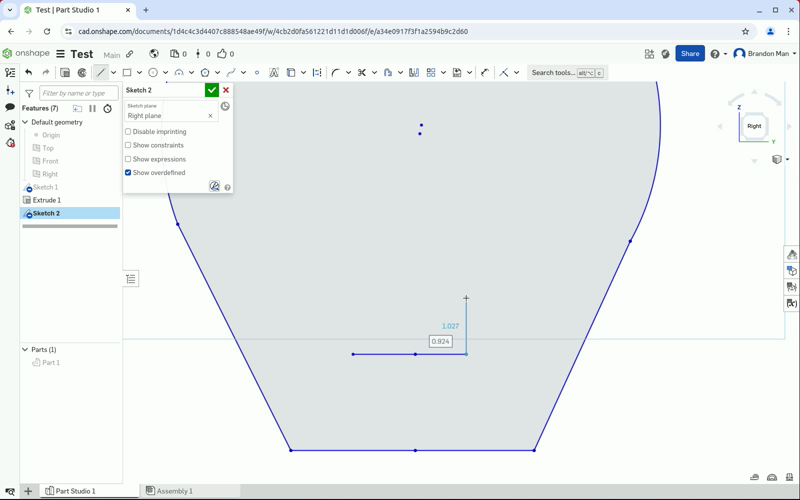
scroll(-6)
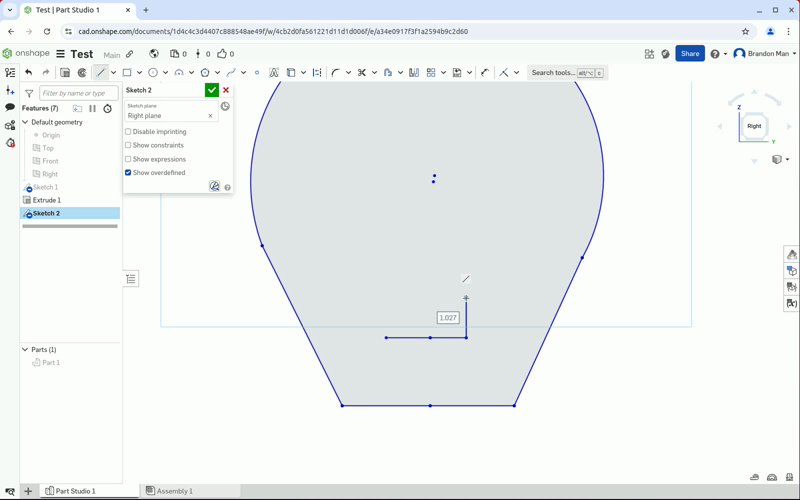
scroll(-6)
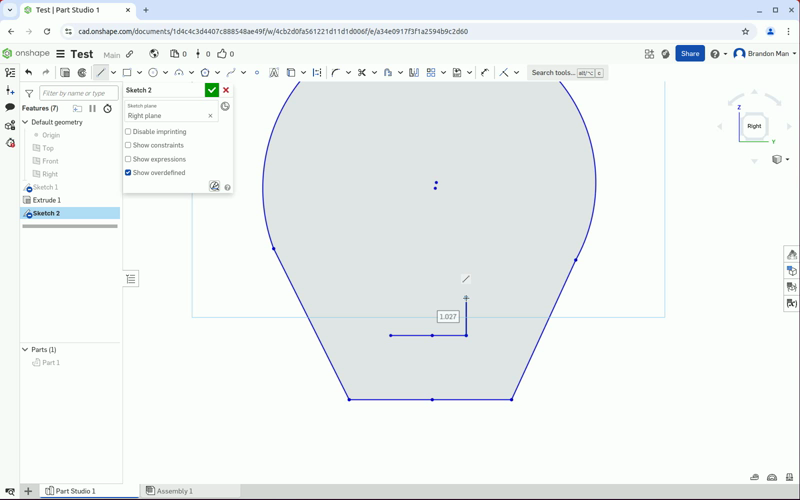
scroll(-6)
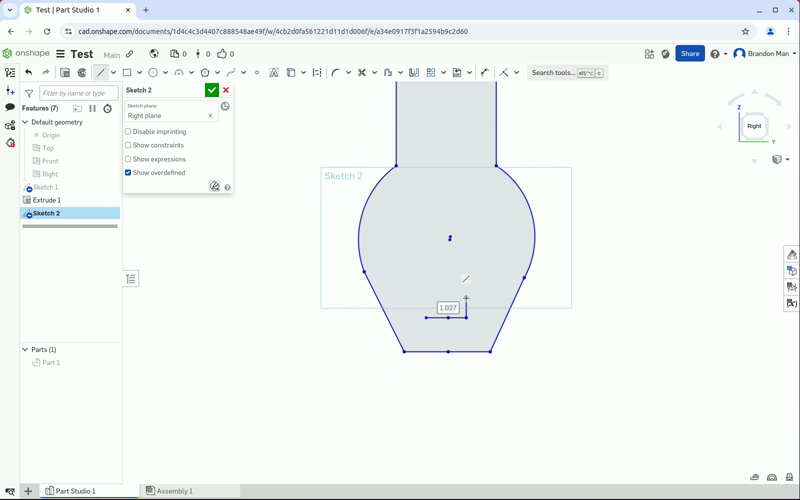
scroll(-6)
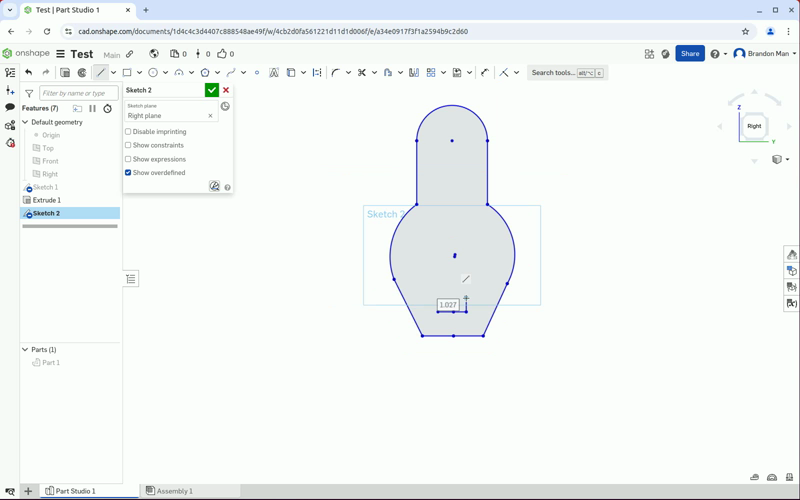
scroll(-6)
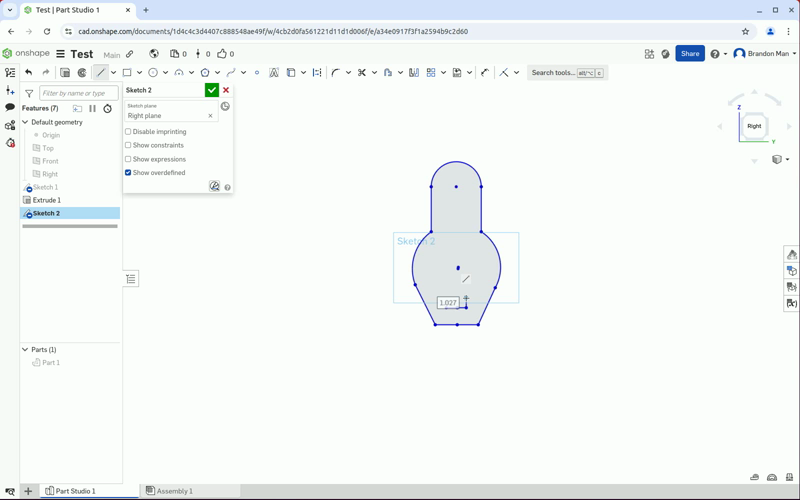
scroll(-6)
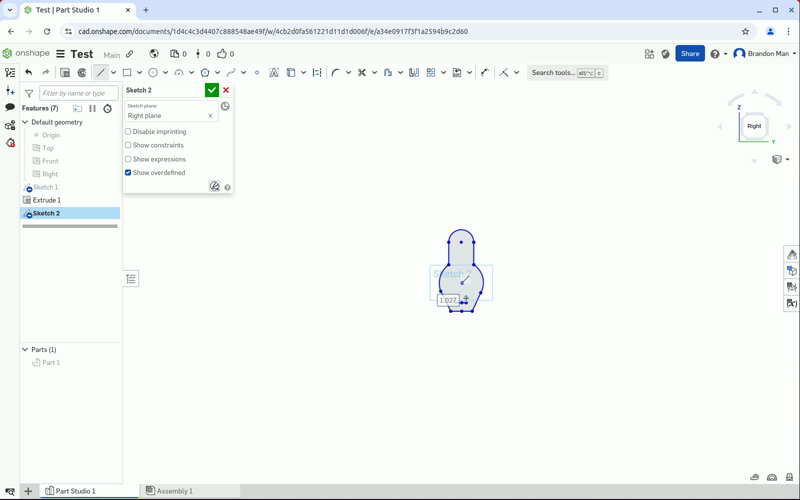
key_up(shift)
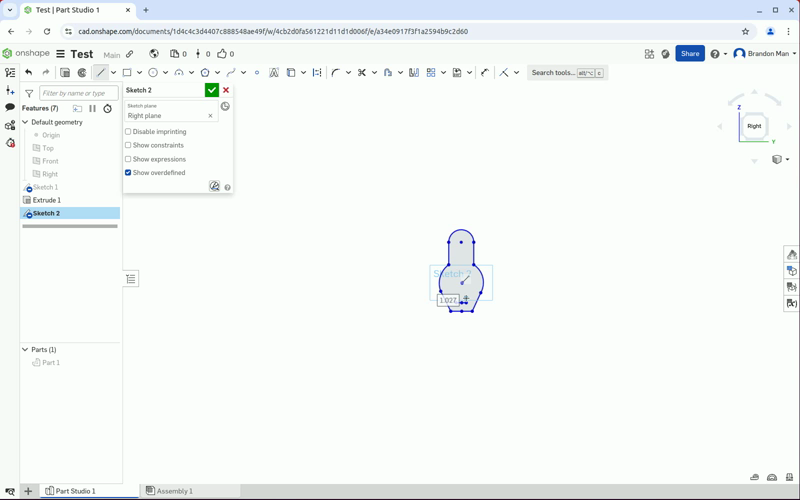
key(esc)
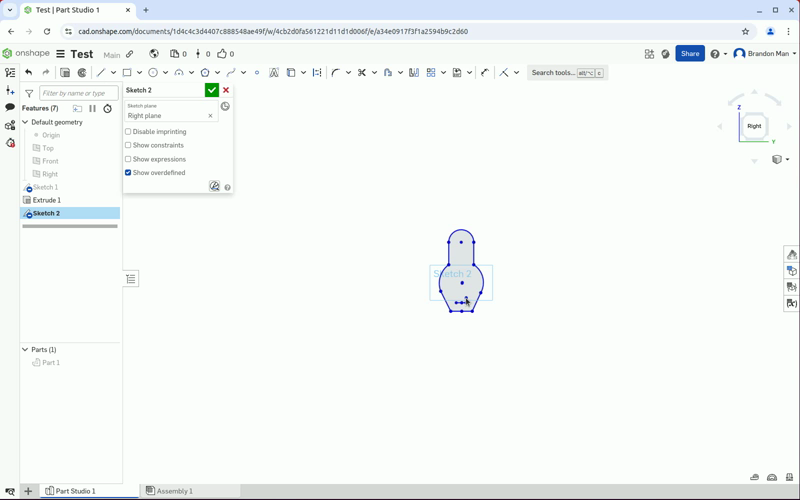
key(a)
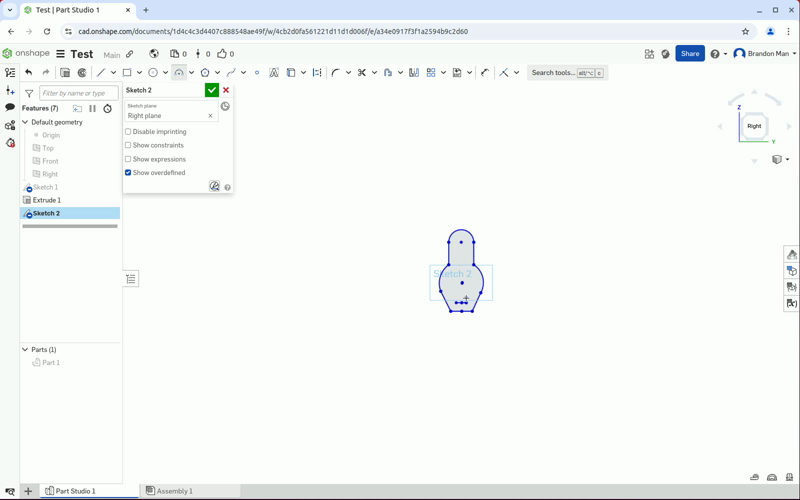
mouse_move(466, 297)
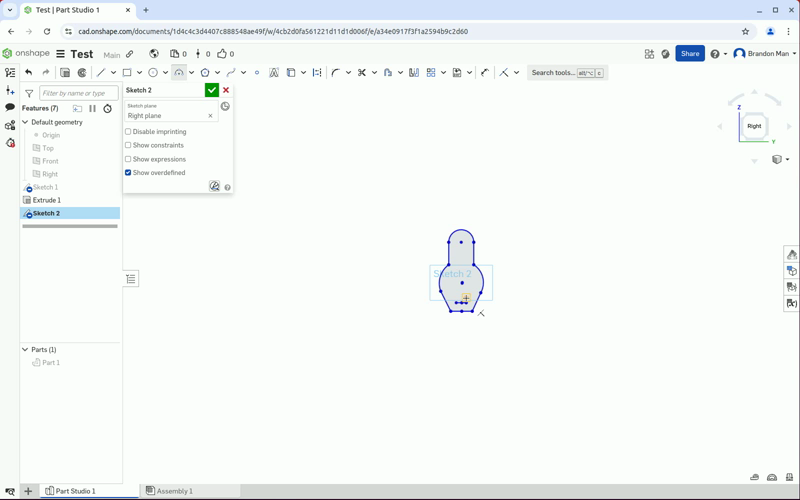
click(466, 297)
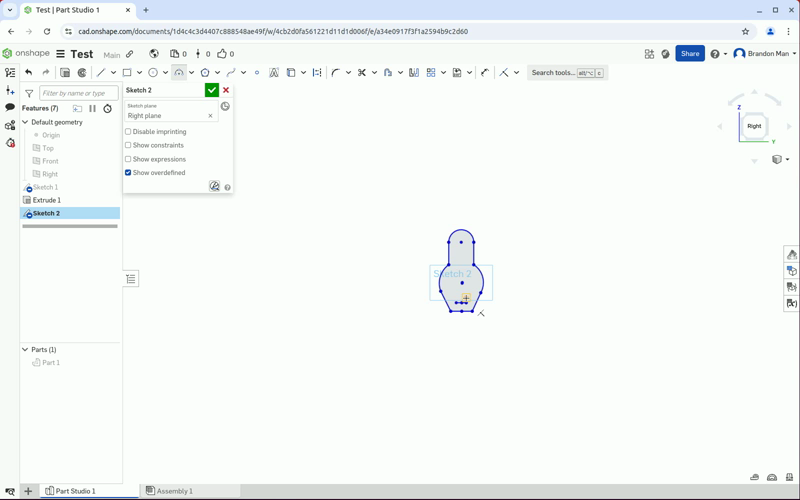
key_down(shift)
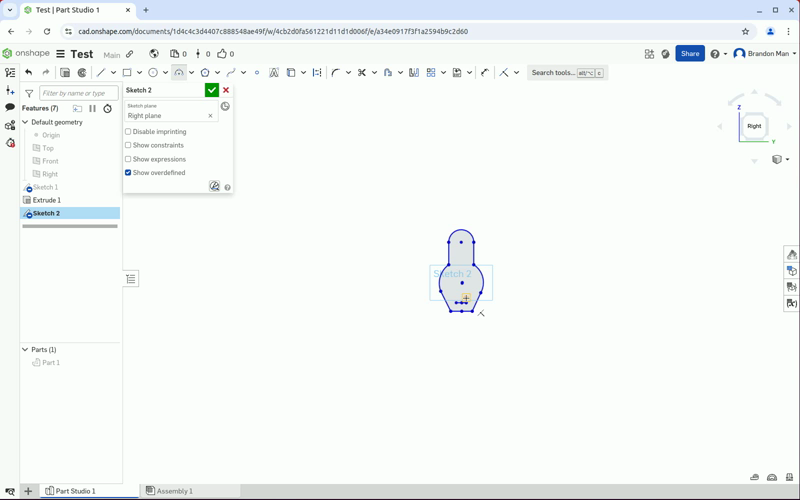
mouse_move(456, 297)
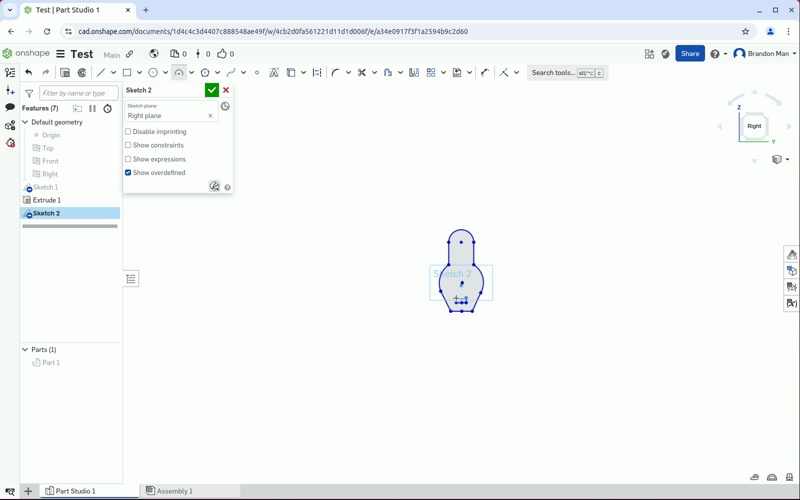
click(456, 297)
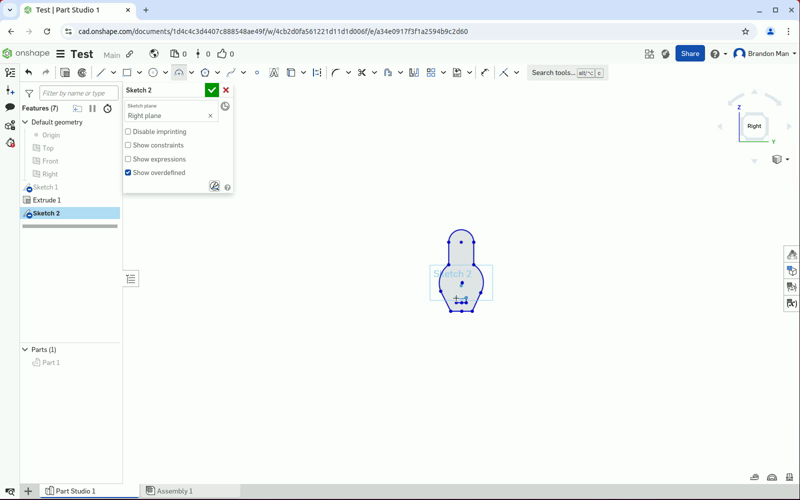
mouse_move(461, 267)
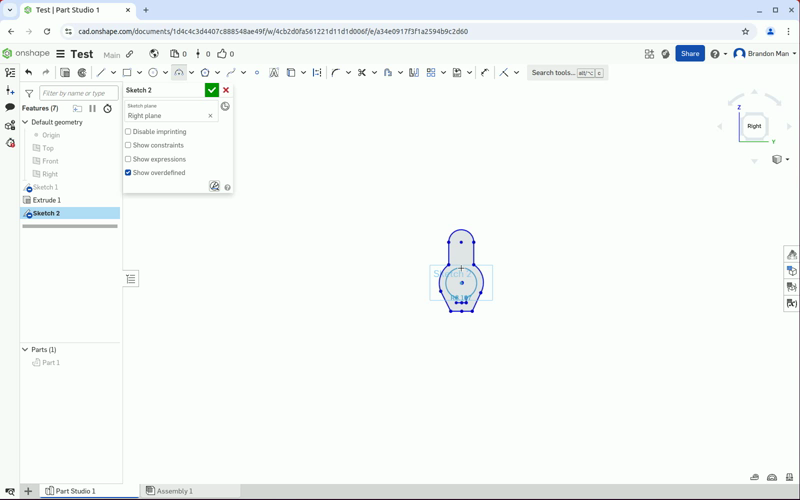
click(461, 267)
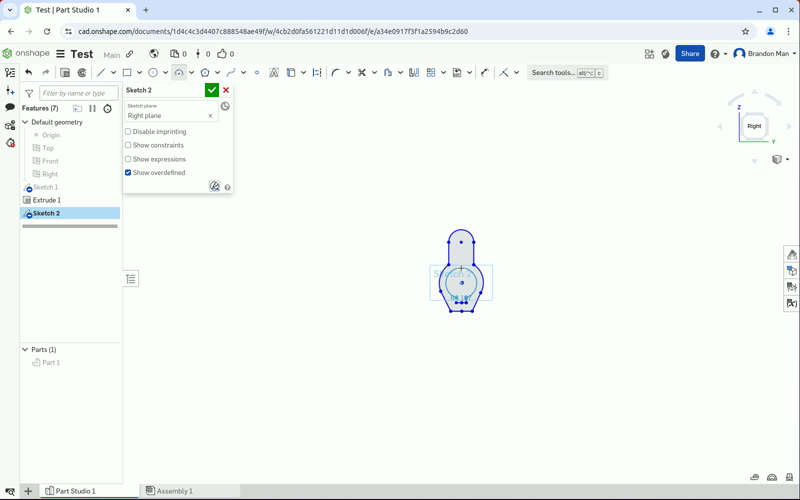
key_up(shift)
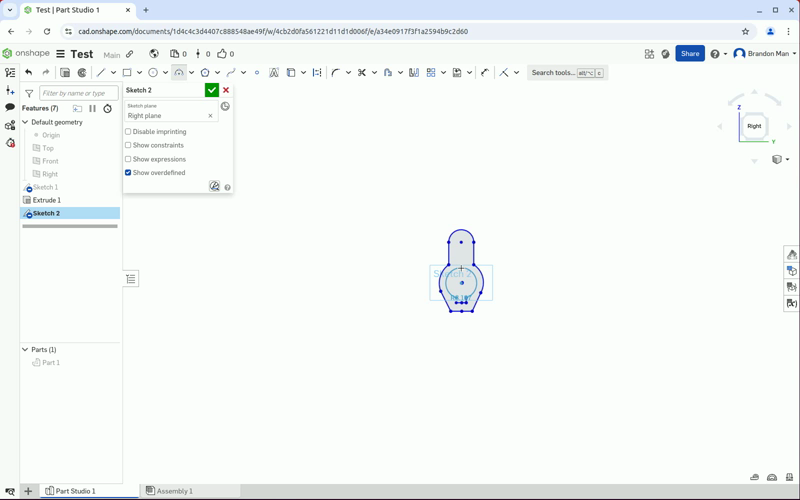
key(esc)
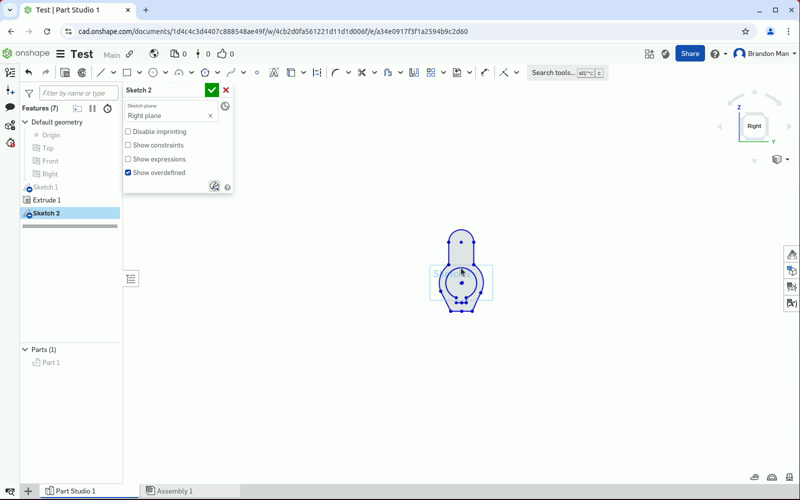
key(l)
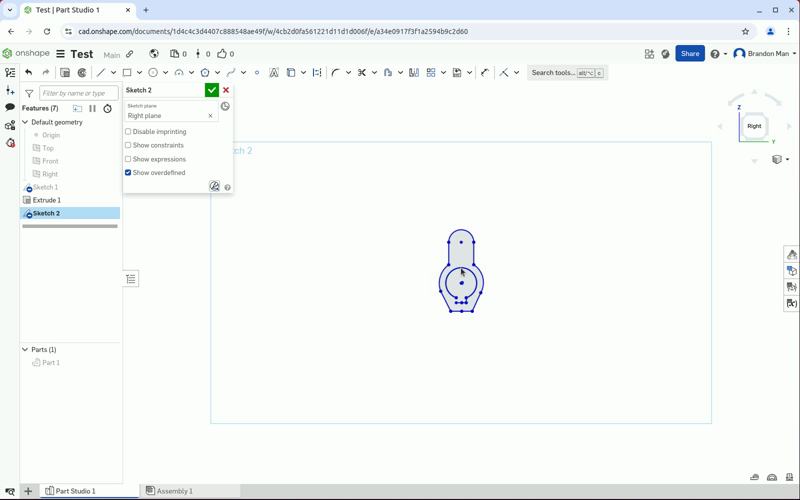
mouse_move(456, 297)
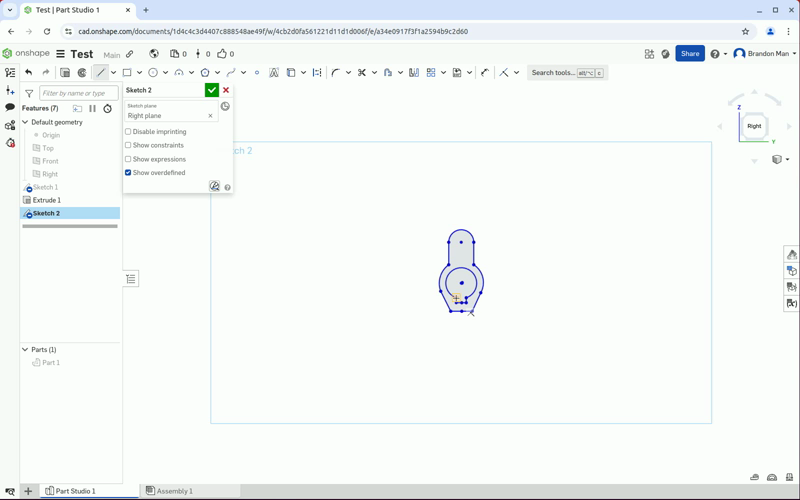
click(456, 297)
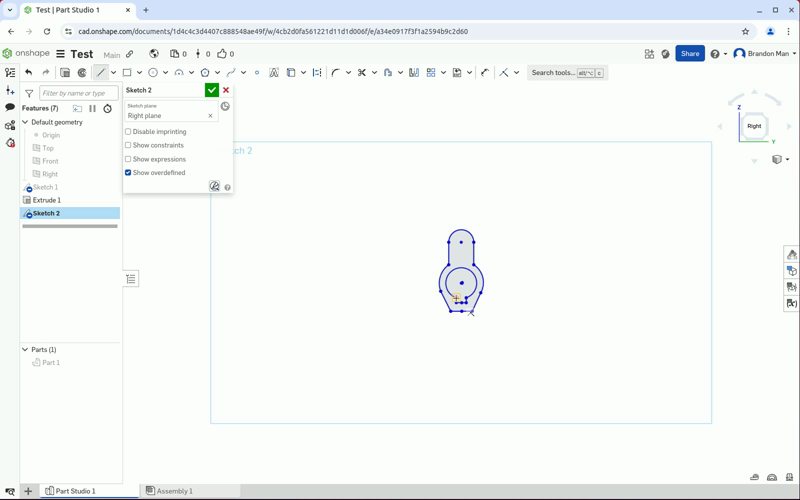
mouse_move(486, 297)
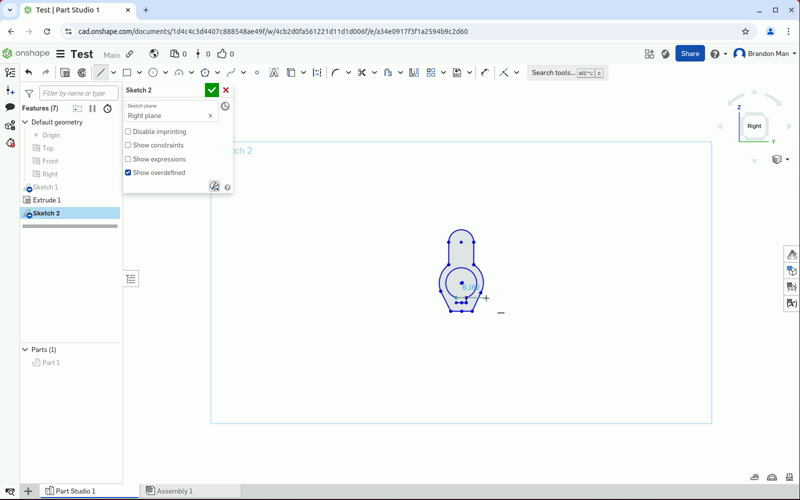
key_down(shift)
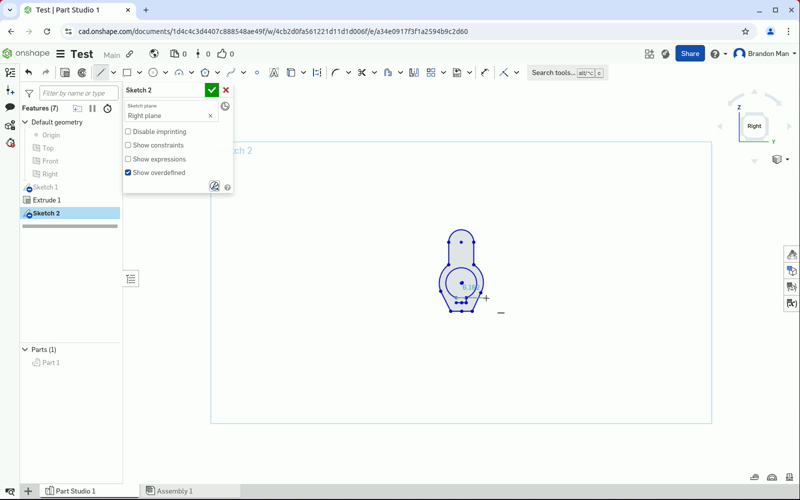
mouse_move(456, 302)
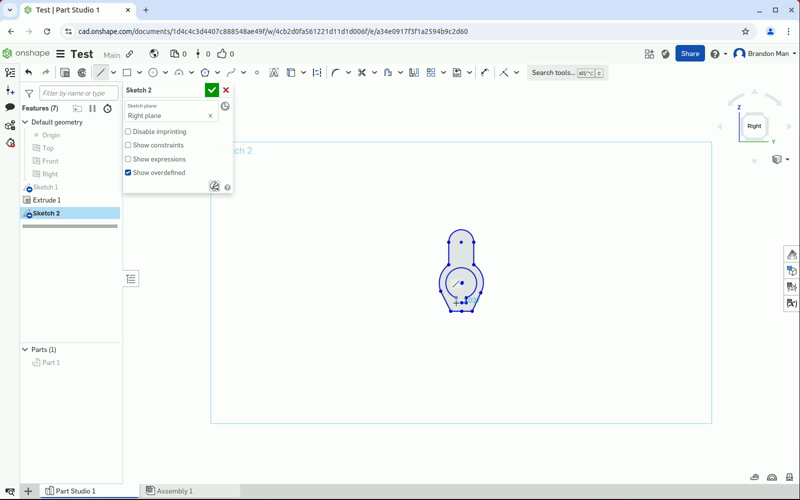
scroll(6)
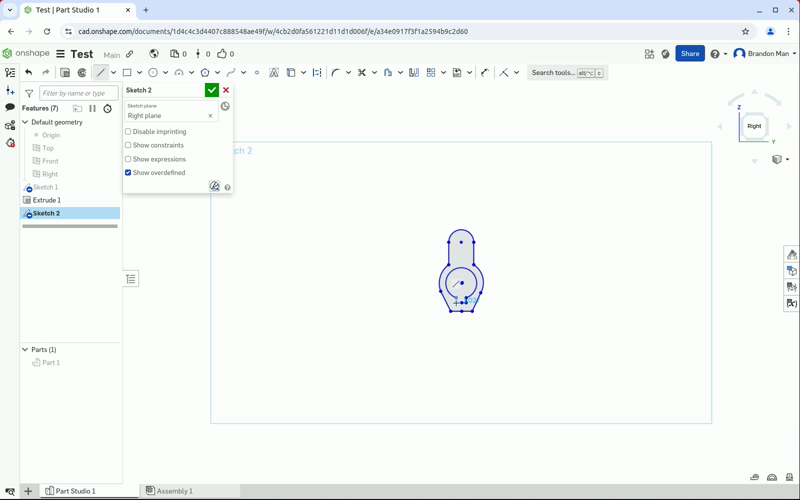
scroll(6)
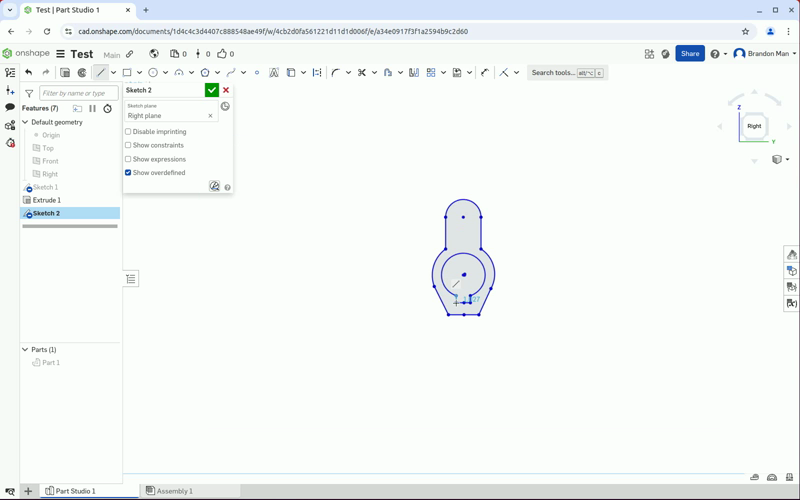
scroll(6)
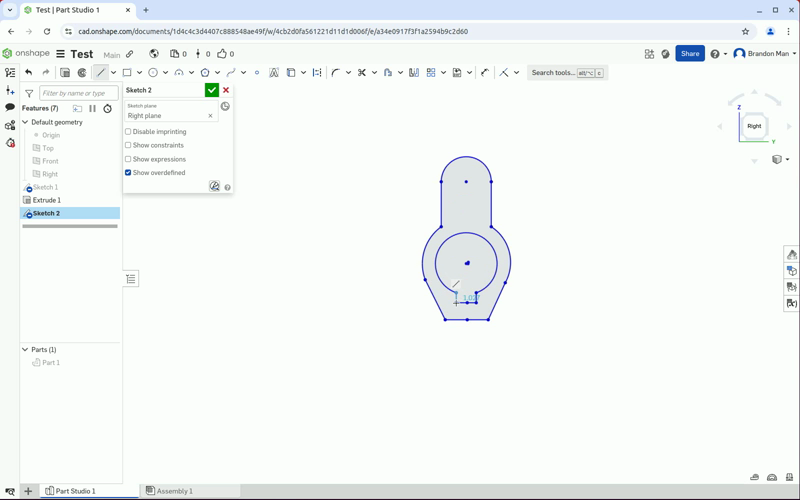
scroll(6)
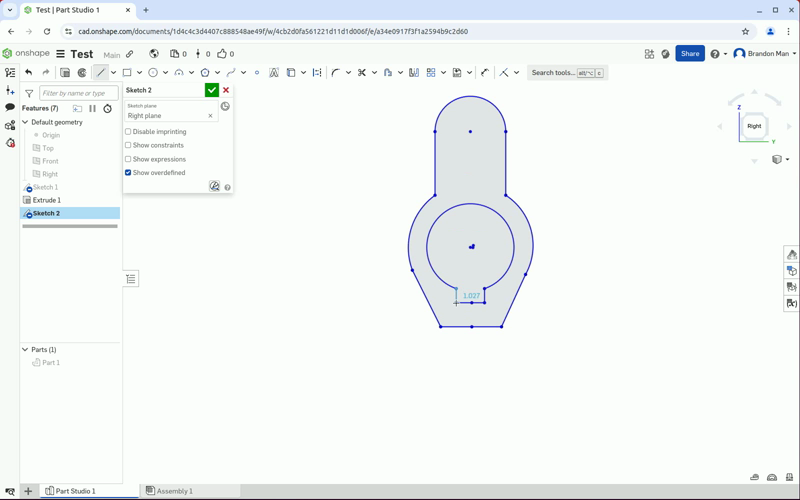
scroll(6)
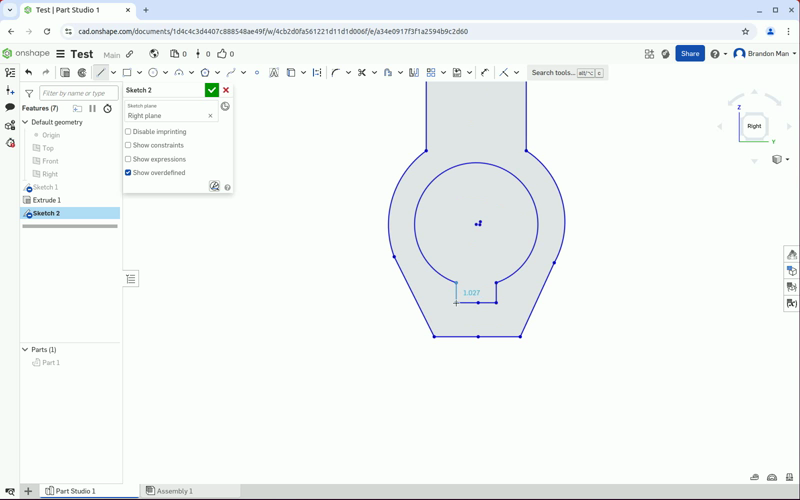
scroll(6)
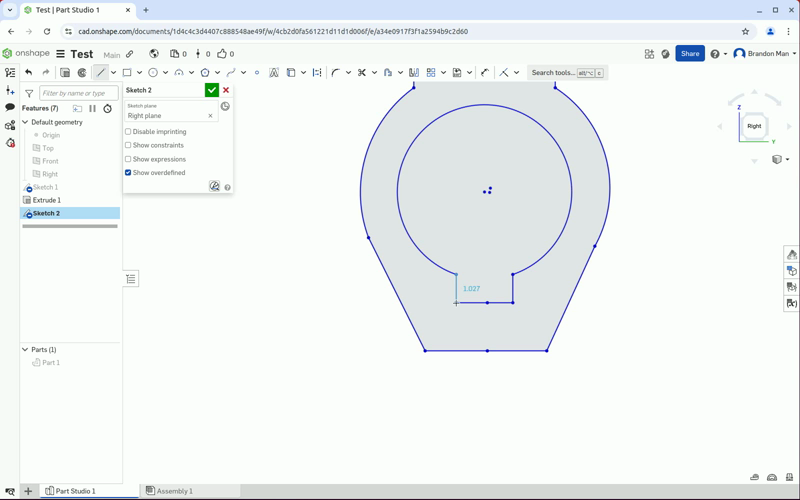
scroll(6)
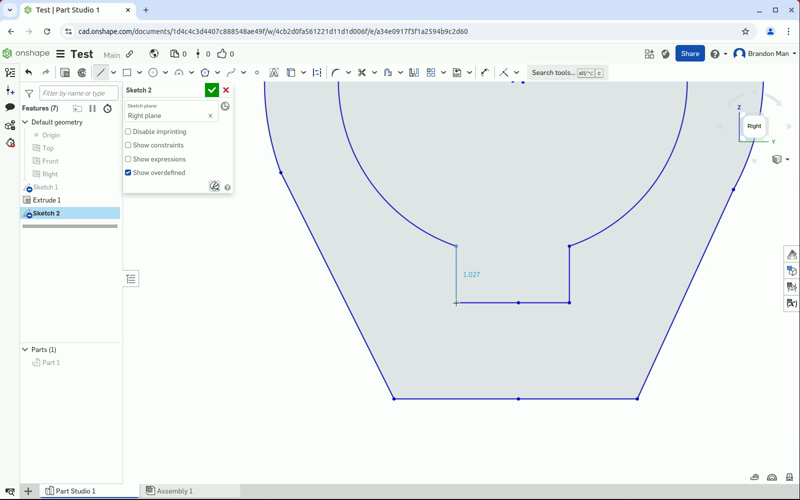
key_up(shift)
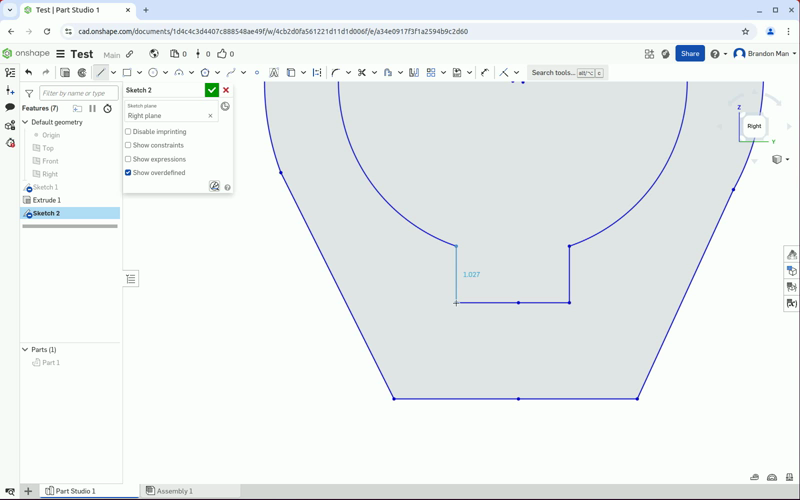
click(456, 302)
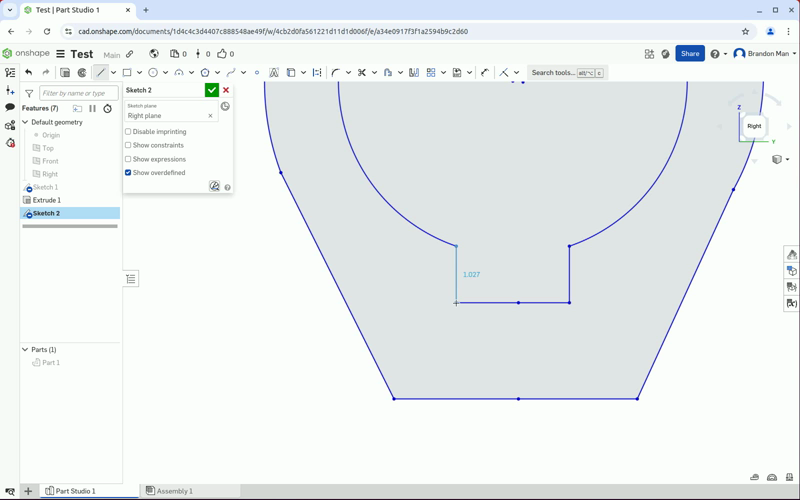
scroll(-6)
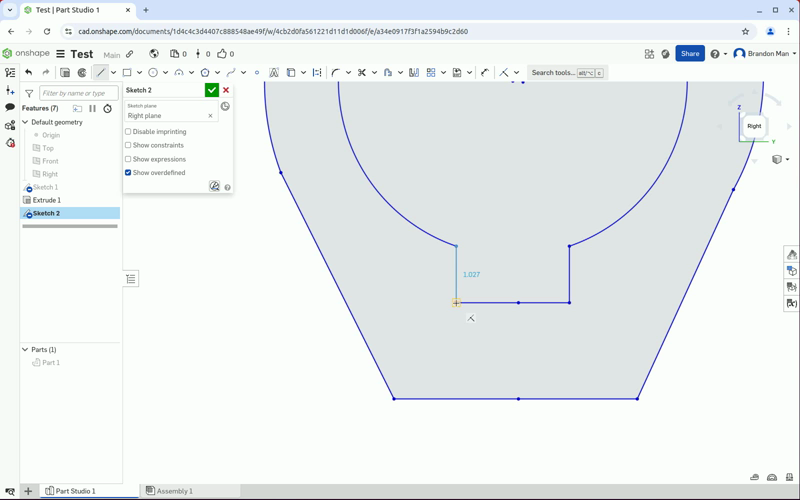
scroll(-6)
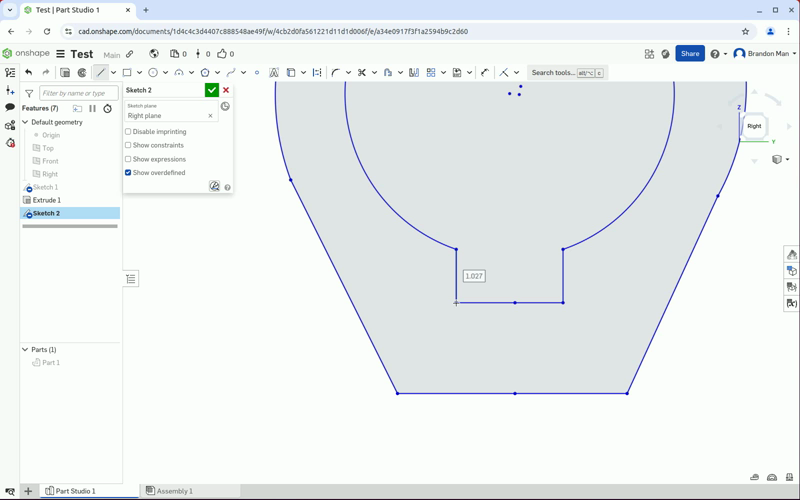
scroll(-6)
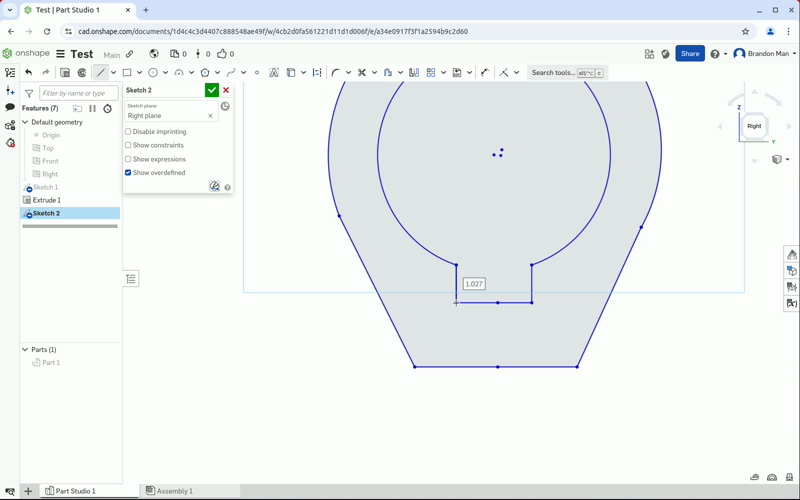
scroll(-6)
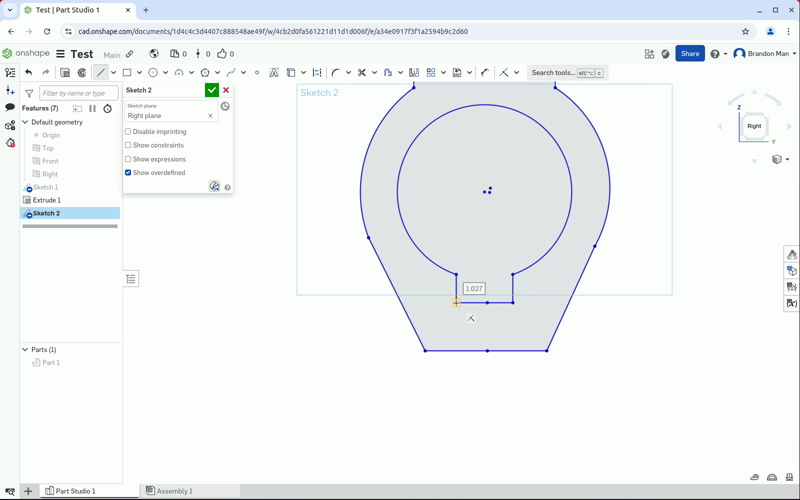
scroll(-6)
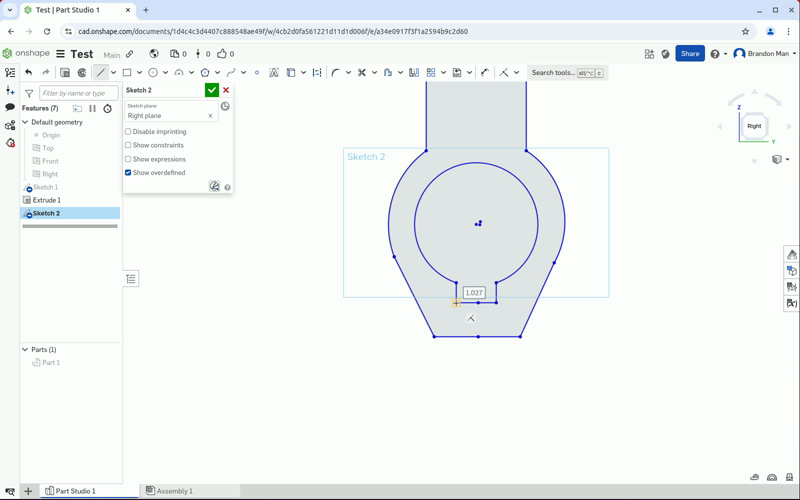
scroll(-6)
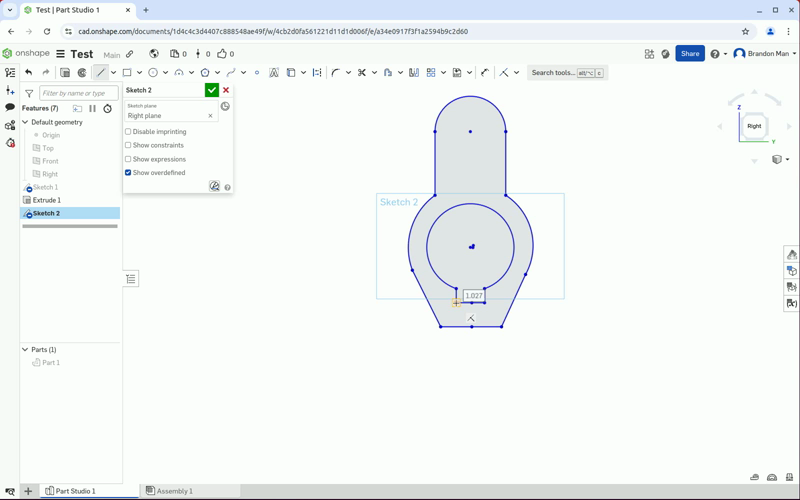
scroll(-6)
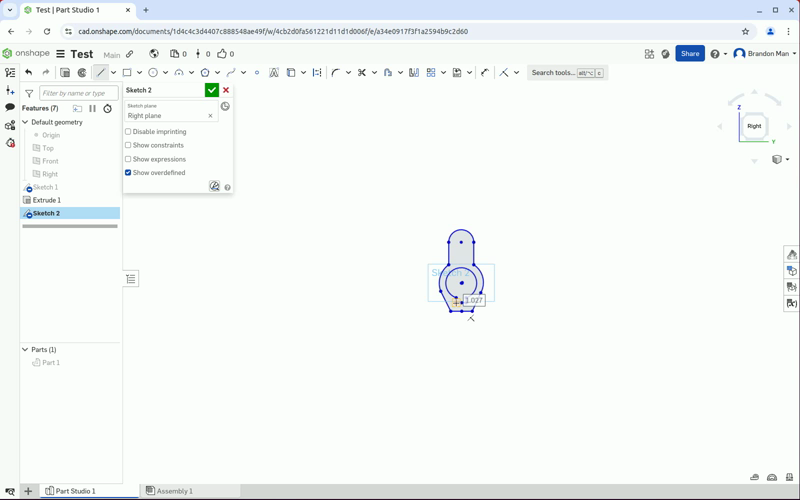
key(esc)
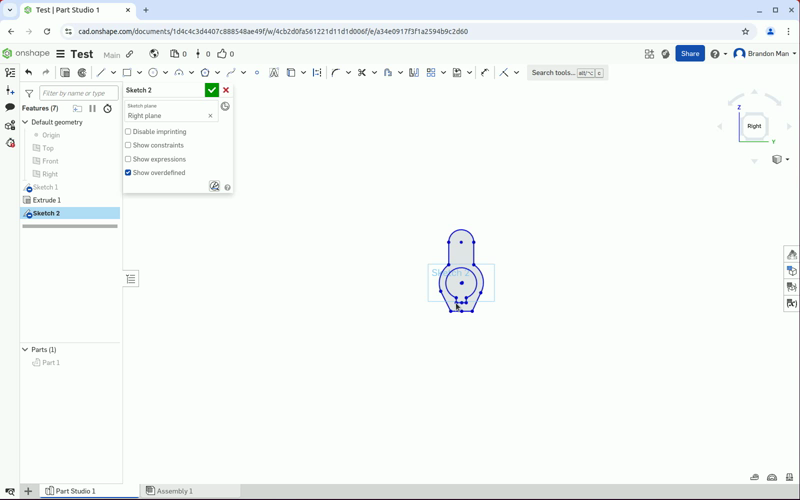
key(c)
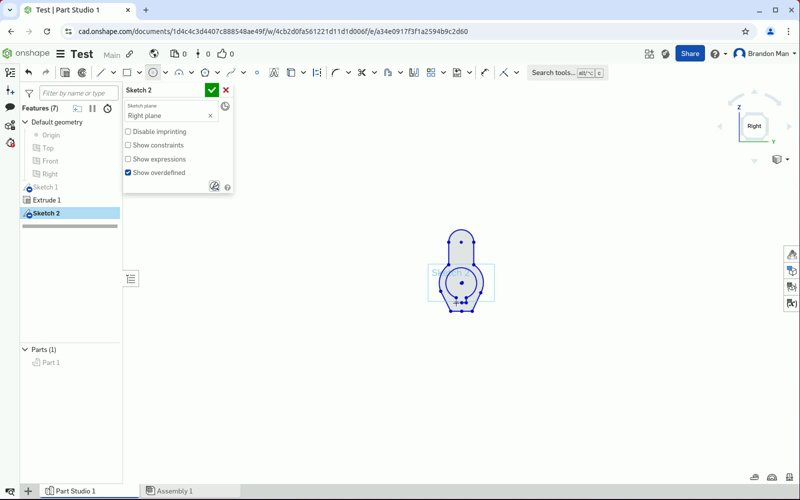
key_down(shift)
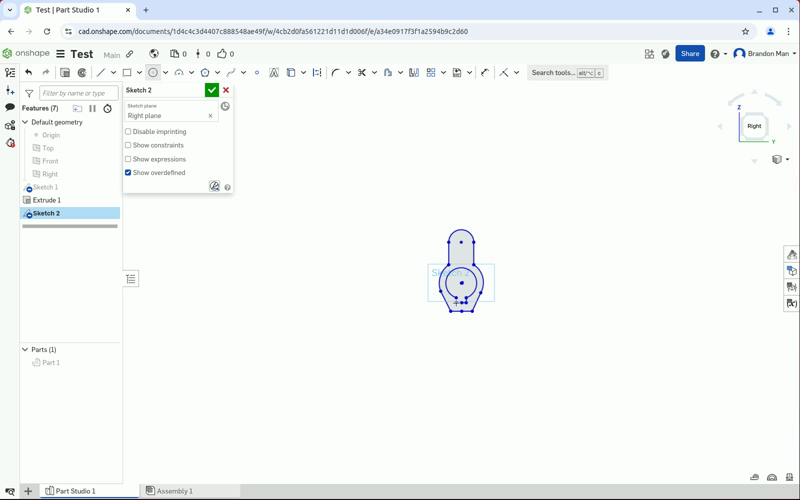
mouse_move(461, 242)
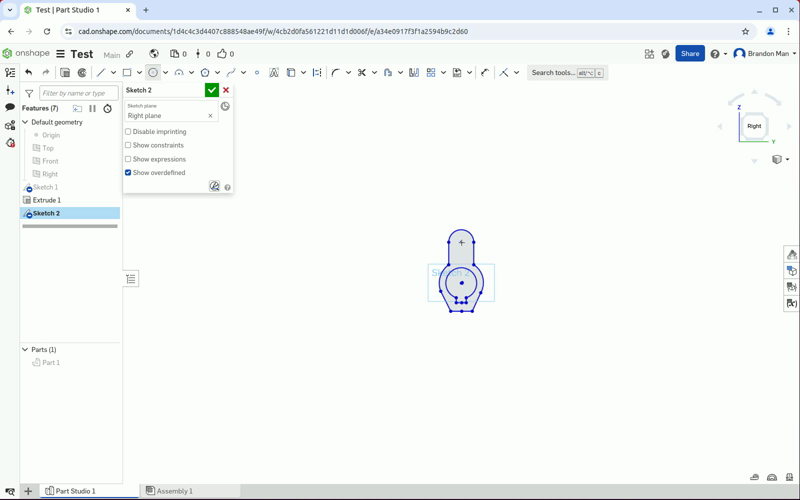
scroll(6)
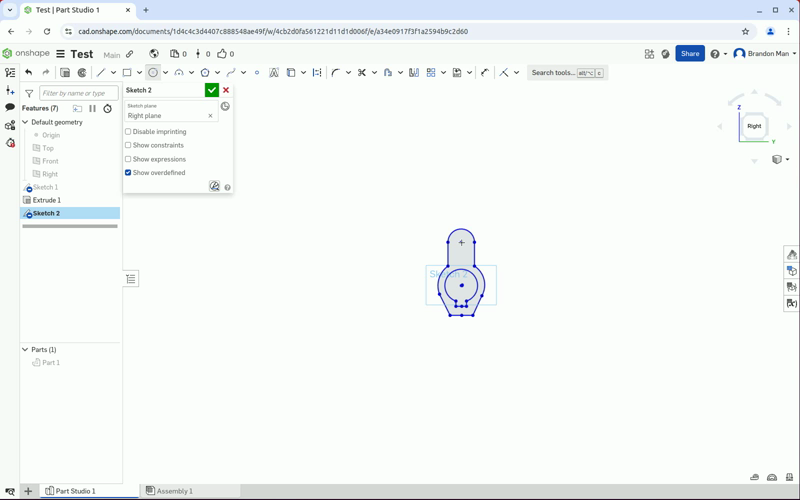
scroll(6)
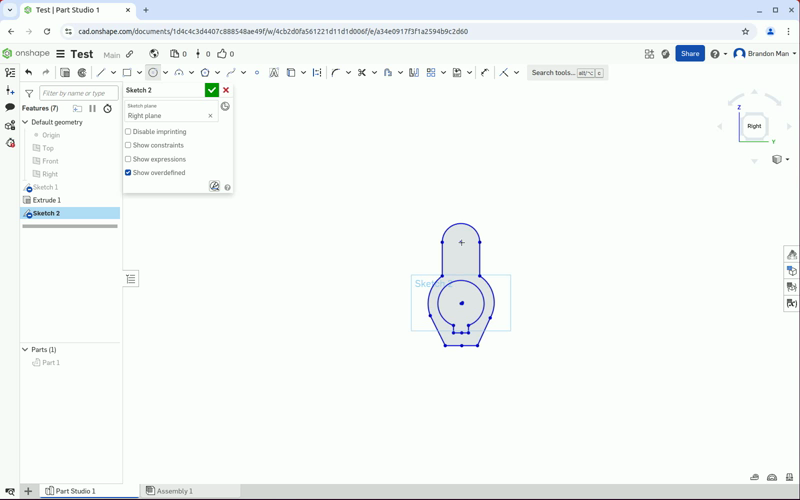
scroll(6)
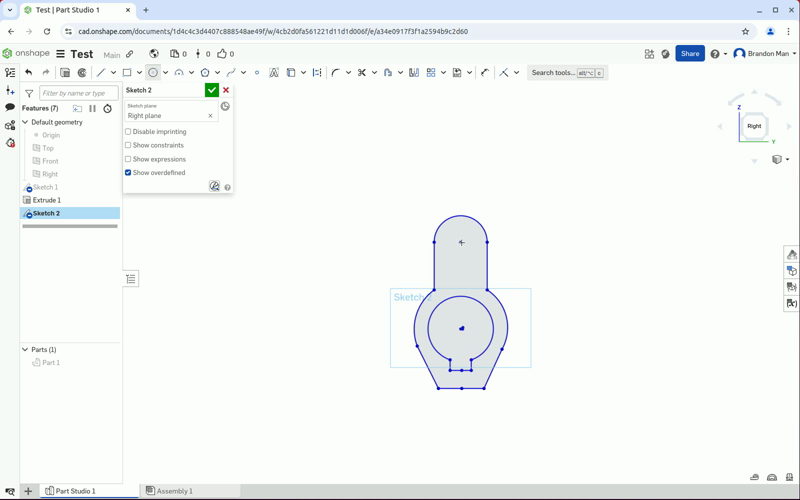
scroll(6)
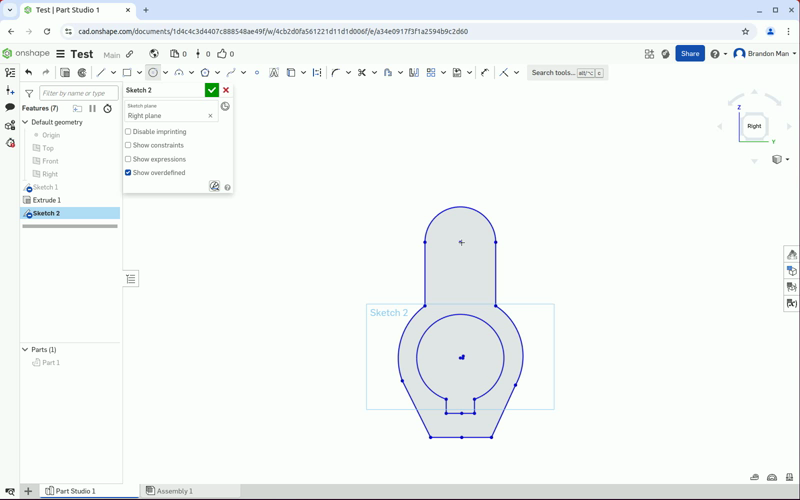
scroll(6)
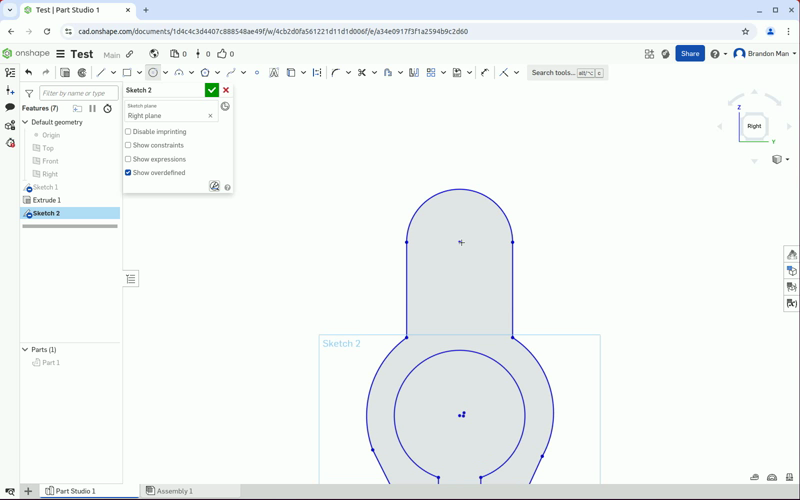
scroll(6)
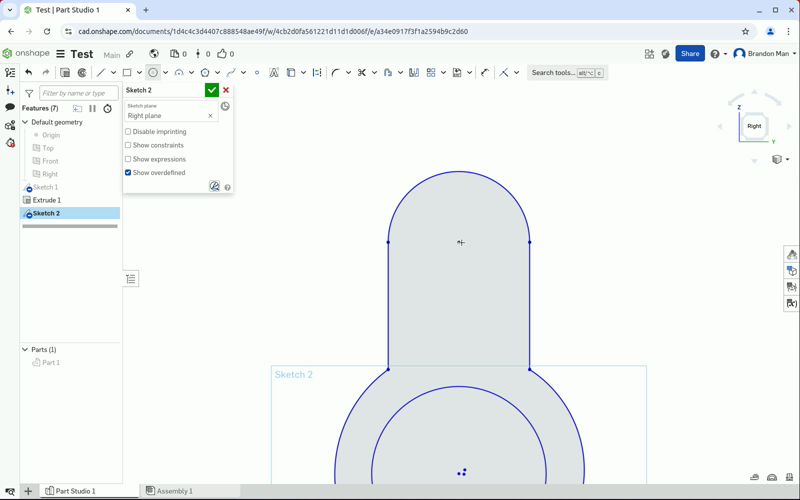
scroll(6)
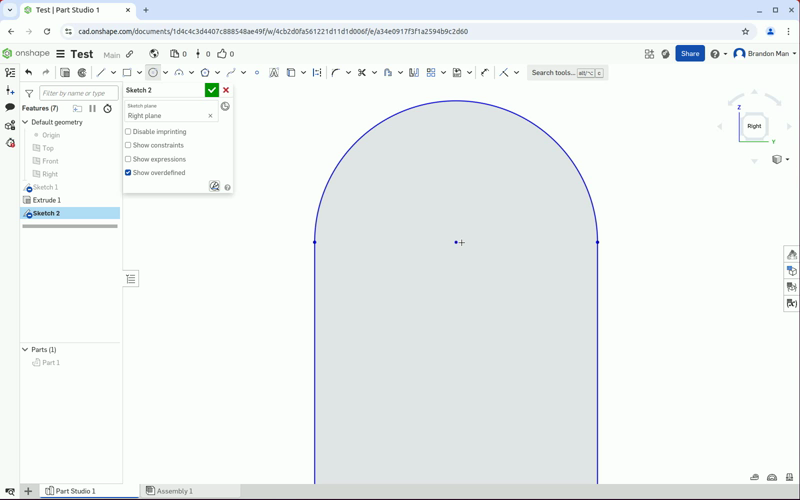
click(461, 242)
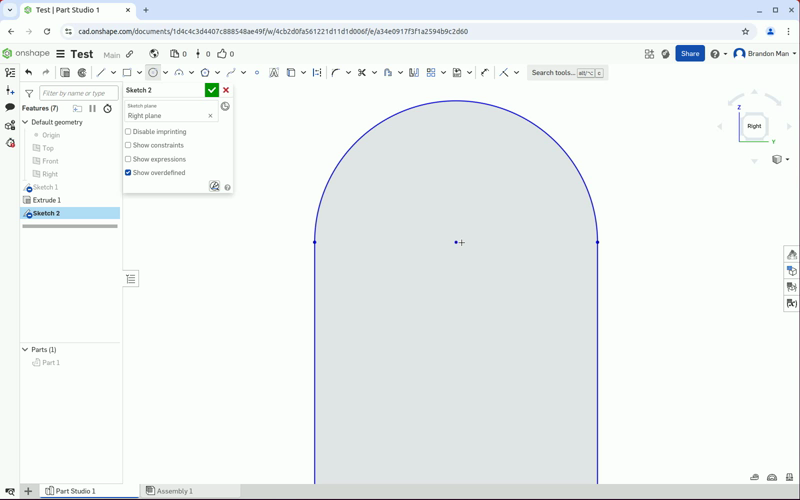
scroll(-6)
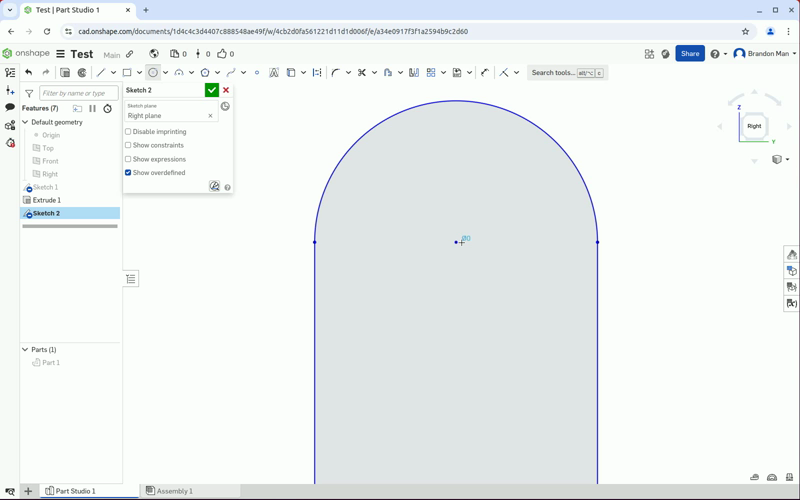
scroll(-6)
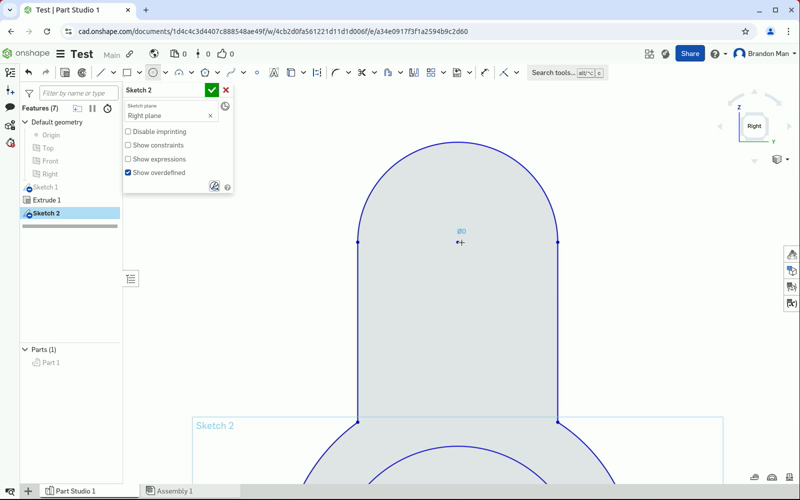
scroll(-6)
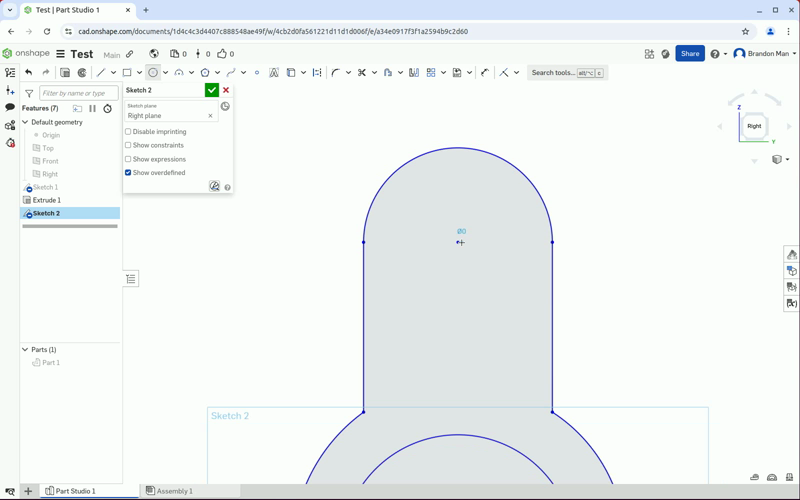
scroll(-6)
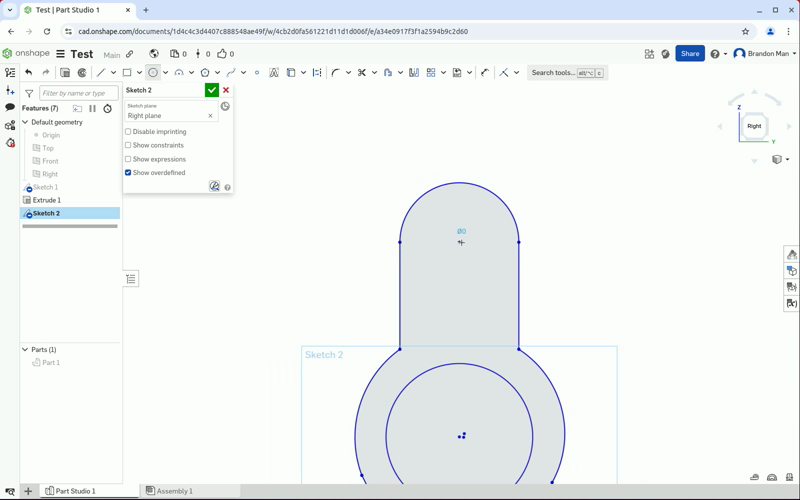
scroll(-6)
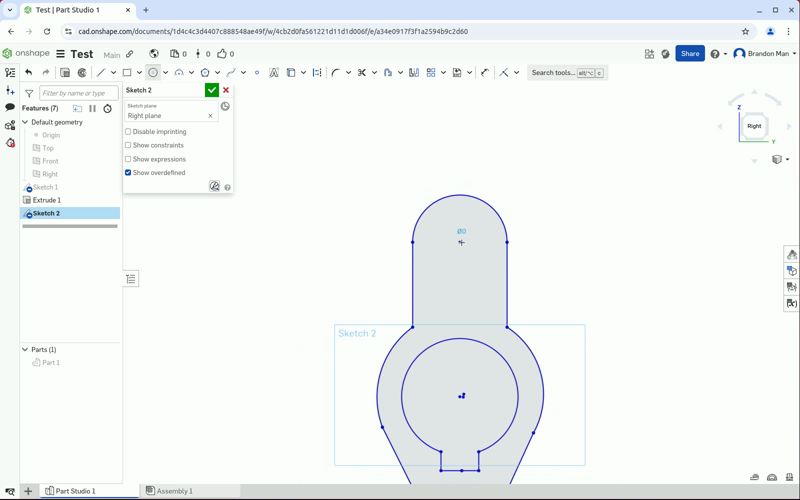
scroll(-6)
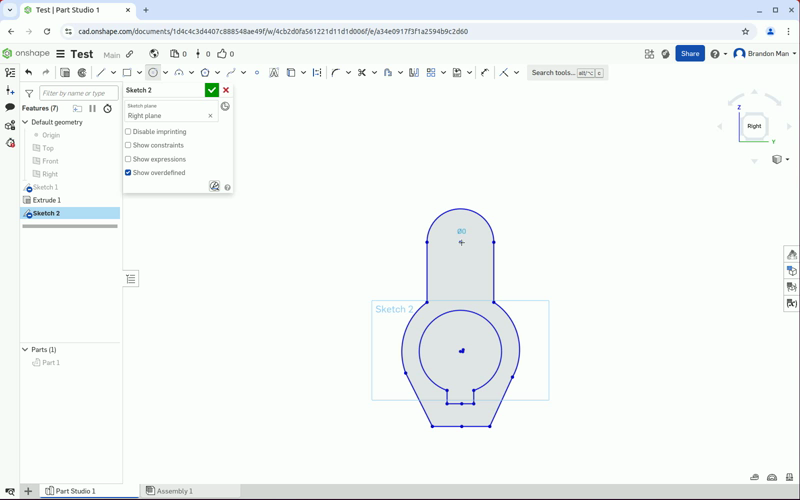
scroll(-6)
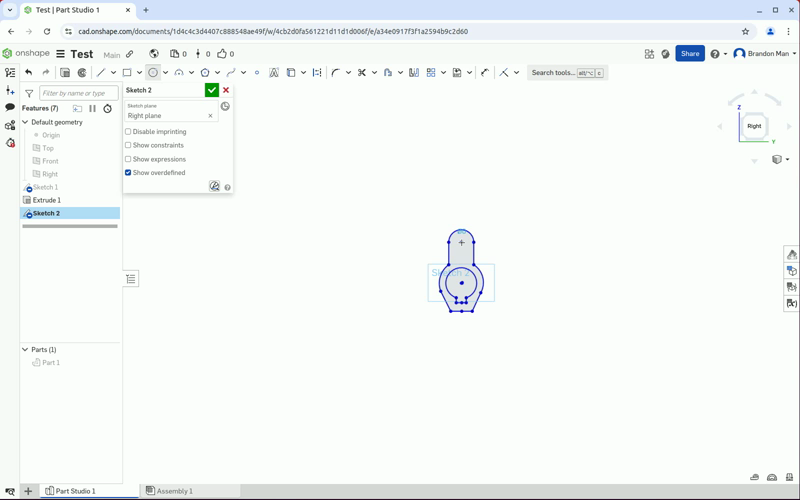
key_up(shift)
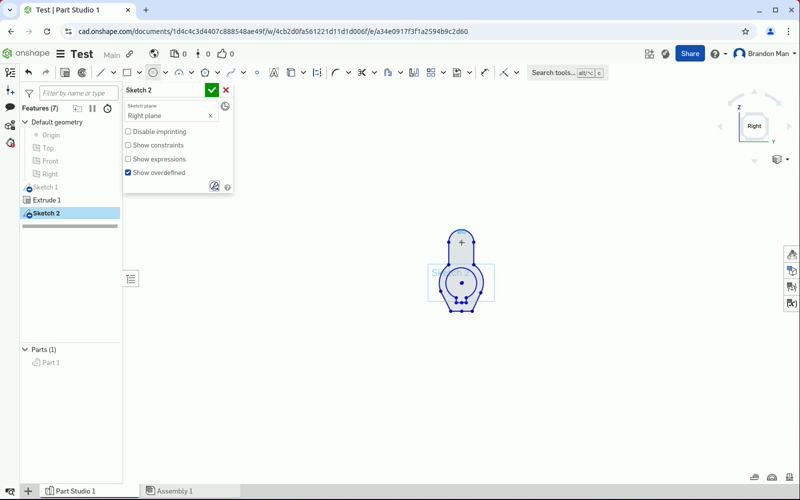
mouse_move(466, 242)
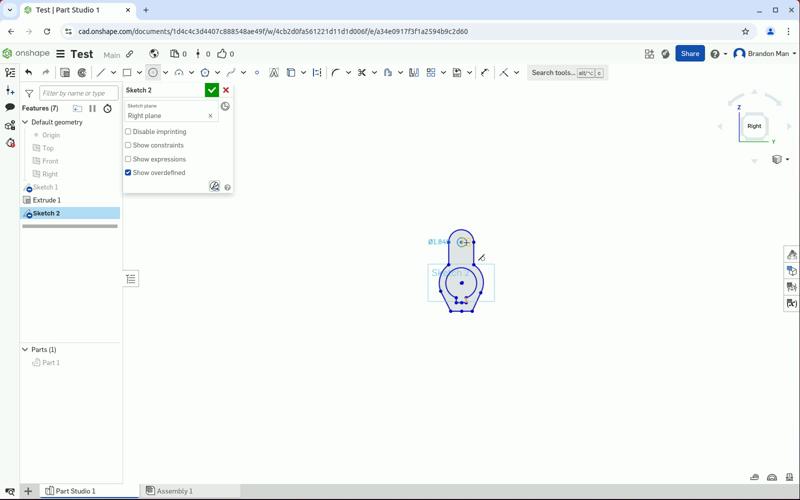
click(466, 242)
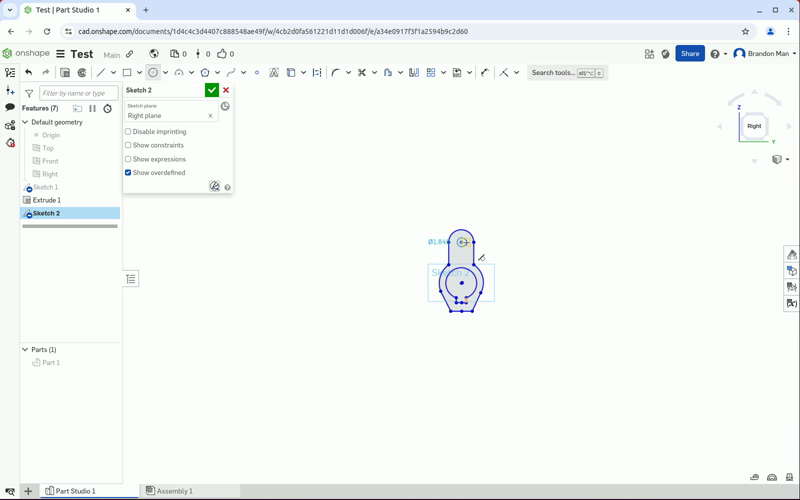
key(esc)
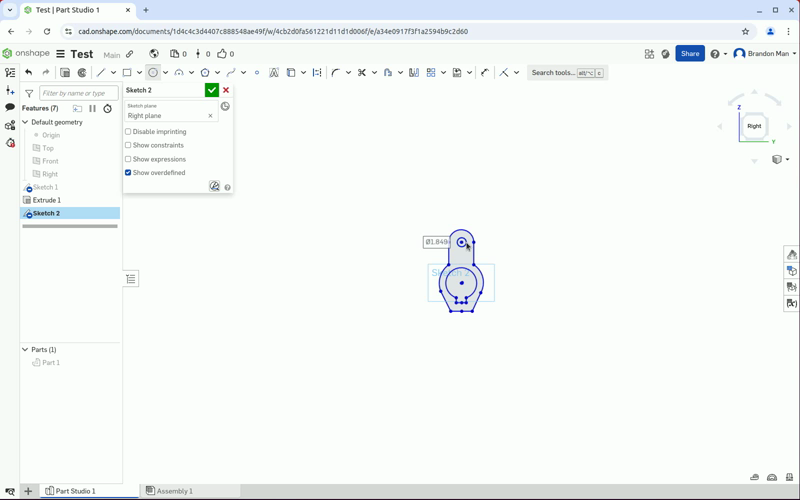
mouse_move(468, 237)
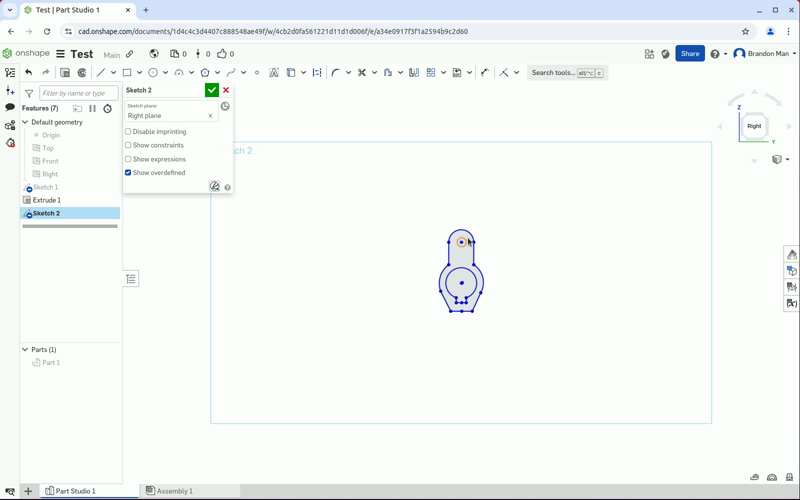
scroll(6)
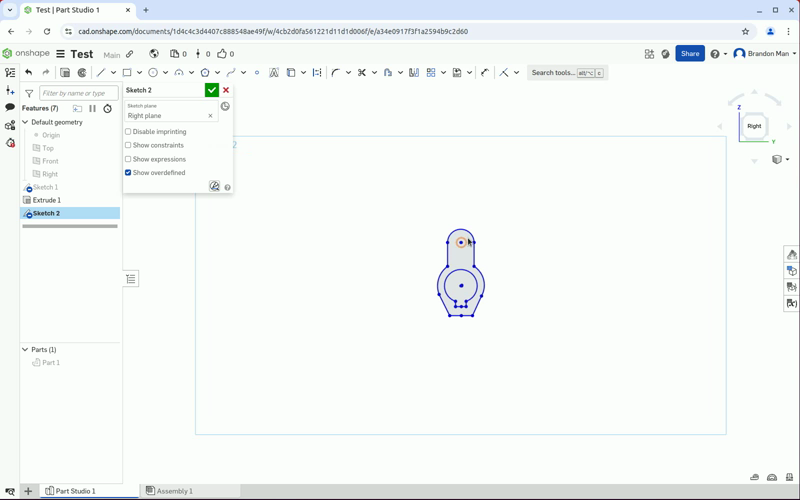
scroll(6)
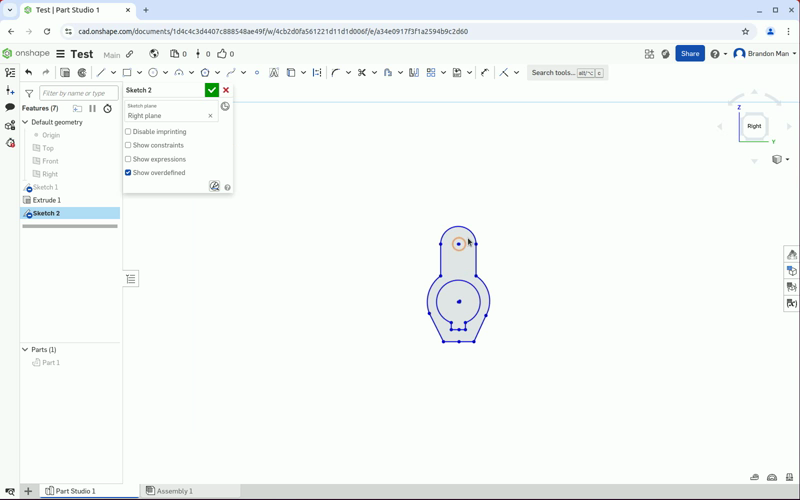
scroll(6)
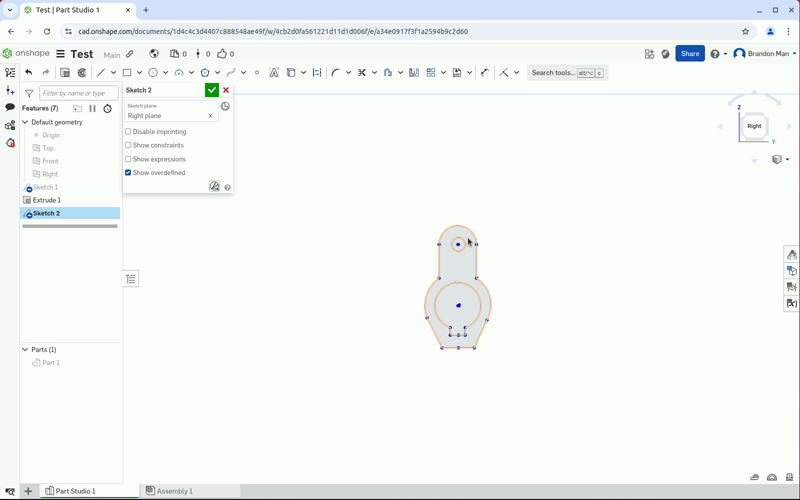
scroll(6)
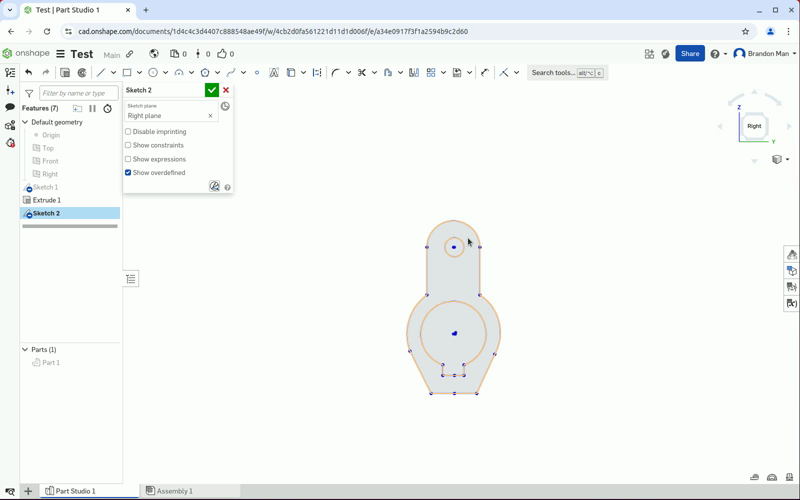
scroll(6)
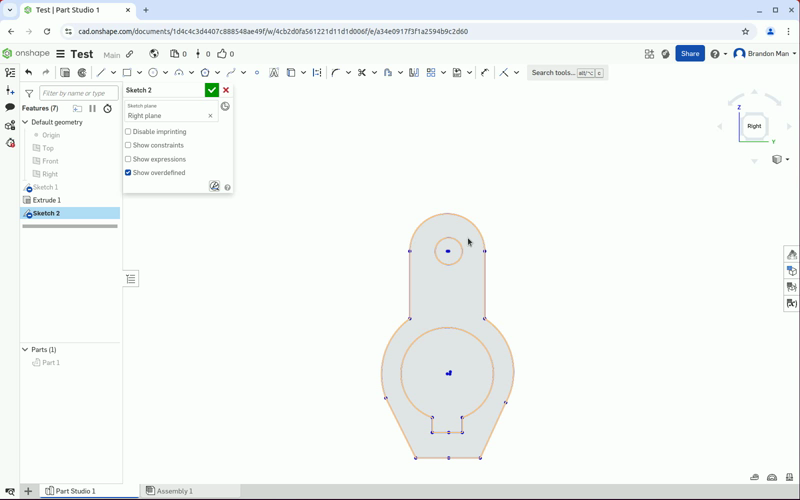
scroll(6)
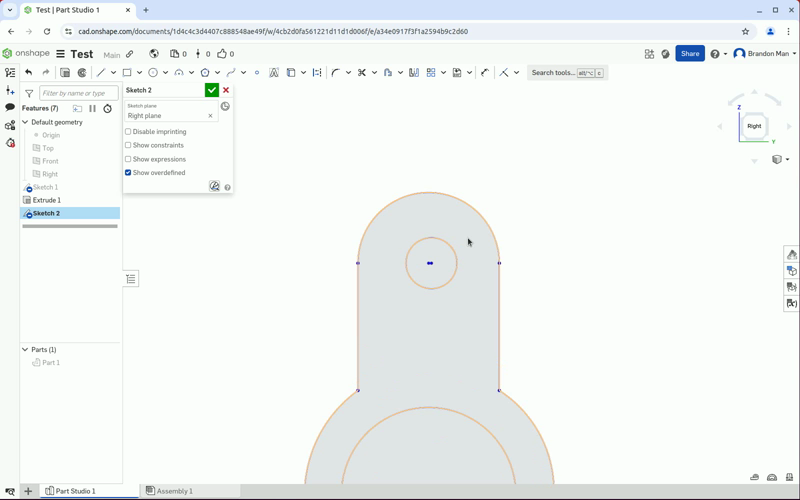
scroll(6)
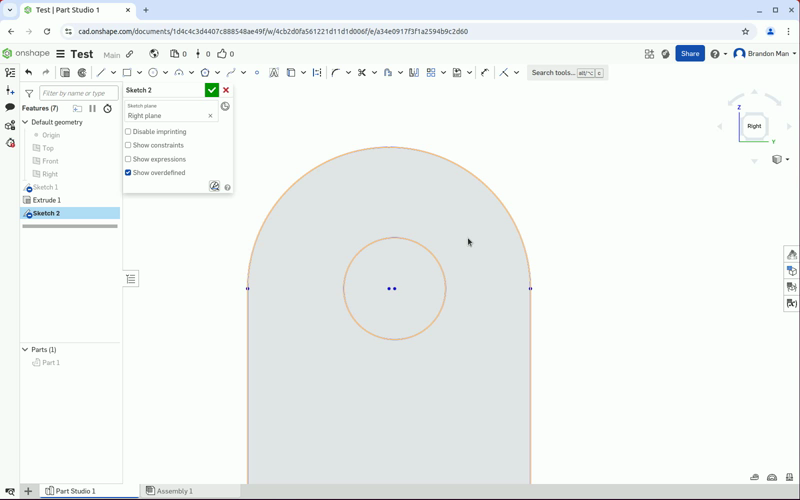
click(468, 237)
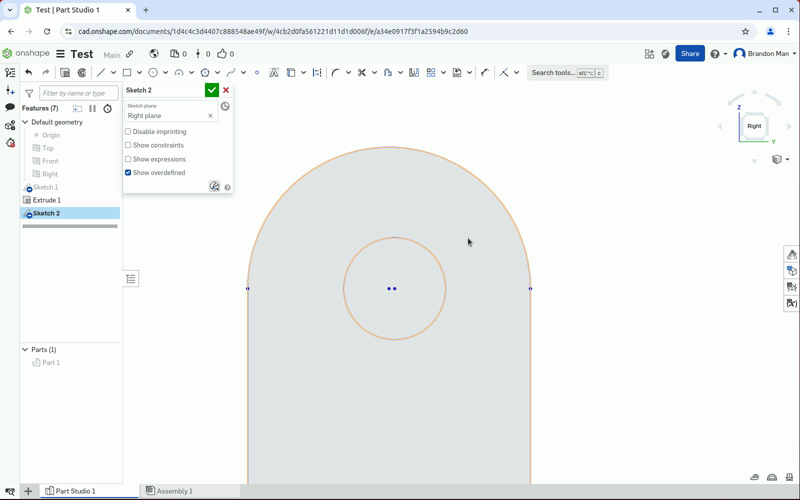
scroll(-6)
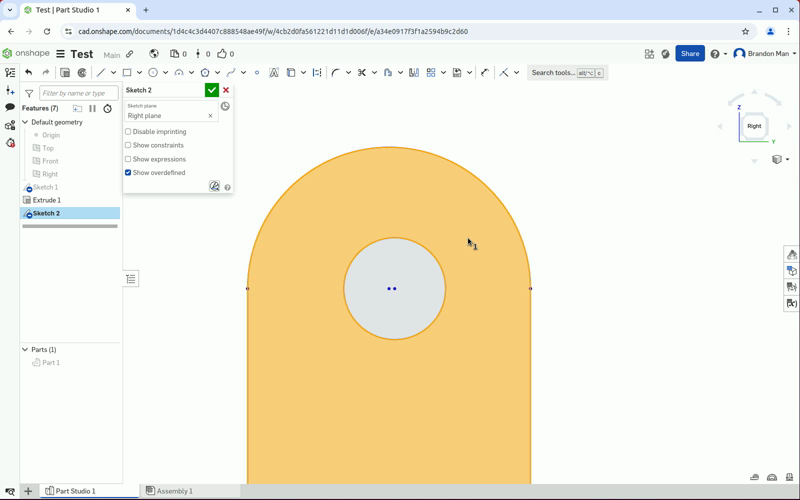
scroll(-6)
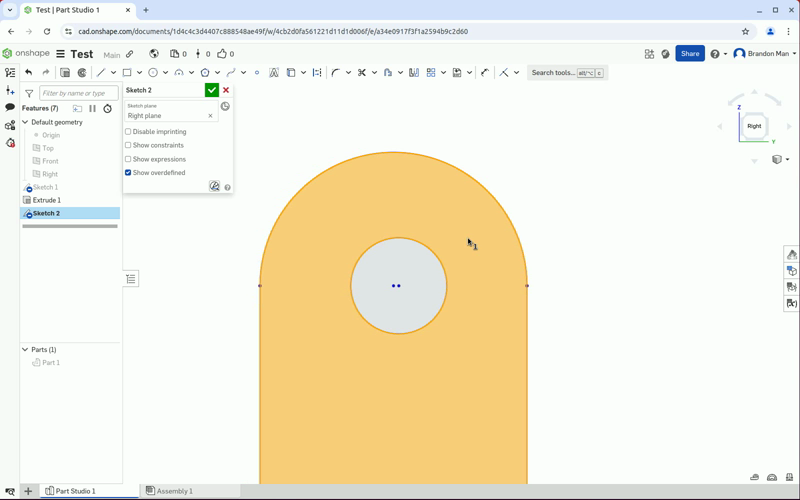
scroll(-6)
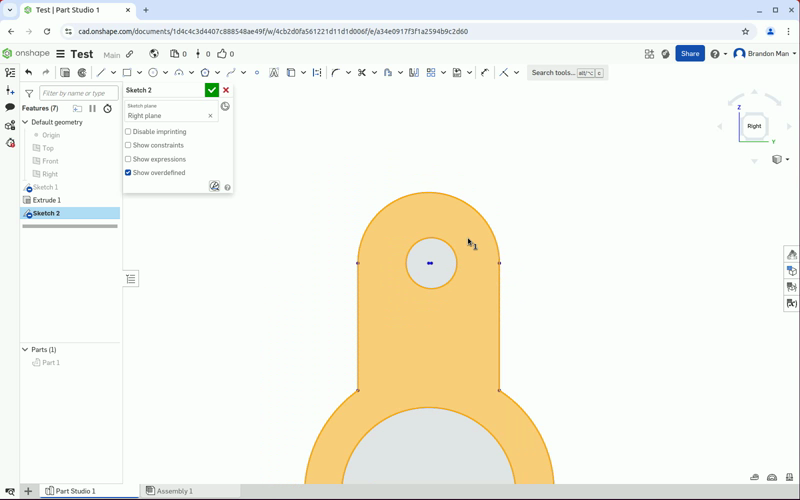
scroll(-6)
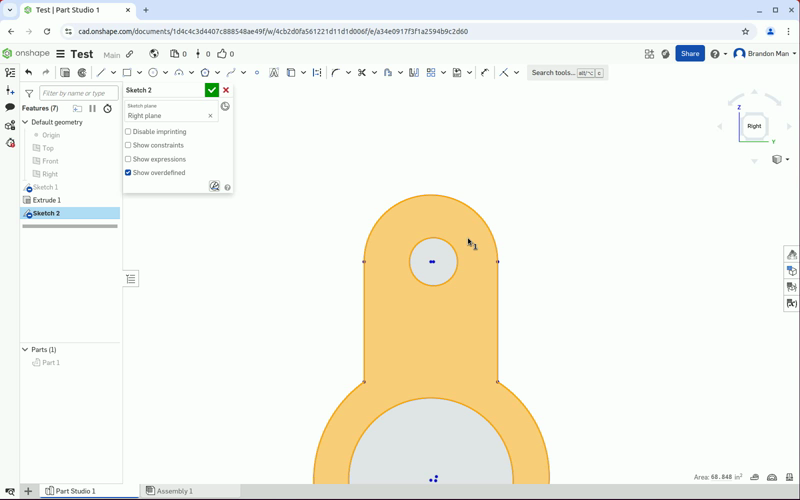
scroll(-6)
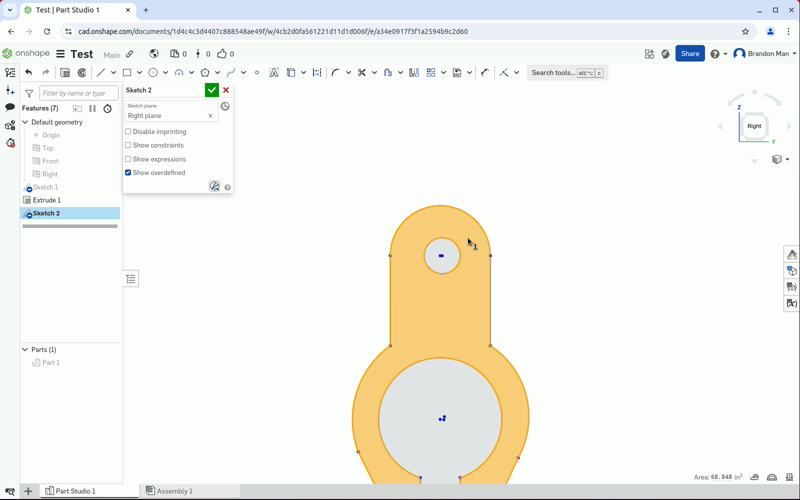
scroll(-6)
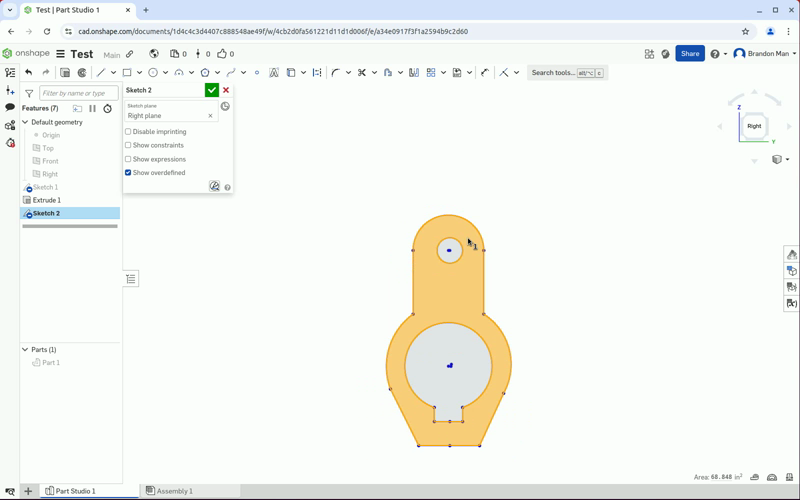
scroll(-6)
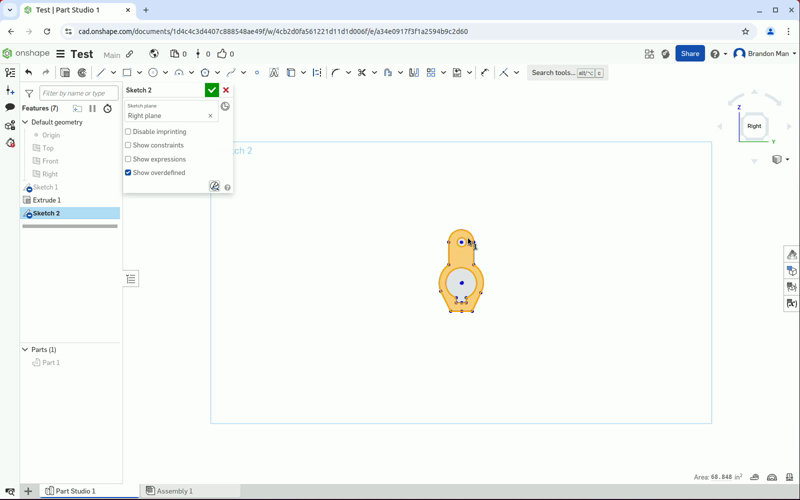
mouse_move(73, 352)
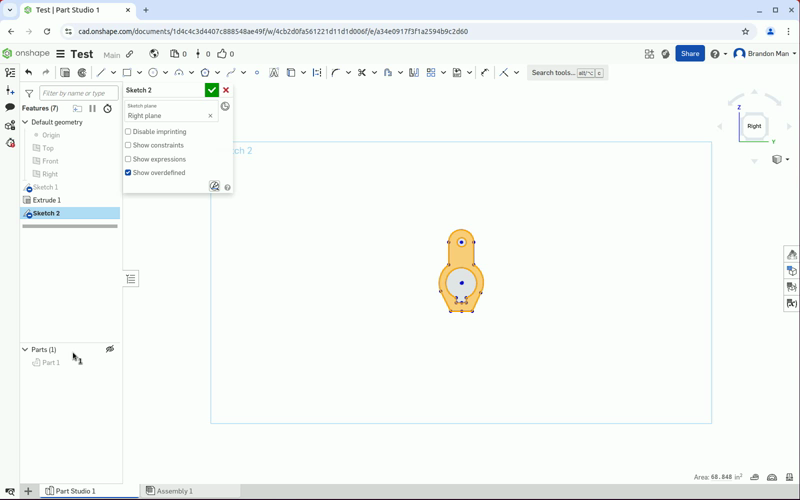
key(shift+y)
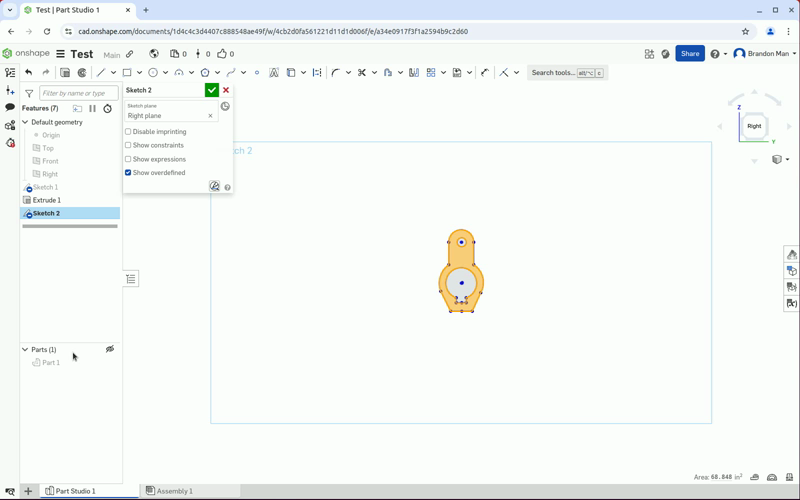
key(shift+e)
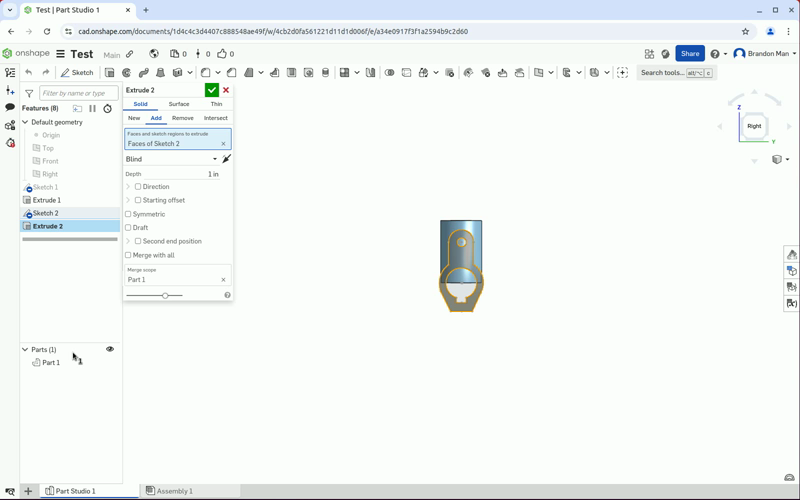
mouse_move(143, 106)
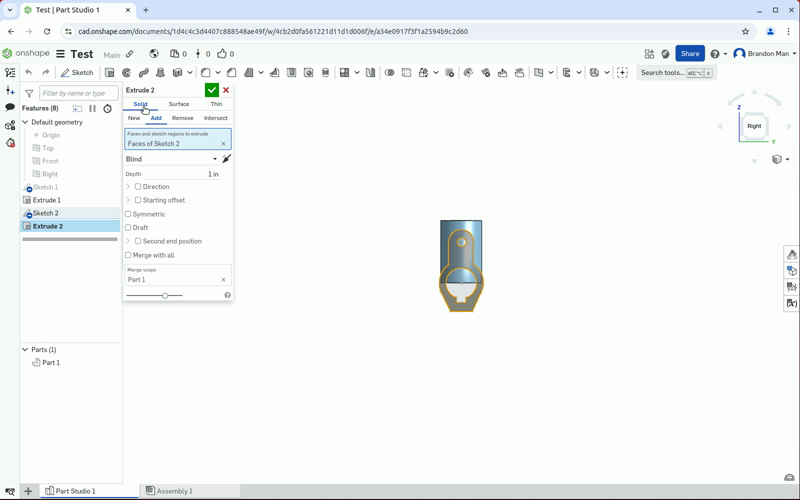
click(143, 106)
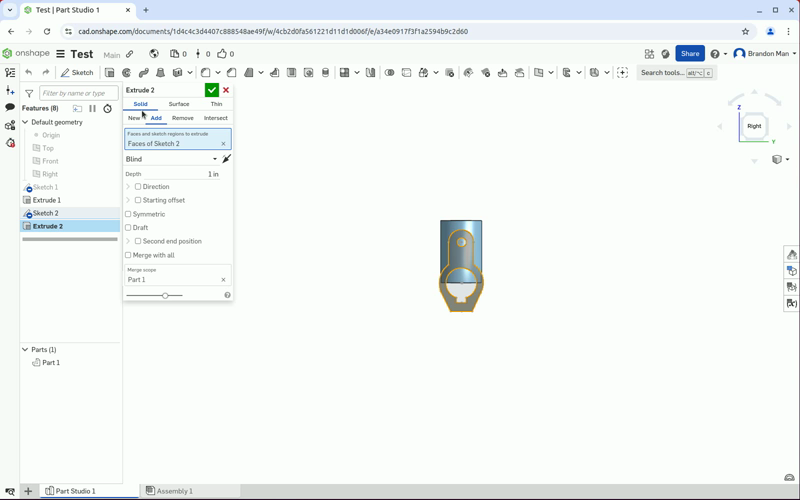
mouse_move(137, 120)
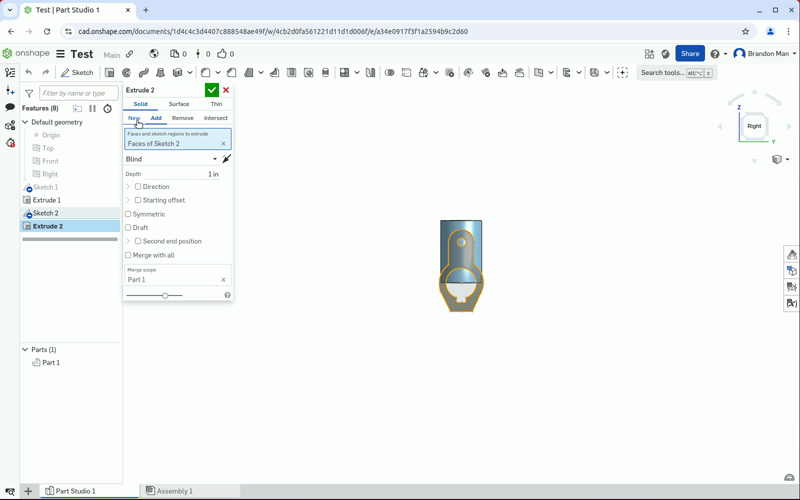
click(137, 120)
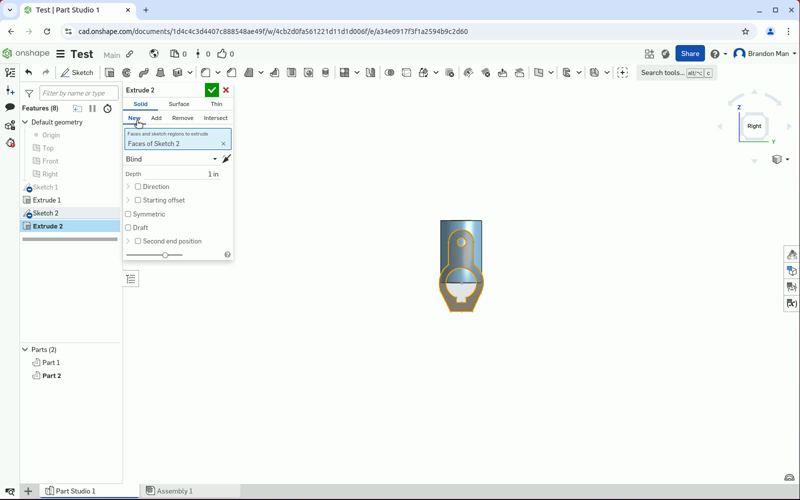
key(tab, 4)
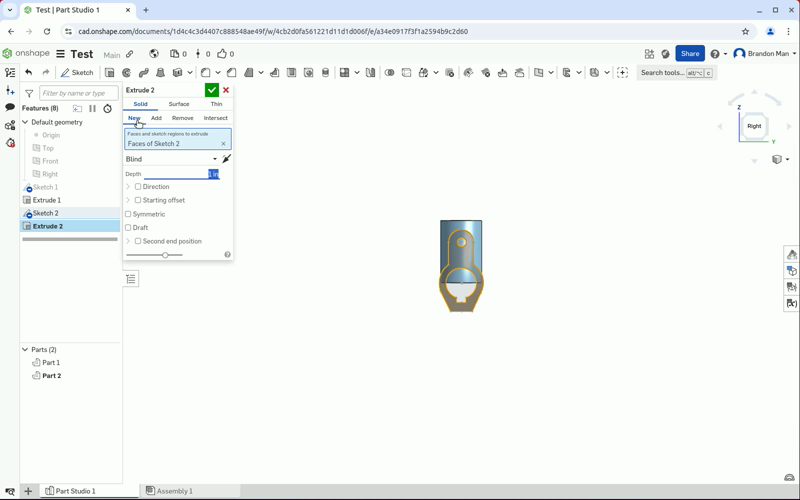
text(10.11)
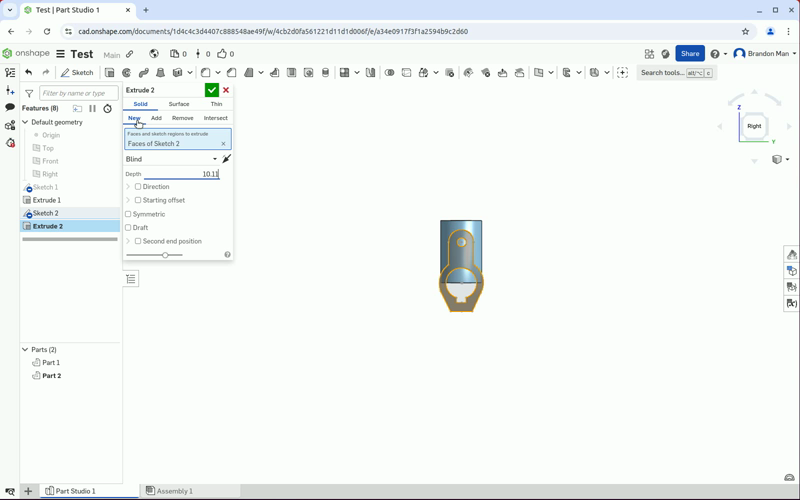
key(tab, 3)
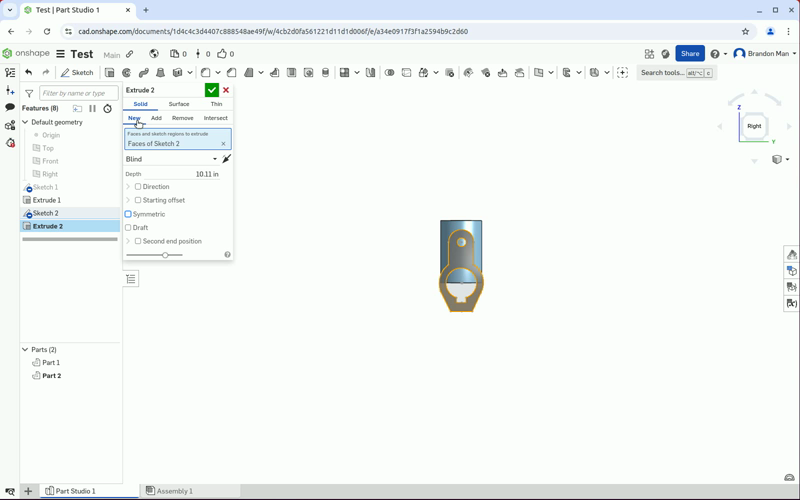
key(space)
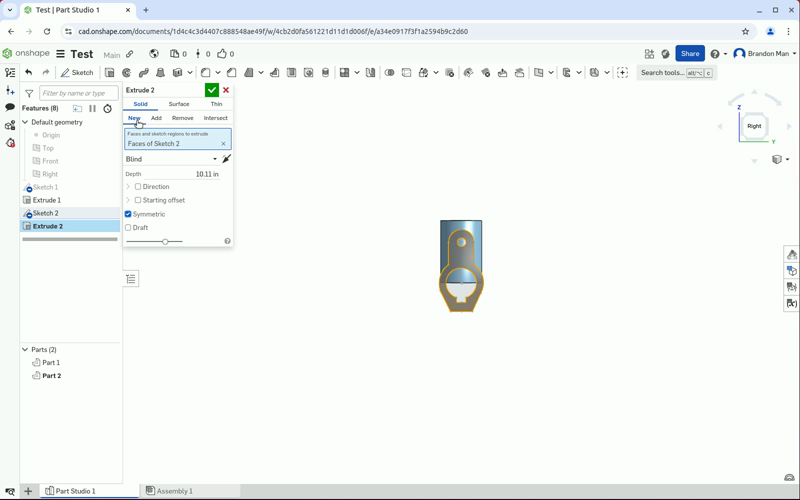
key(enter)
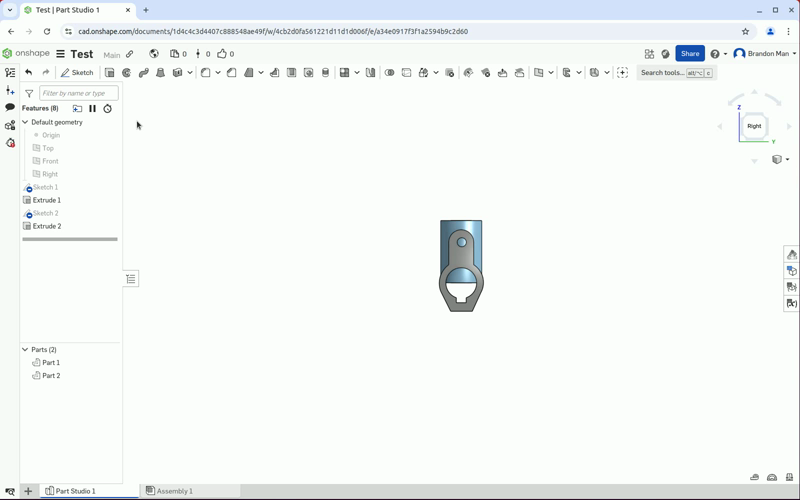
key(shift+h)
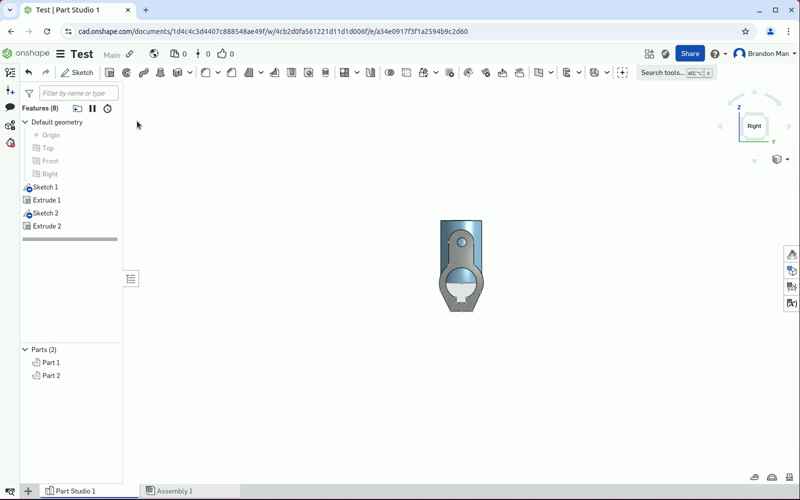
key(shift+h)
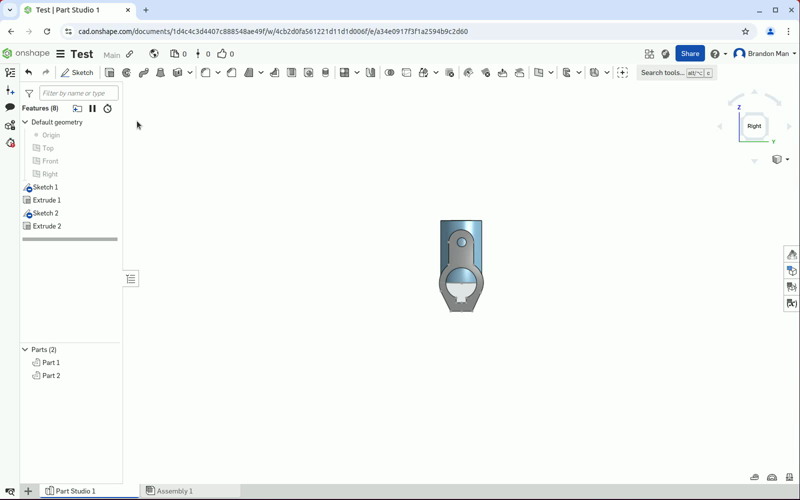
key(shift+7)
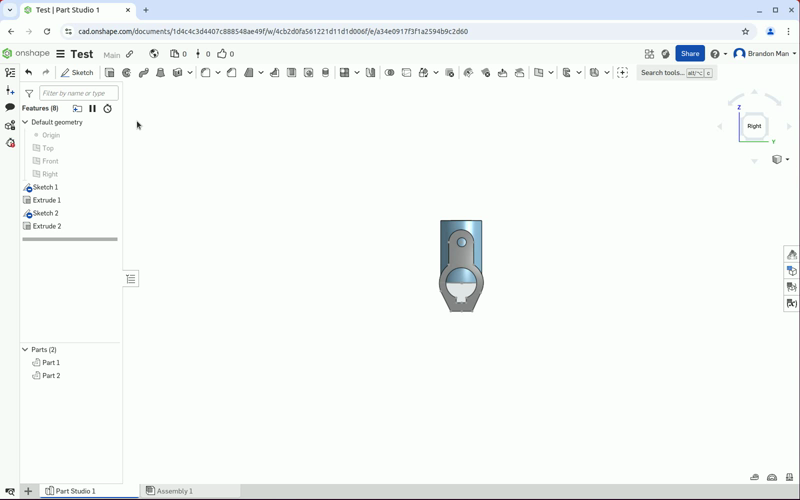
key(right, 2)
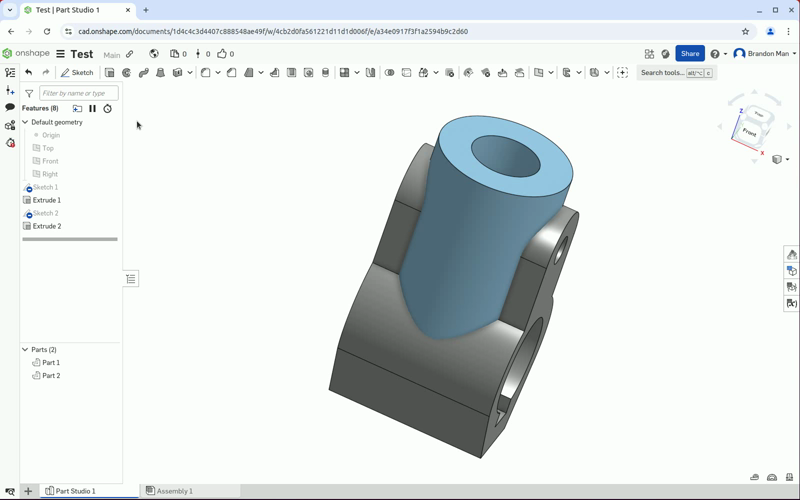
key(down, 2)
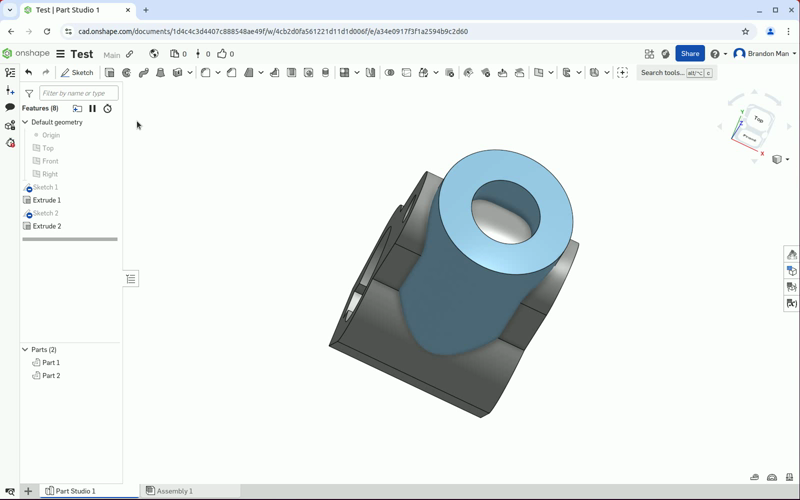
key(up, 2)
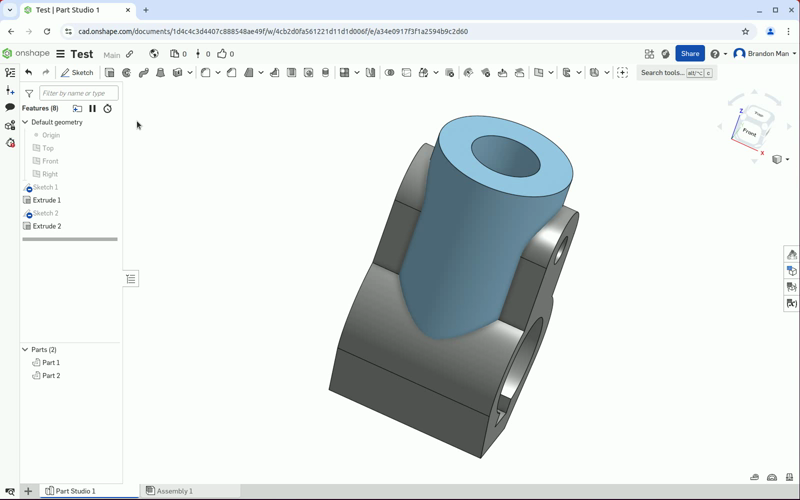
key(left, 2)
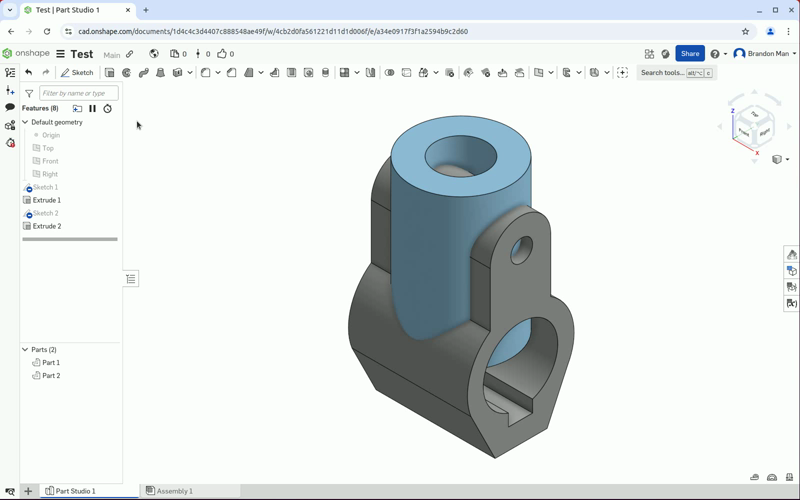
mouse_move(73, 189)
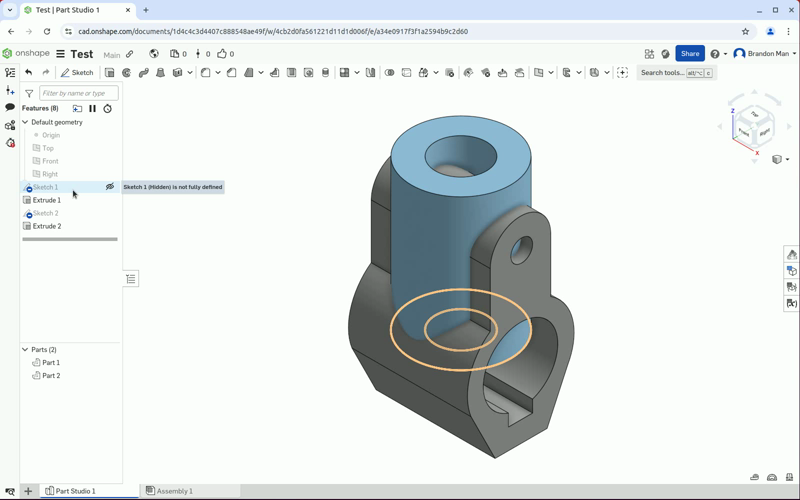
click(73, 189)